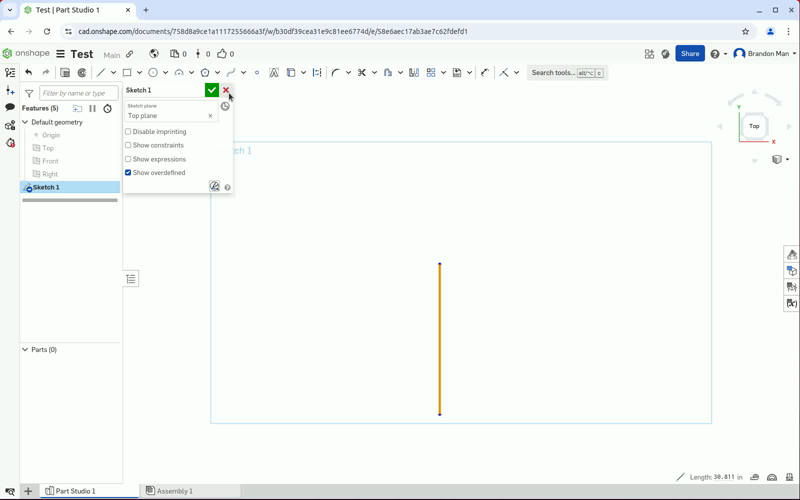
key(shift+h)
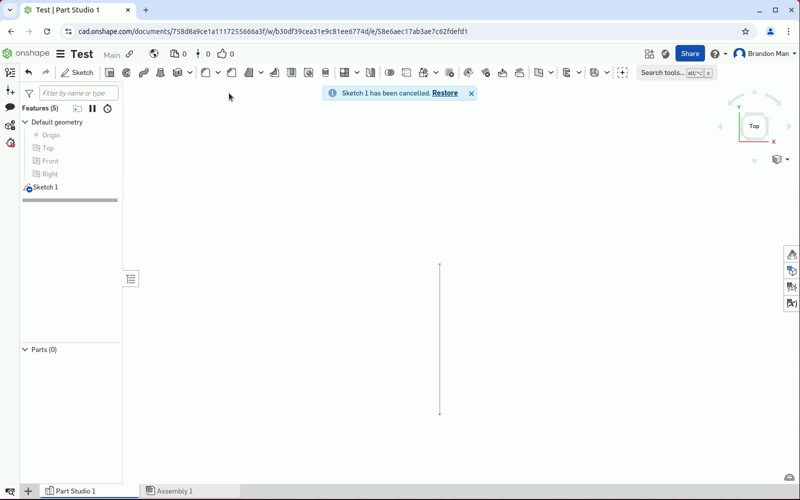
key(shift+s)
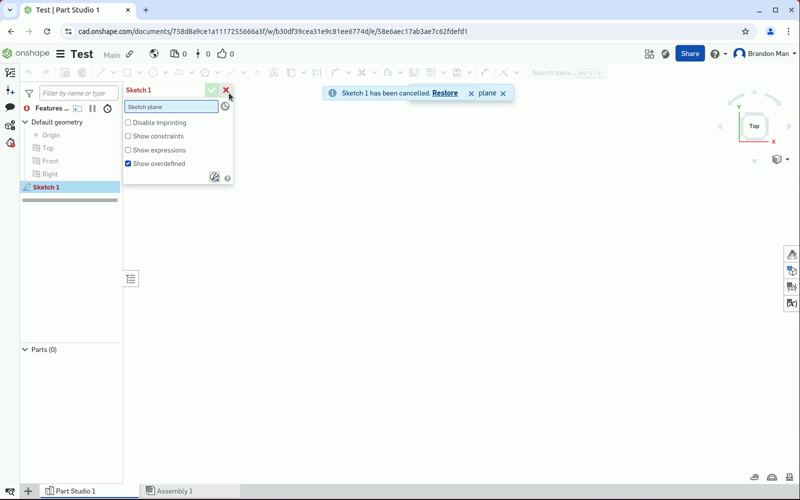
mouse_move(73, 150)
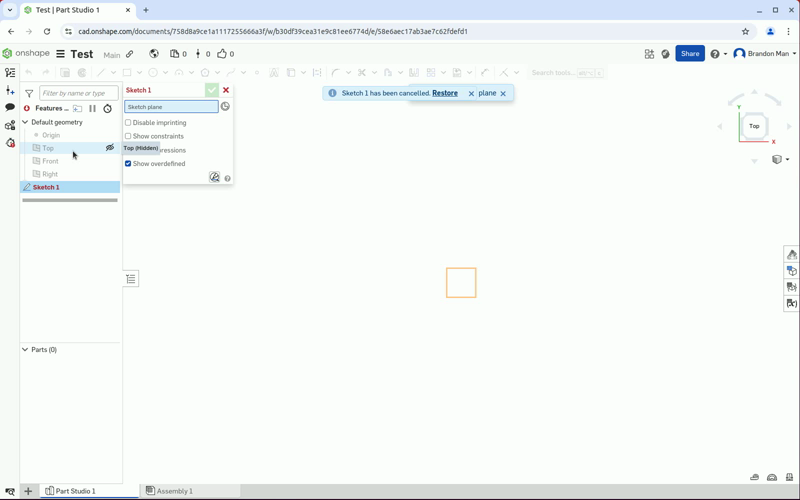
click(73, 150)
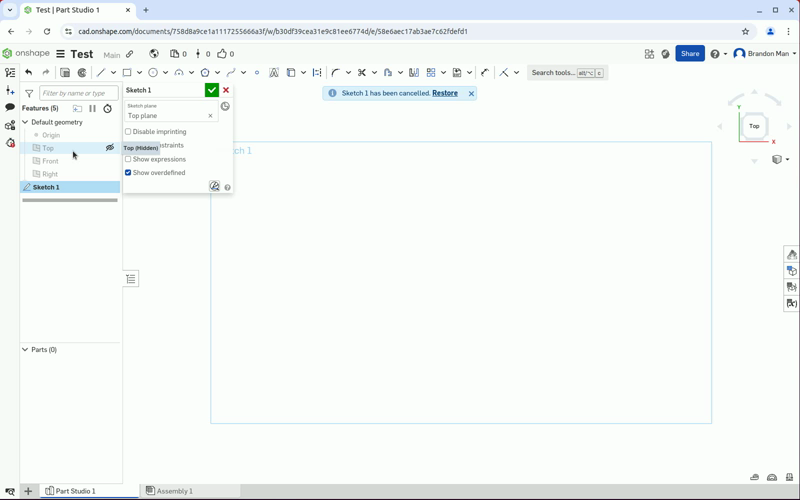
mouse_move(73, 352)
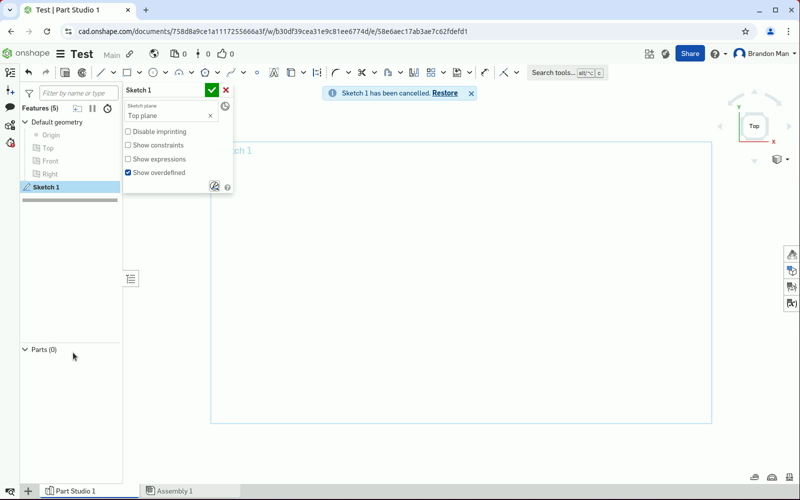
key(y)
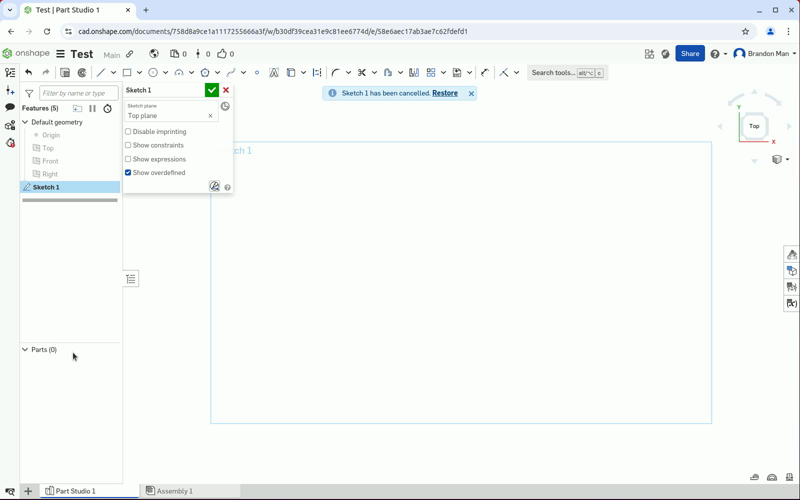
key(l)
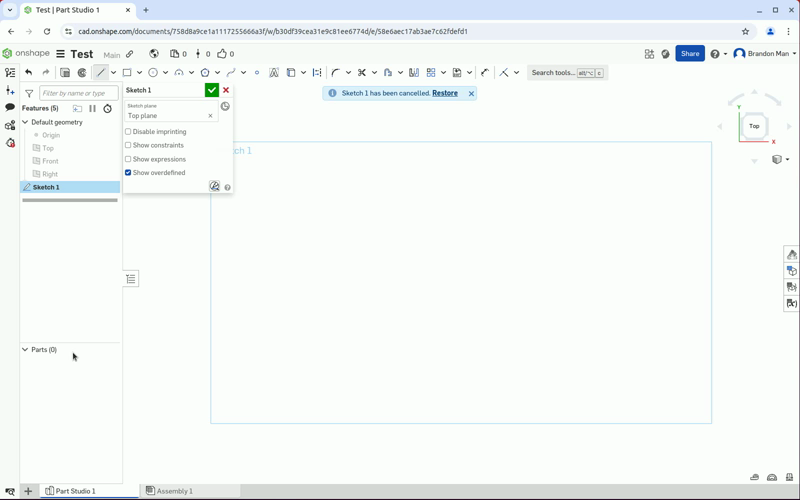
key_down(shift)
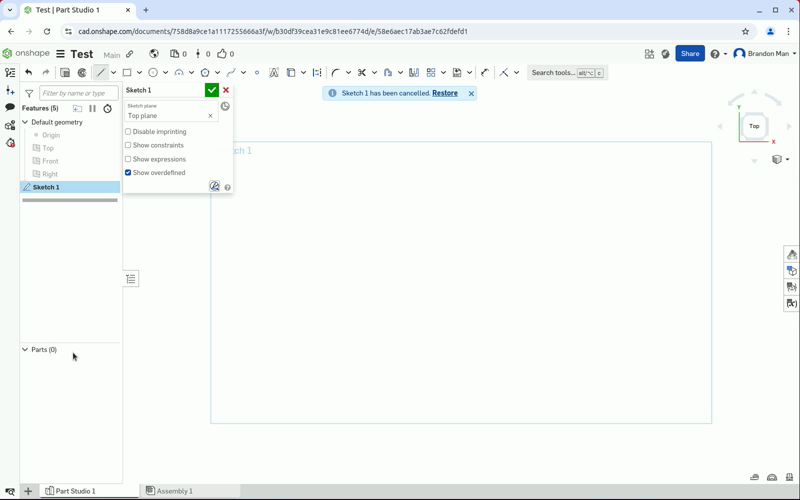
mouse_move(432, 282)
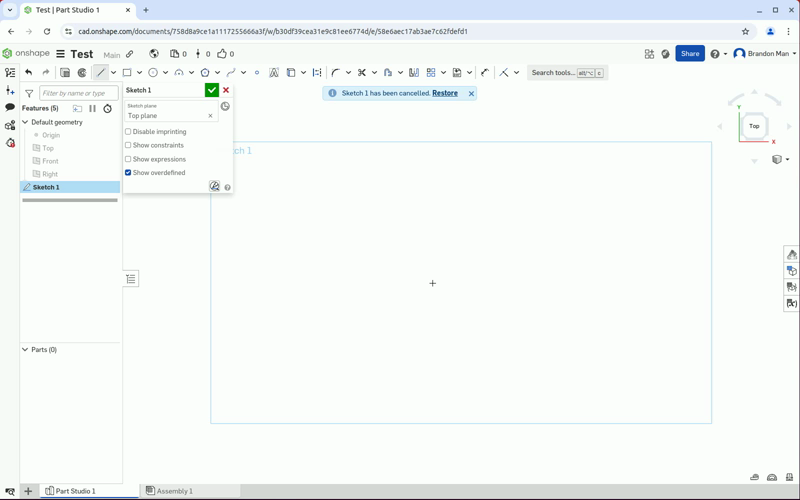
click(432, 282)
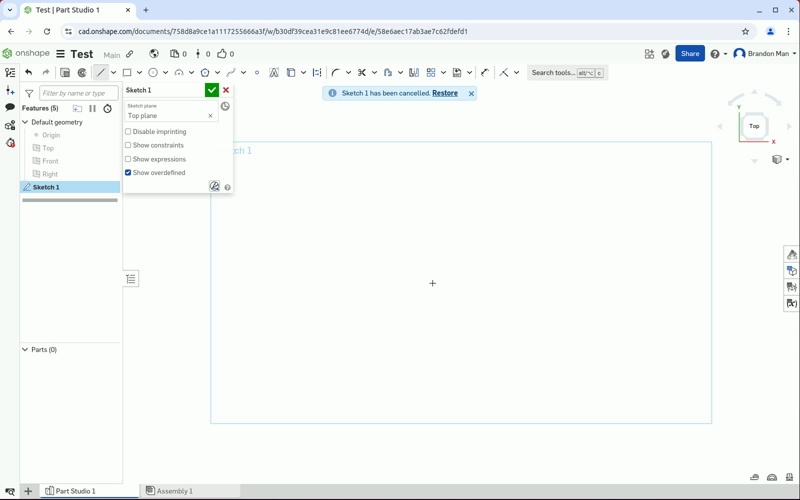
key_up(shift)
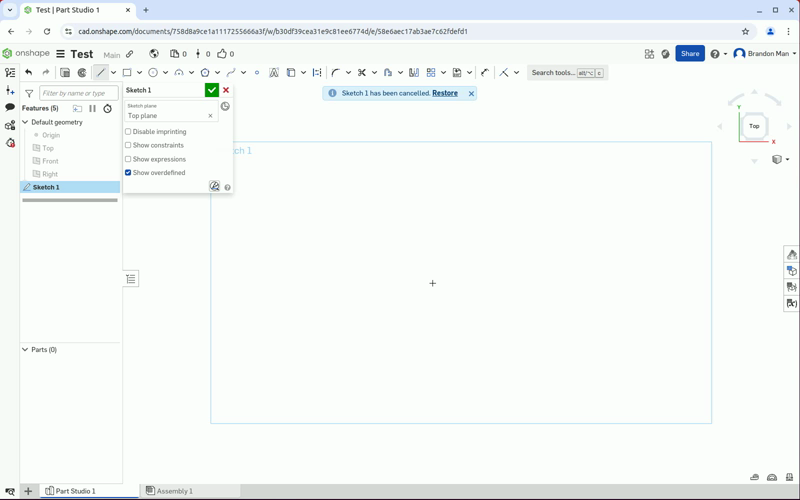
key_down(shift)
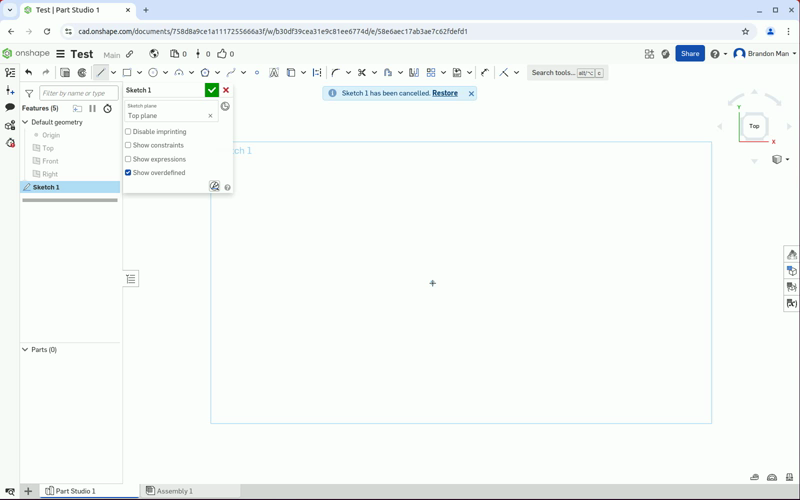
mouse_move(462, 282)
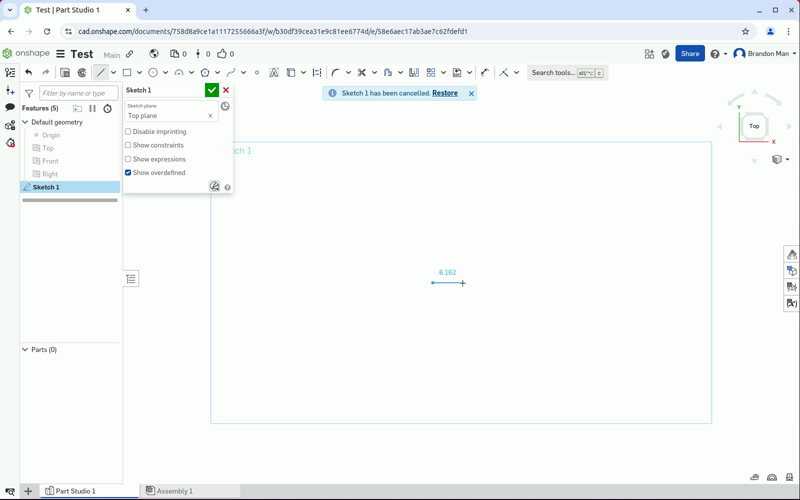
mouse_move(489, 282)
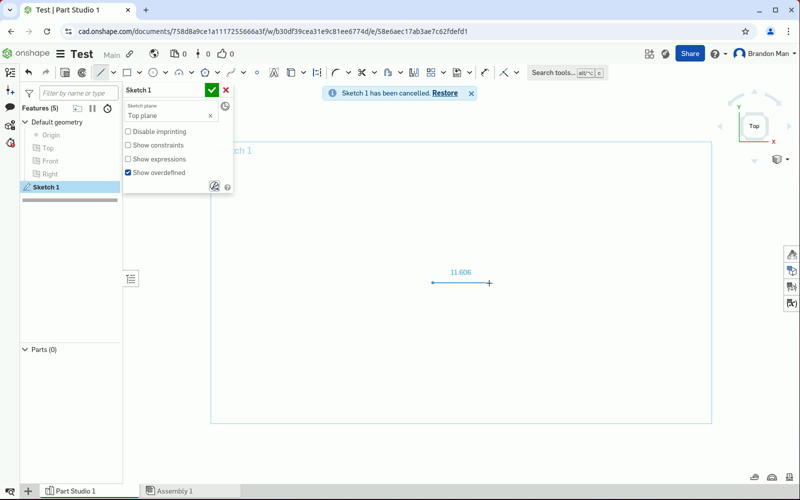
click(489, 282)
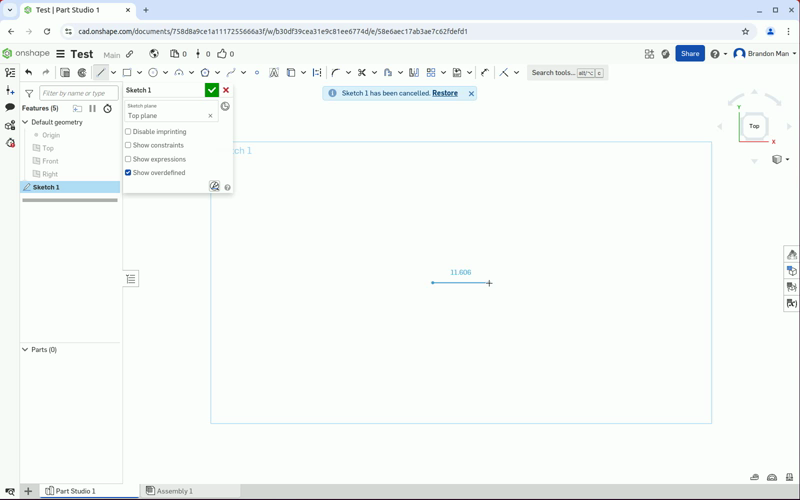
key_up(shift)
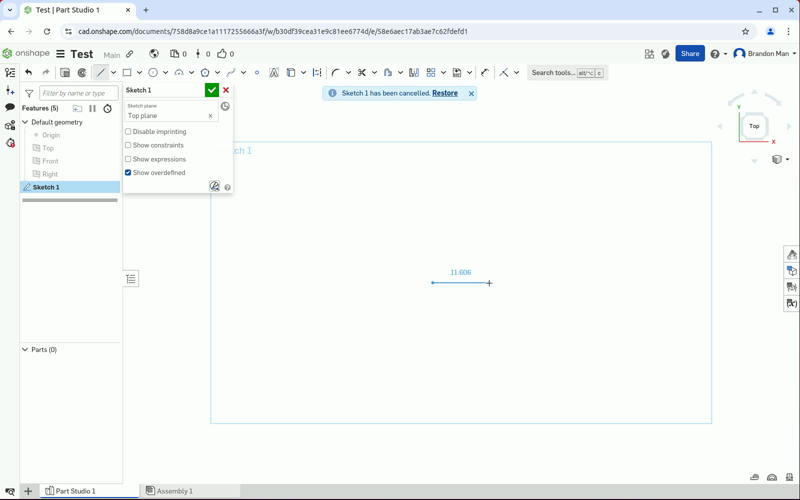
key_down(shift)
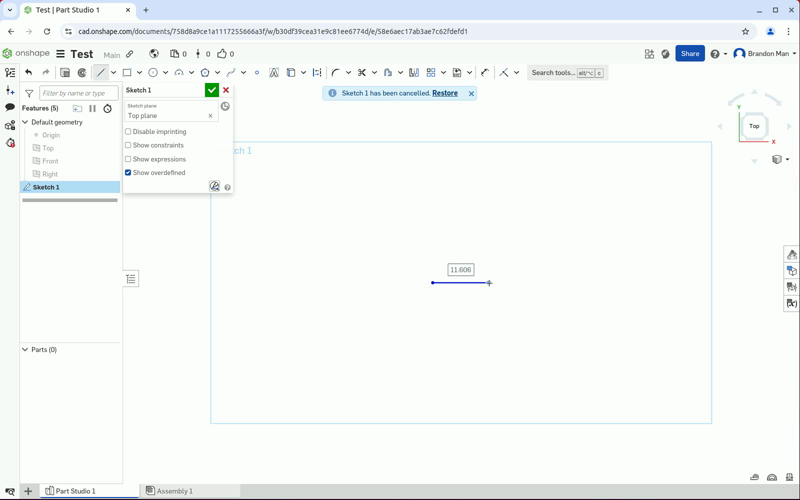
mouse_move(519, 282)
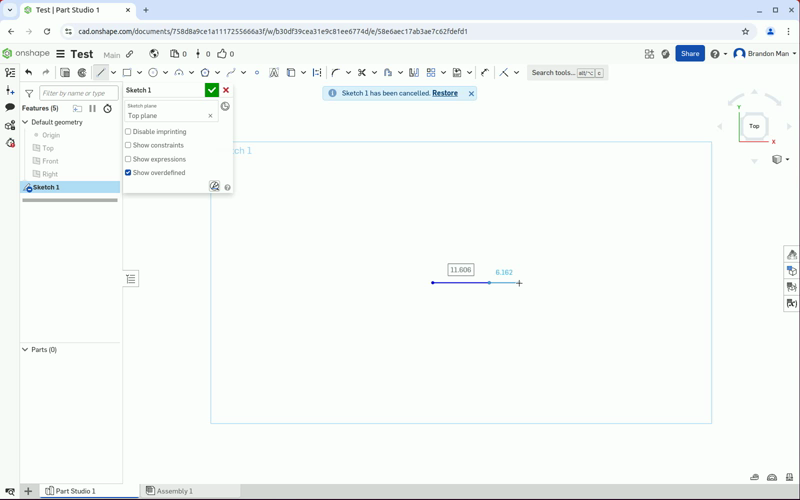
mouse_move(489, 245)
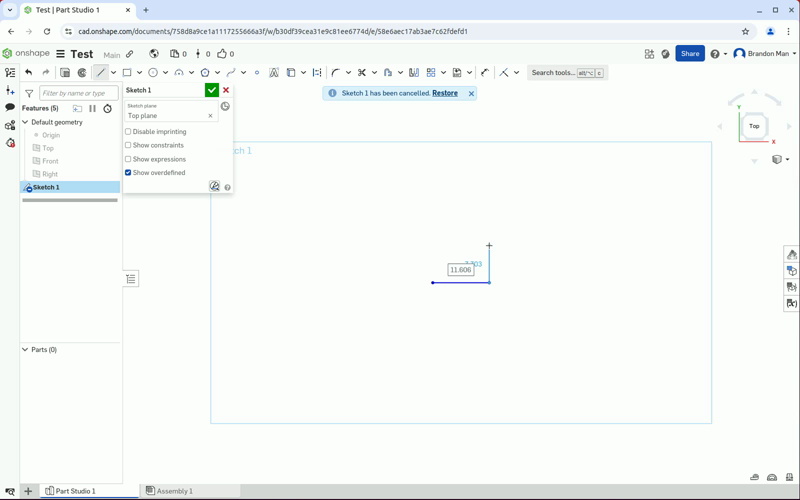
click(489, 245)
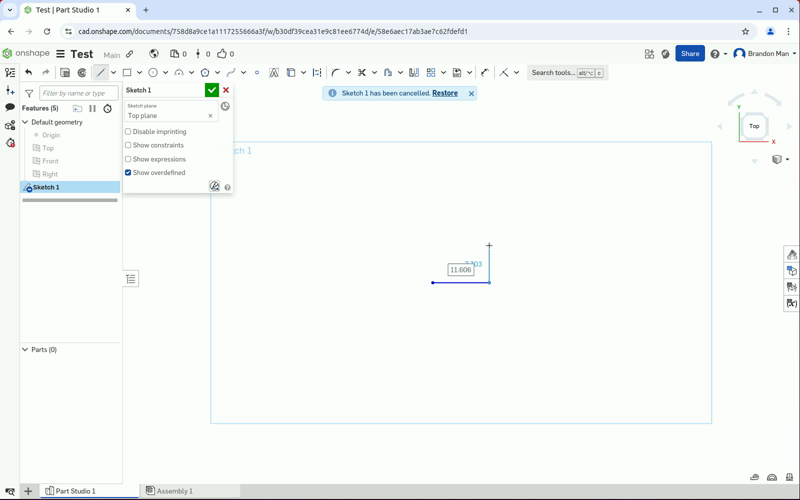
key_up(shift)
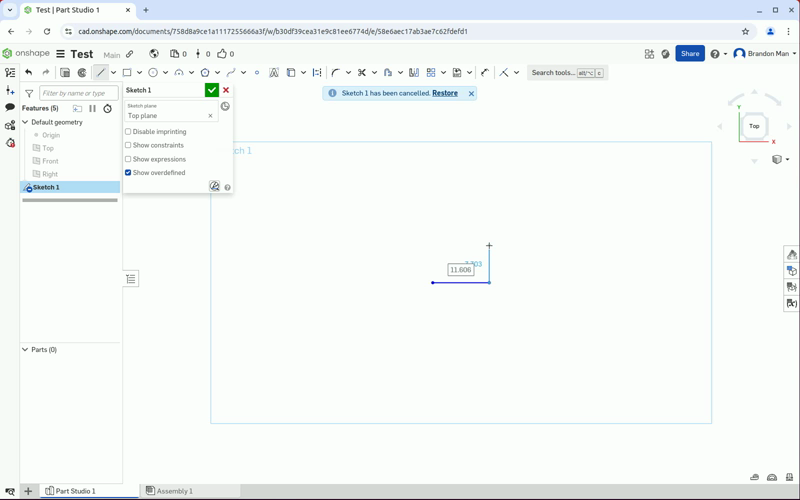
key(esc)
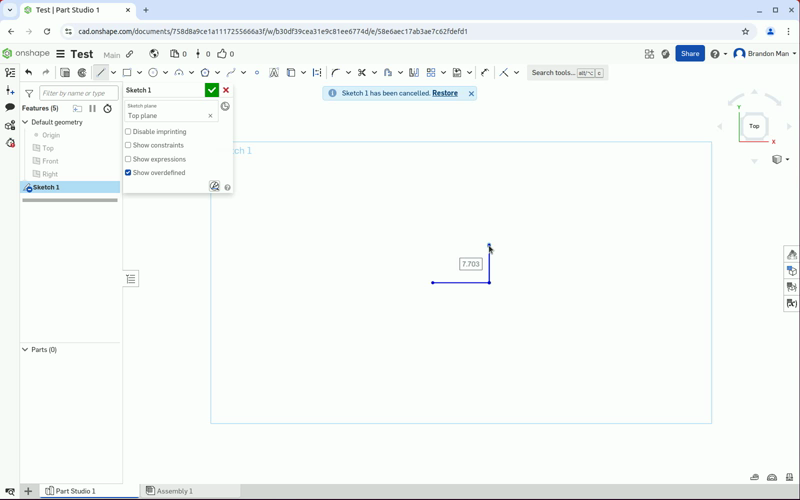
key(a)
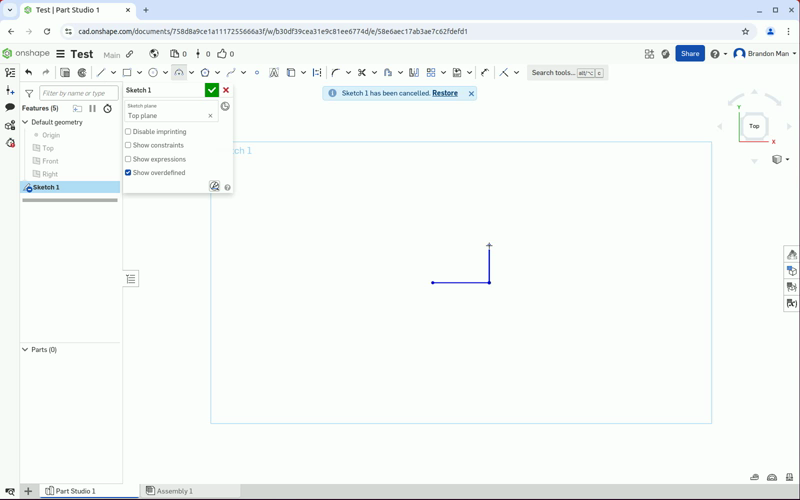
mouse_move(489, 245)
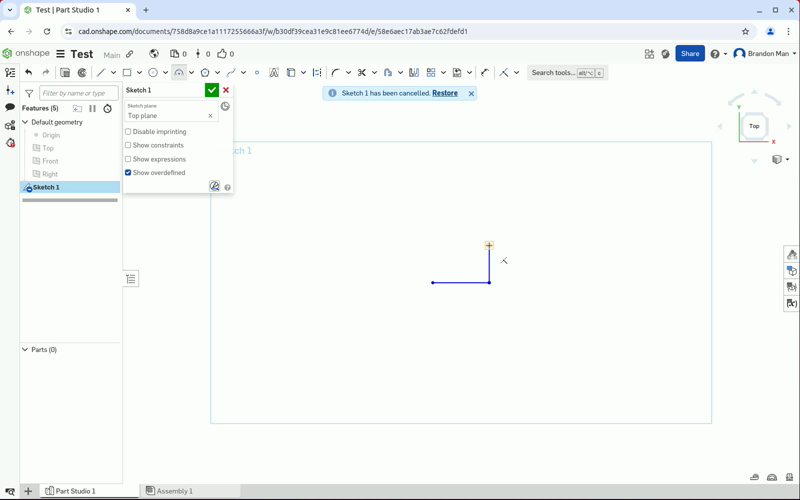
click(489, 245)
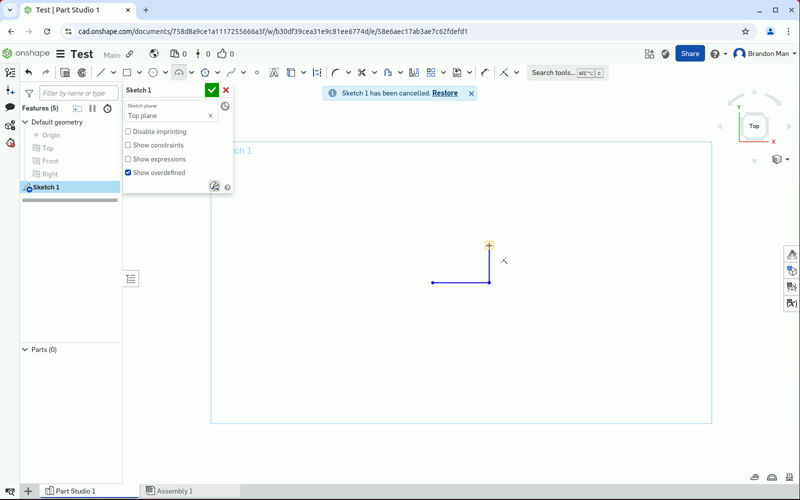
key_down(shift)
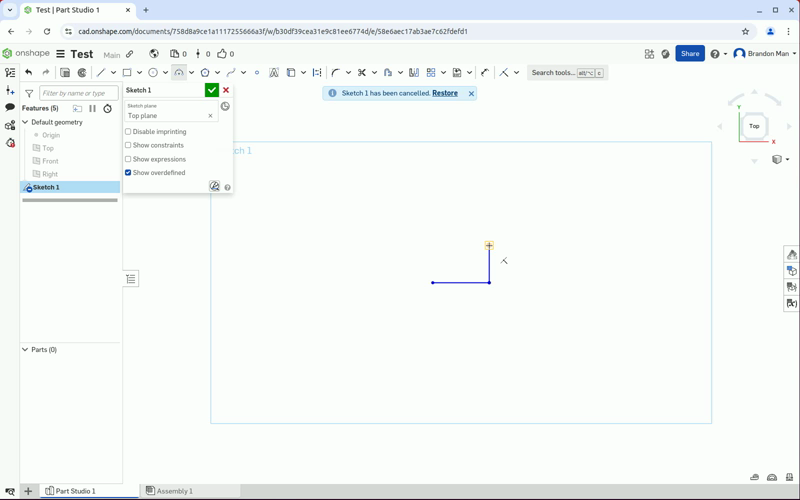
mouse_move(432, 245)
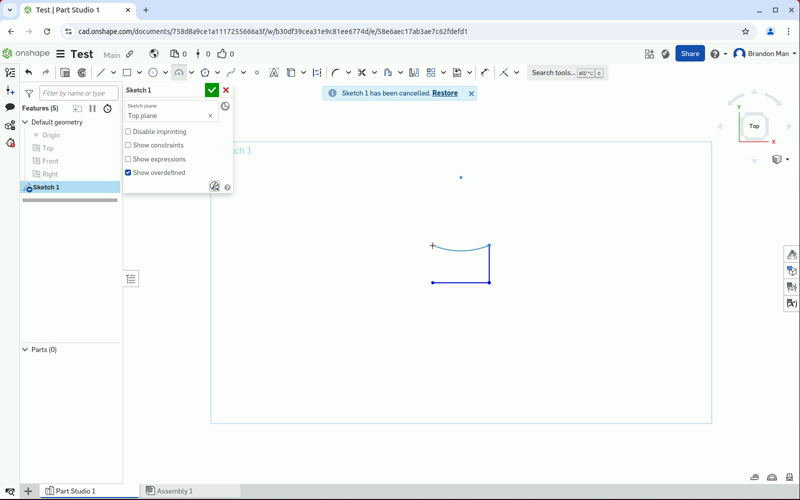
click(432, 245)
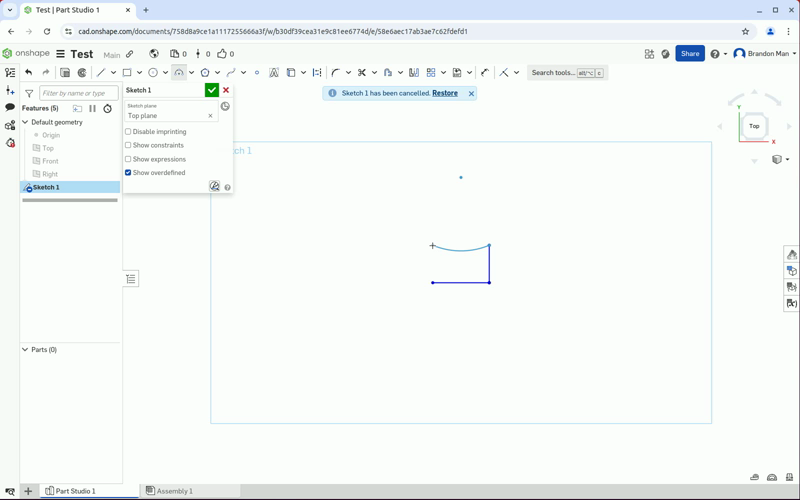
mouse_move(460, 217)
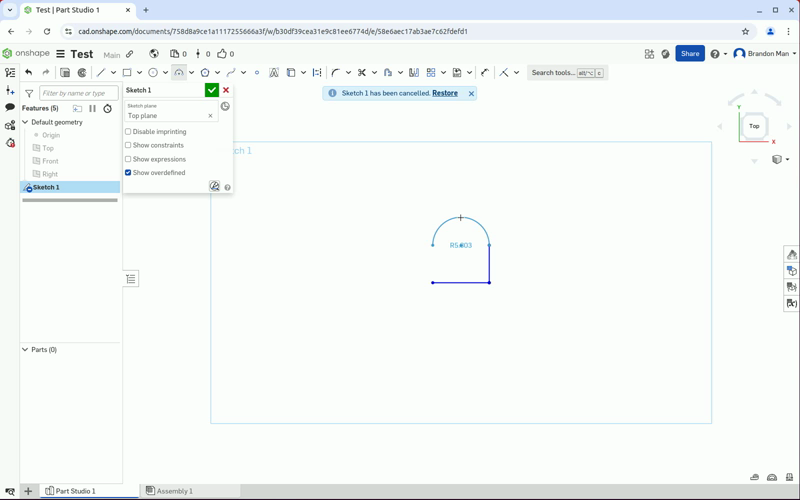
click(460, 217)
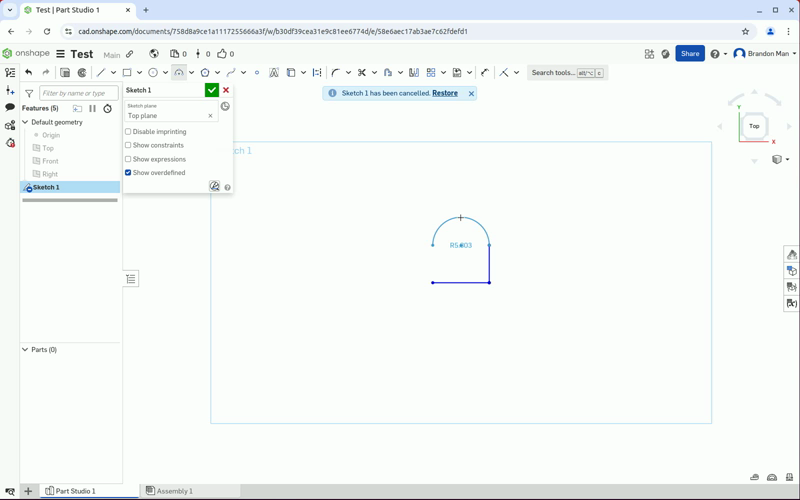
key_up(shift)
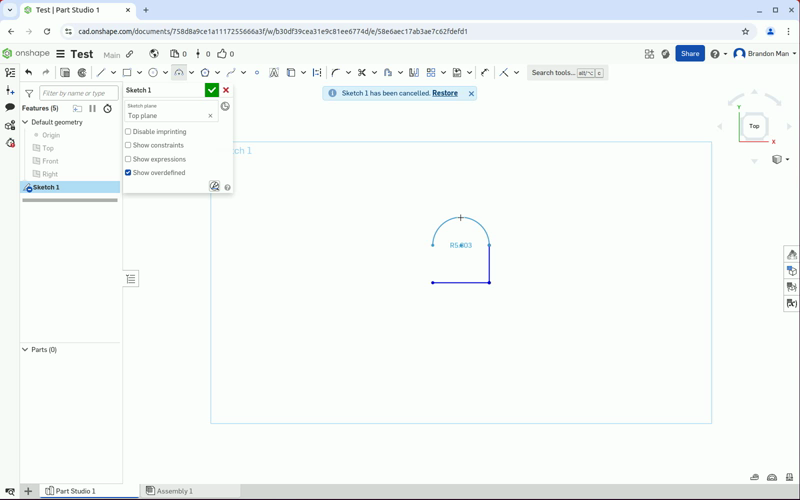
key(esc)
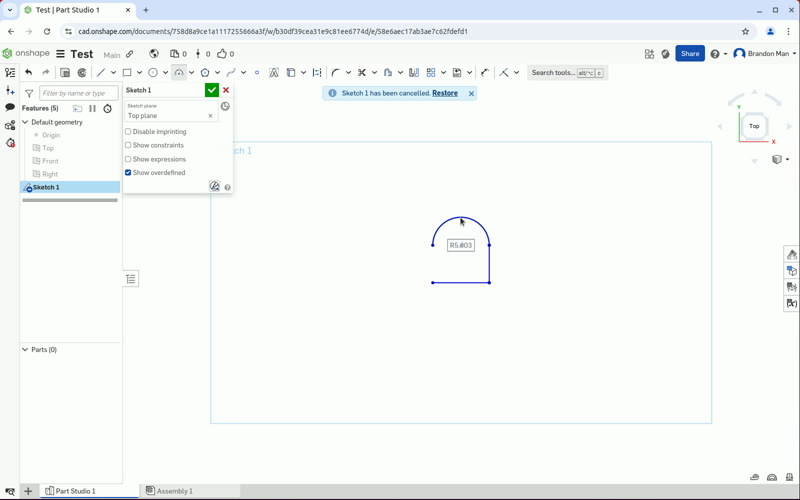
key(l)
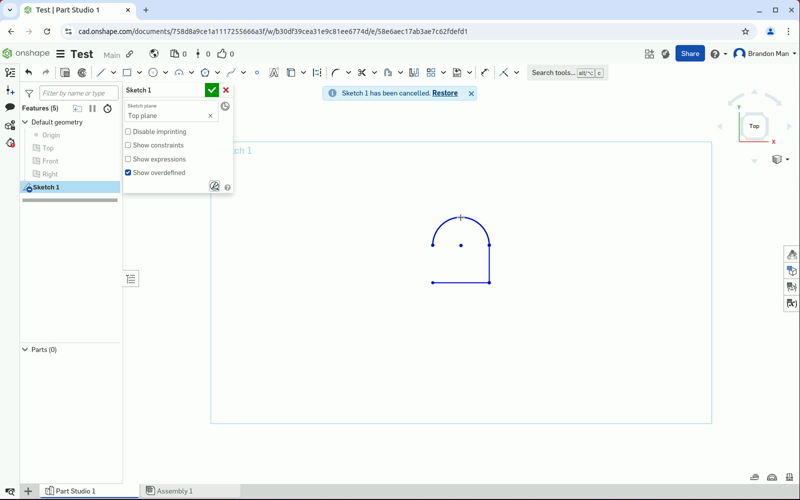
mouse_move(432, 245)
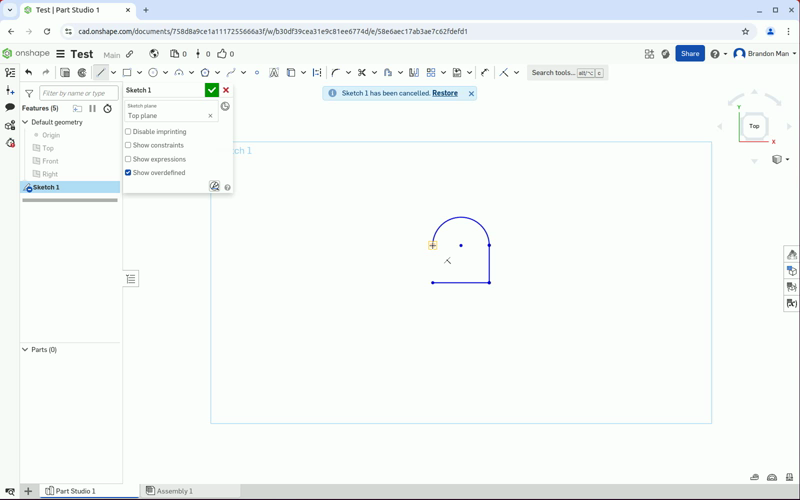
click(432, 245)
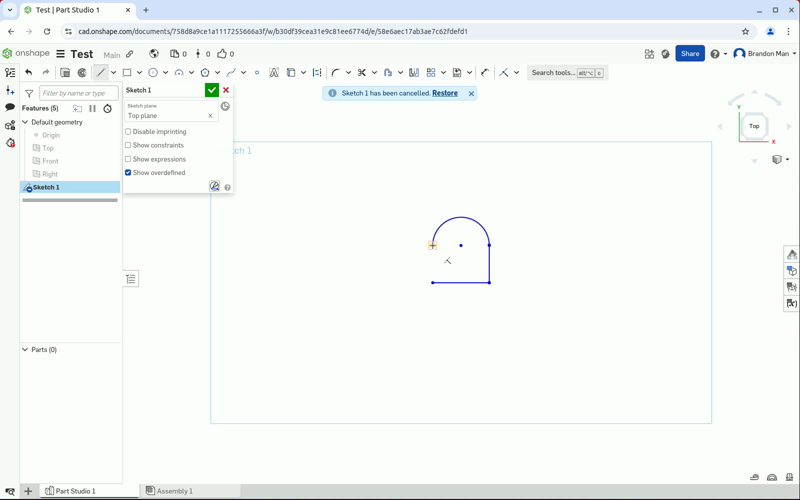
mouse_move(462, 245)
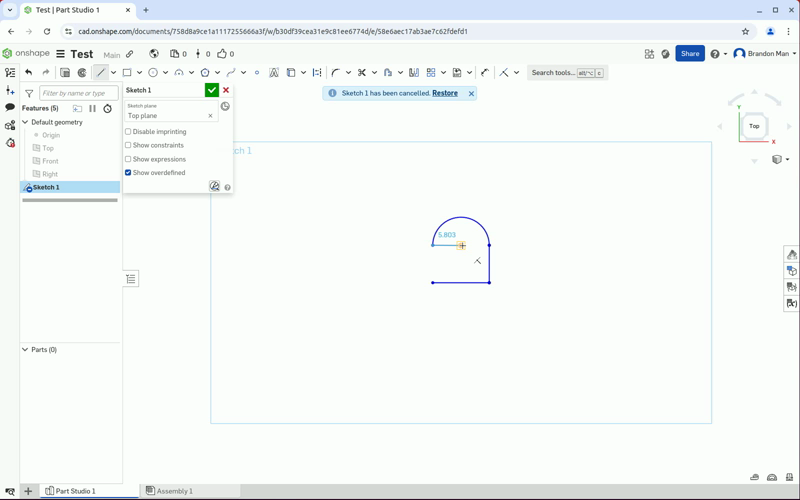
key_down(shift)
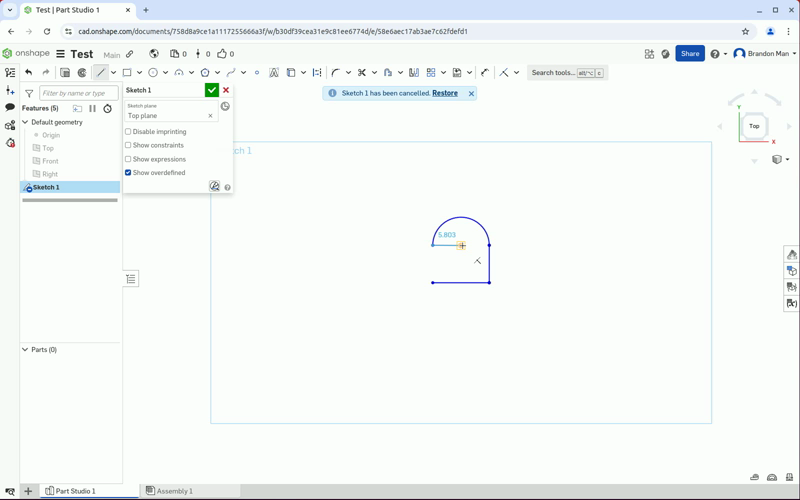
mouse_move(432, 282)
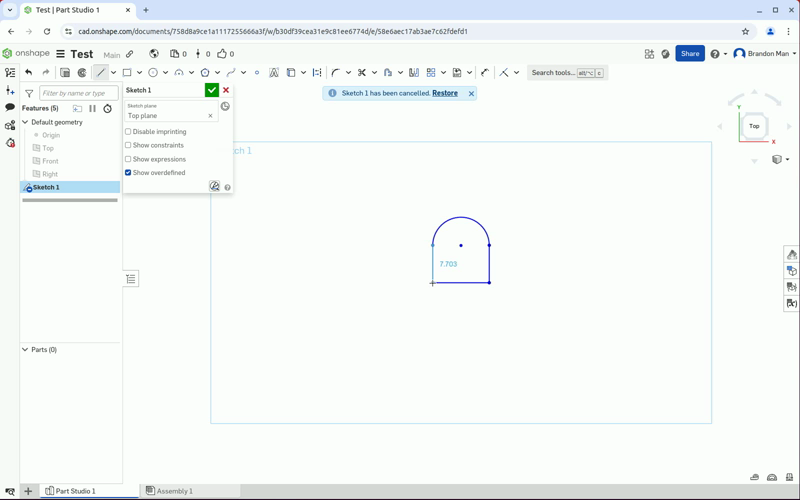
key_up(shift)
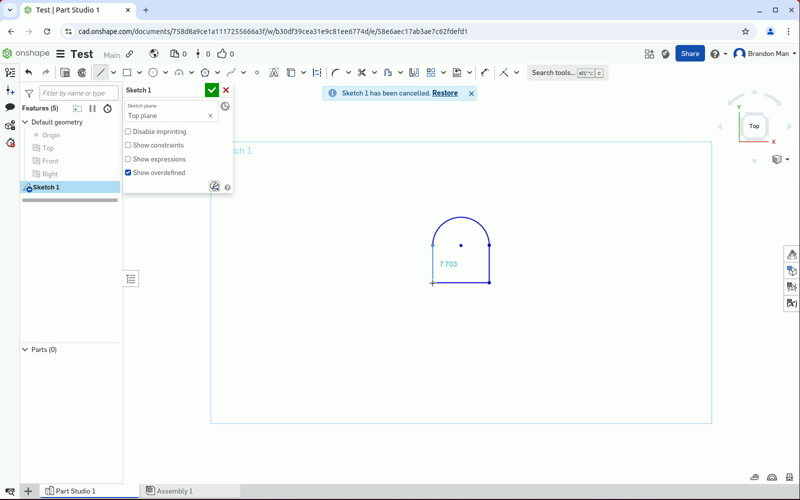
click(432, 282)
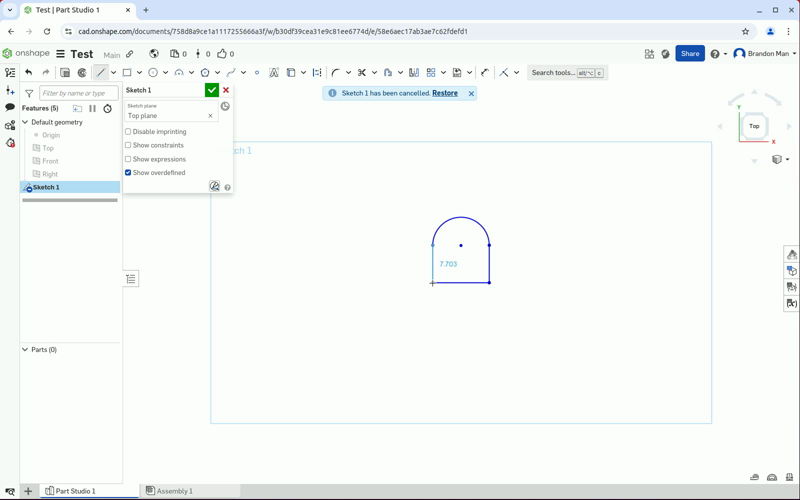
key(esc)
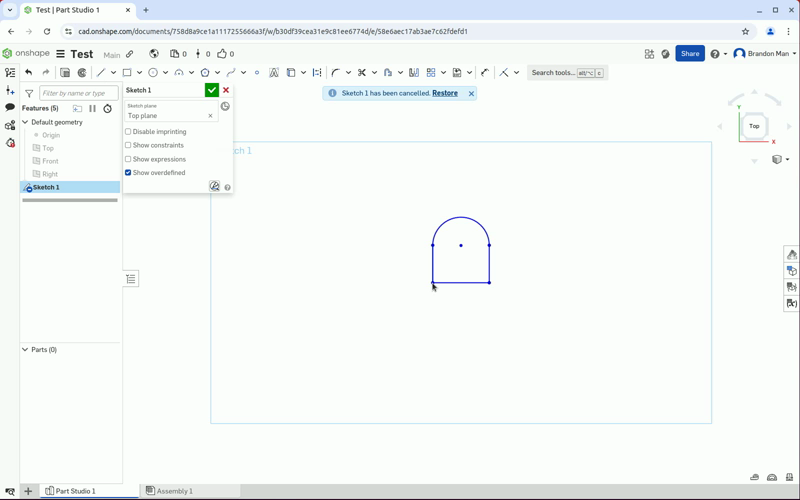
key(c)
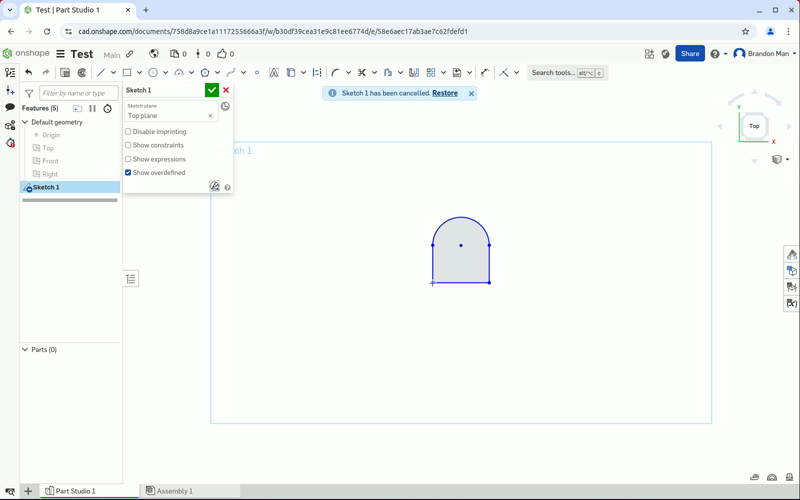
key_down(shift)
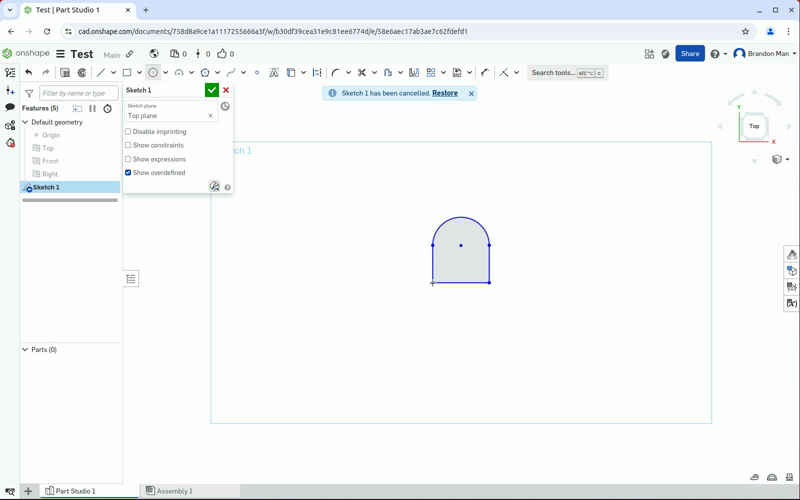
mouse_move(461, 245)
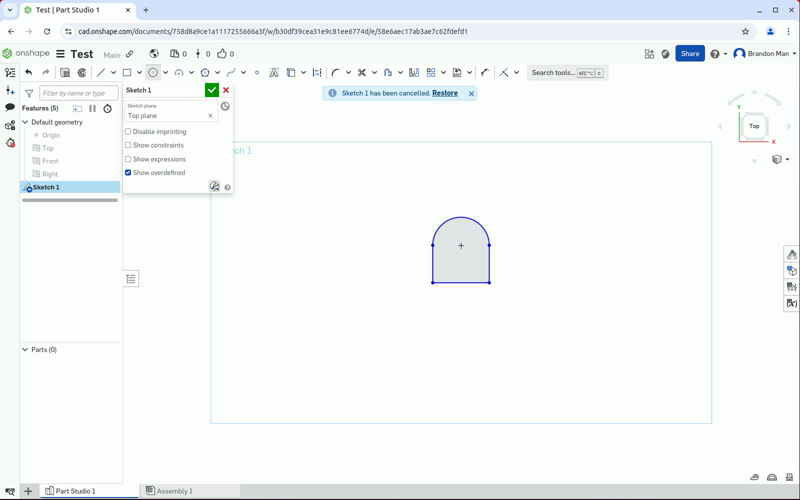
click(461, 245)
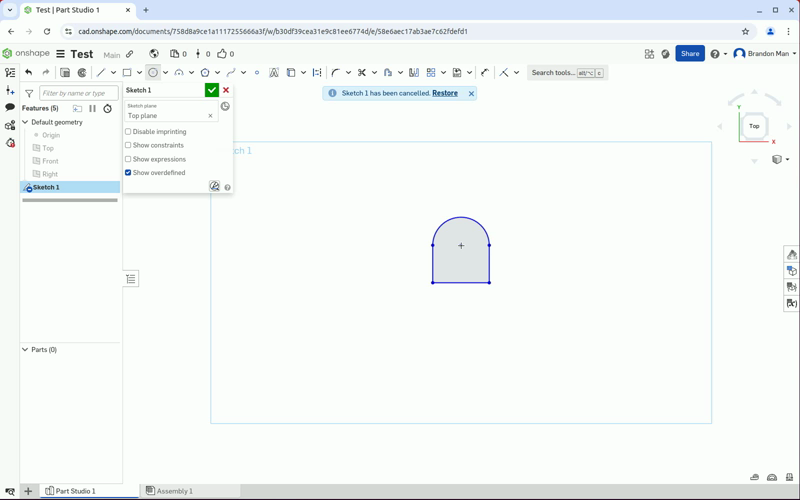
key_up(shift)
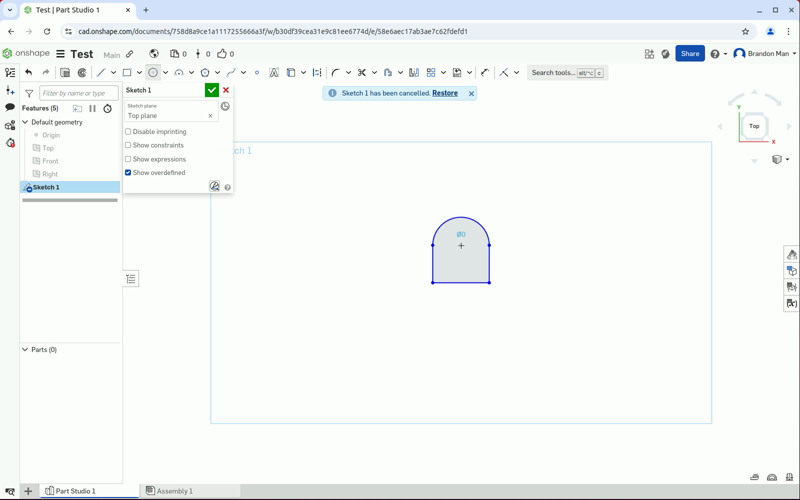
mouse_move(479, 245)
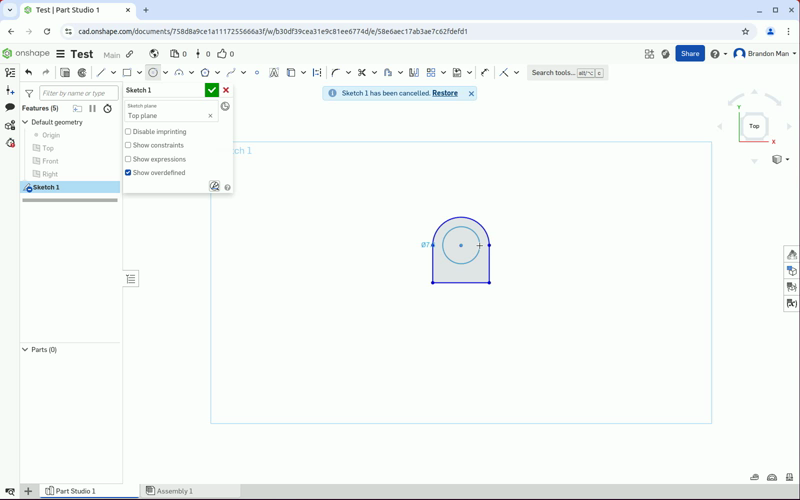
click(479, 245)
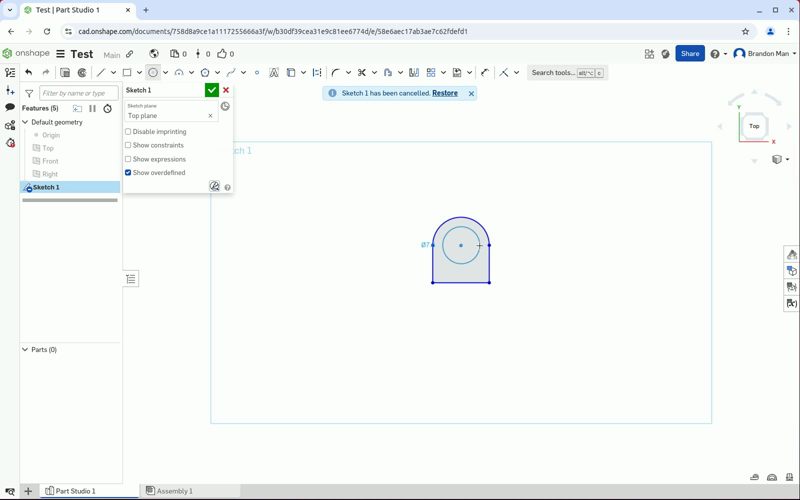
key(esc)
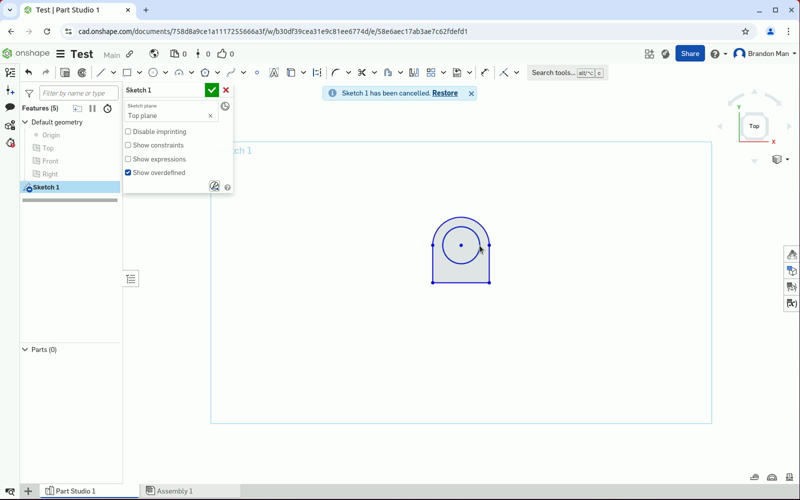
mouse_move(450, 226)
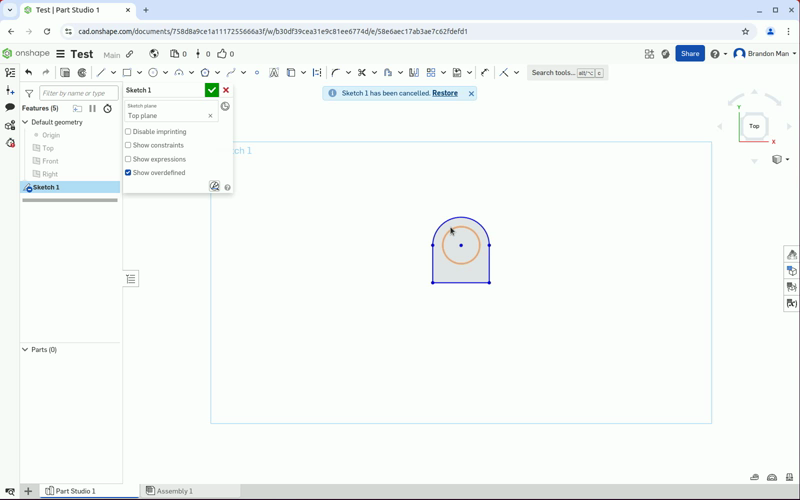
click(450, 226)
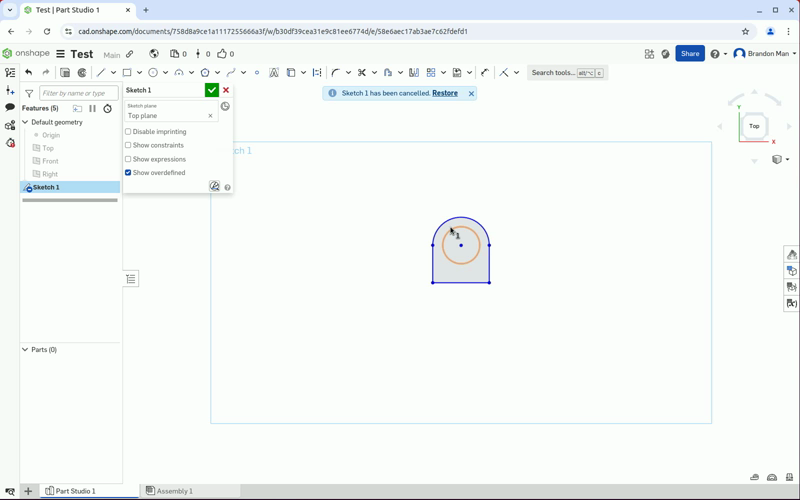
mouse_move(73, 352)
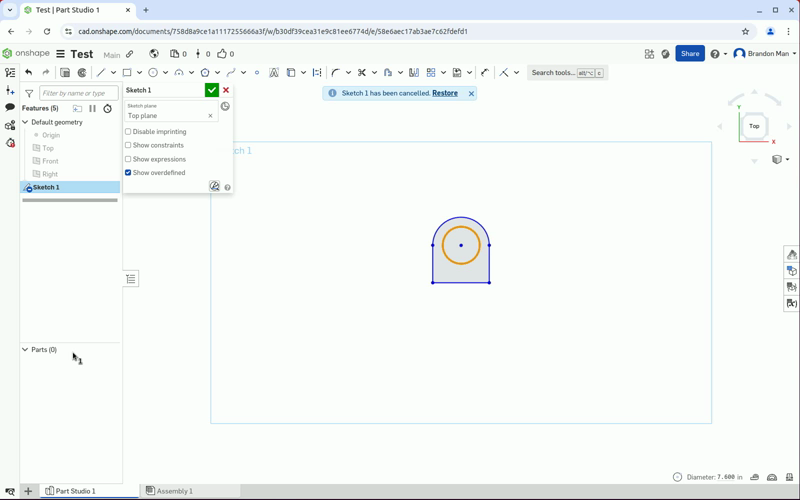
key(shift+y)
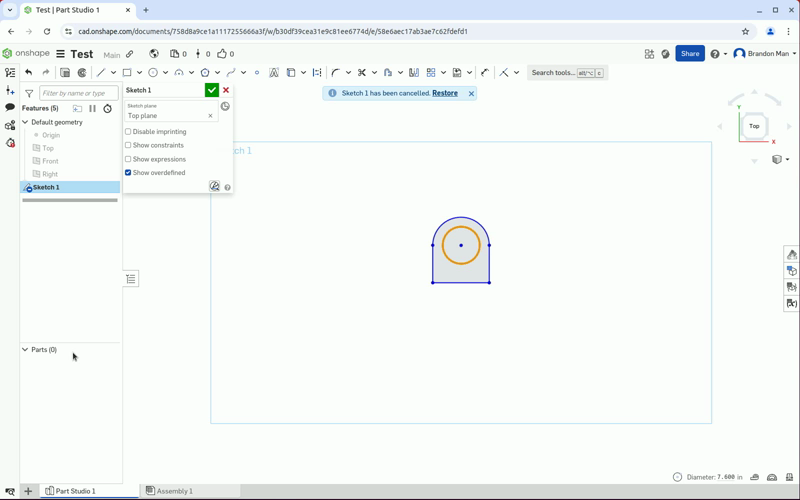
key(shift+e)
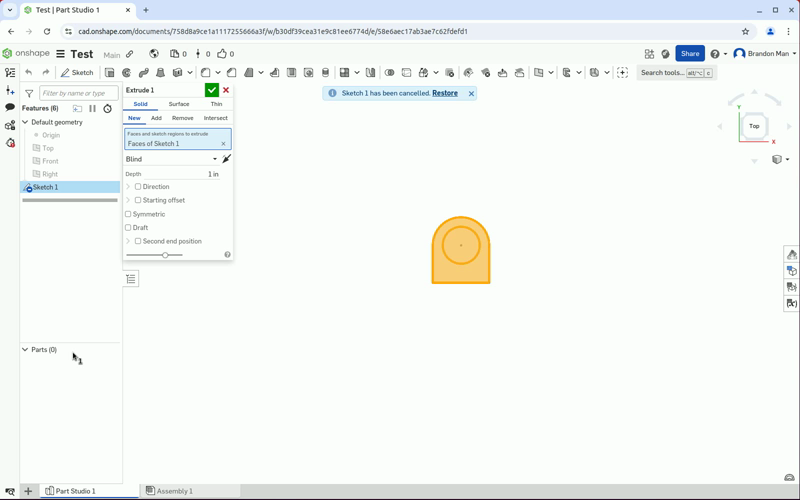
mouse_move(143, 106)
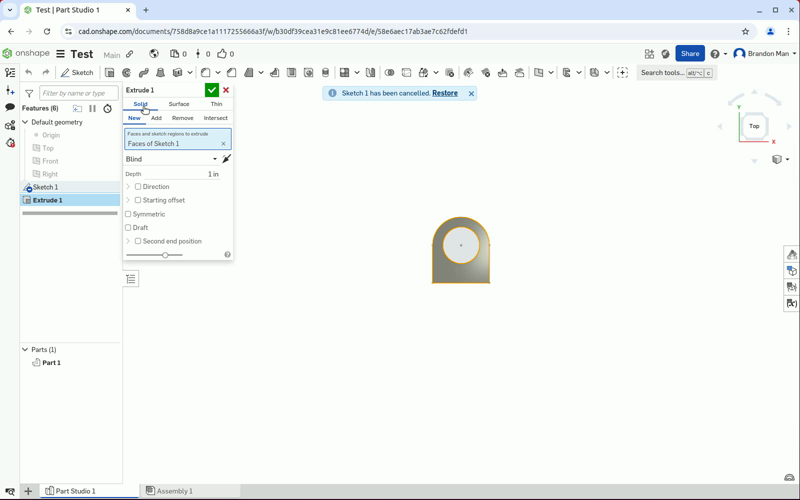
click(143, 106)
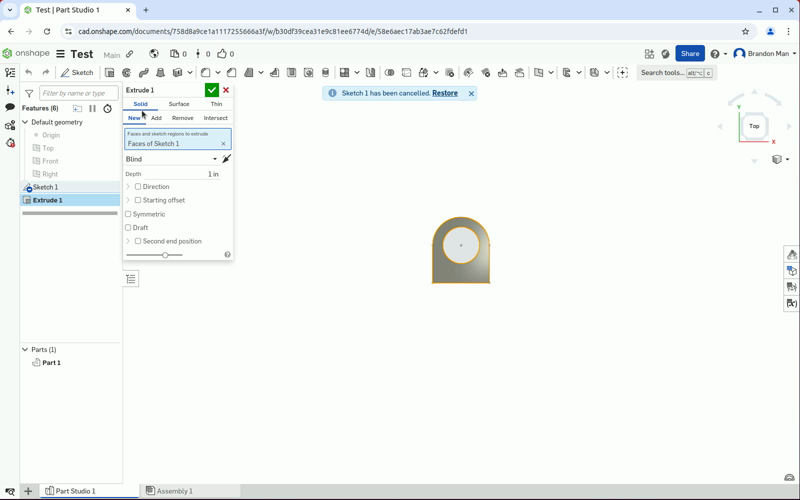
mouse_move(137, 120)
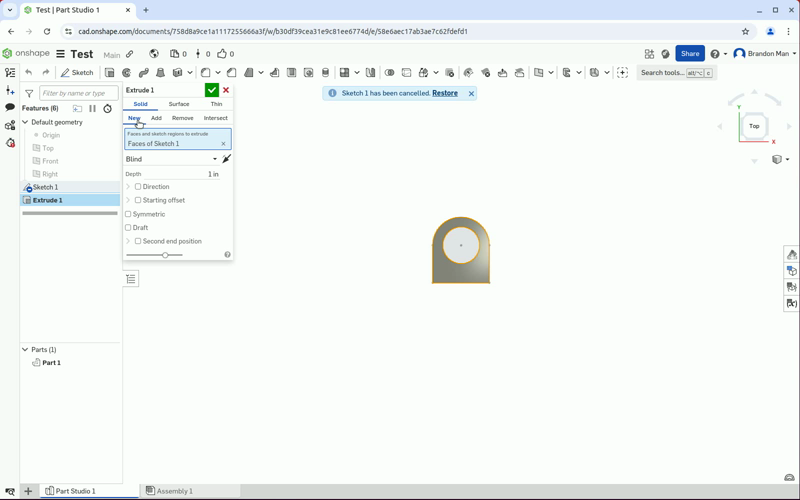
click(137, 120)
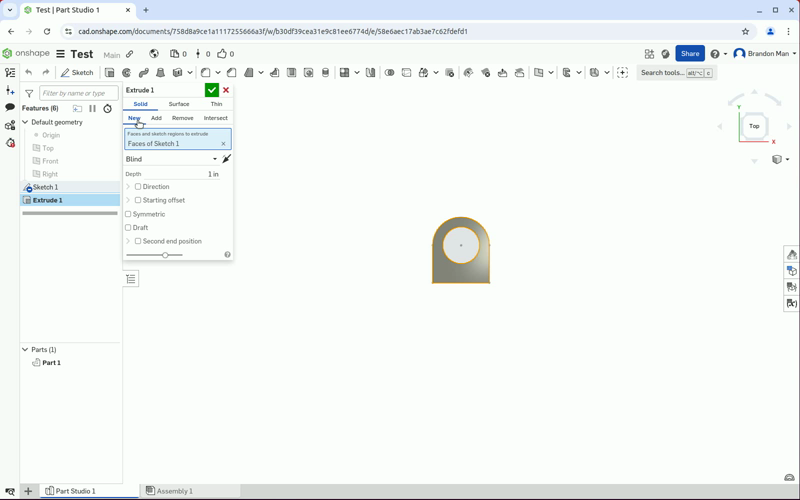
key(tab, 4)
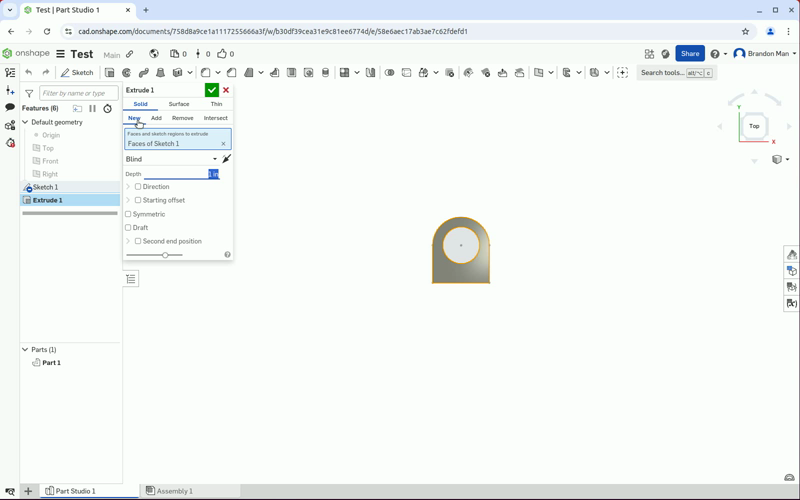
text(23.108)
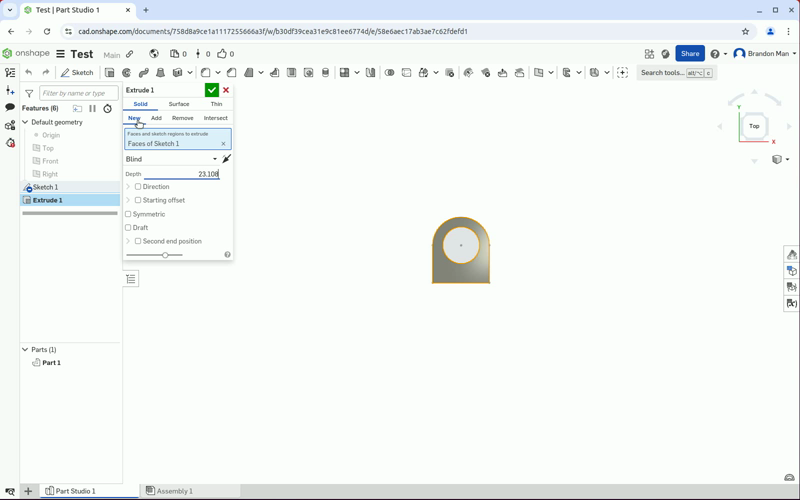
key(enter)
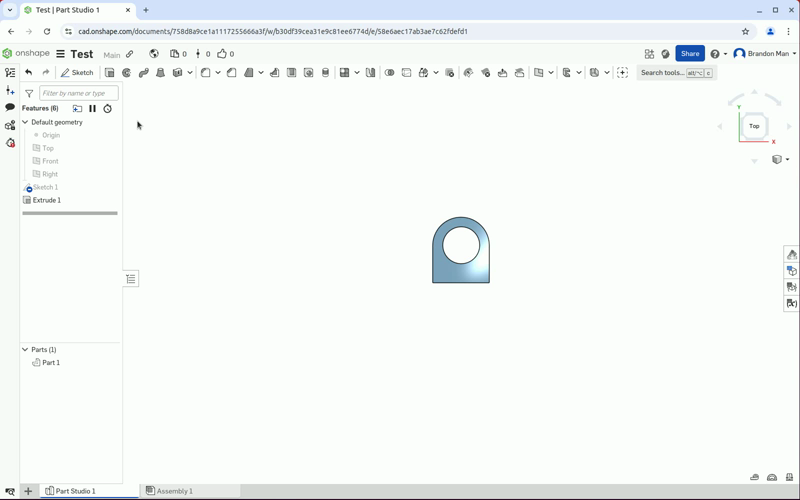
key(shift+h)
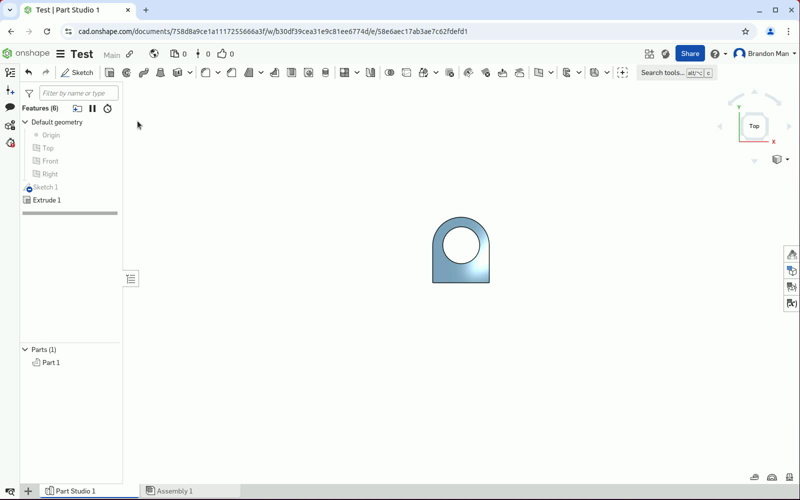
key(shift+h)
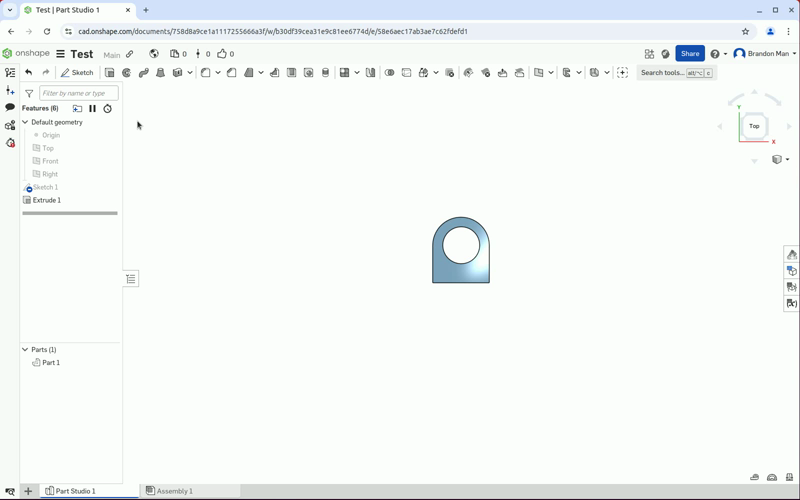
mouse_move(73, 189)
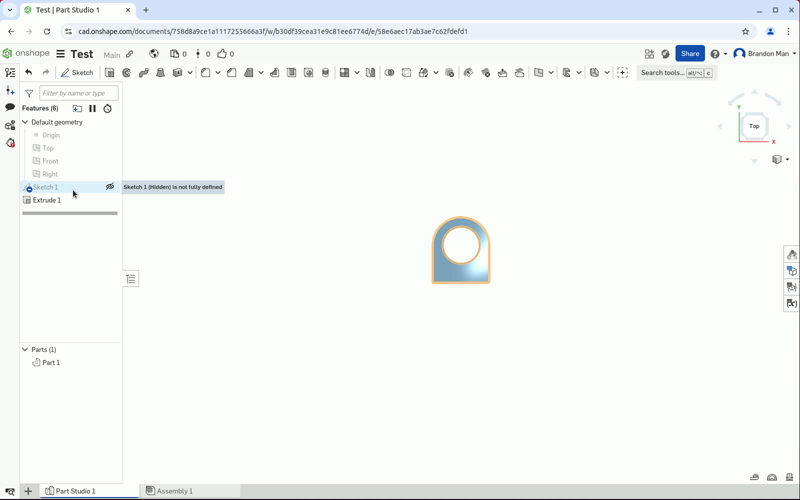
click(73, 189)
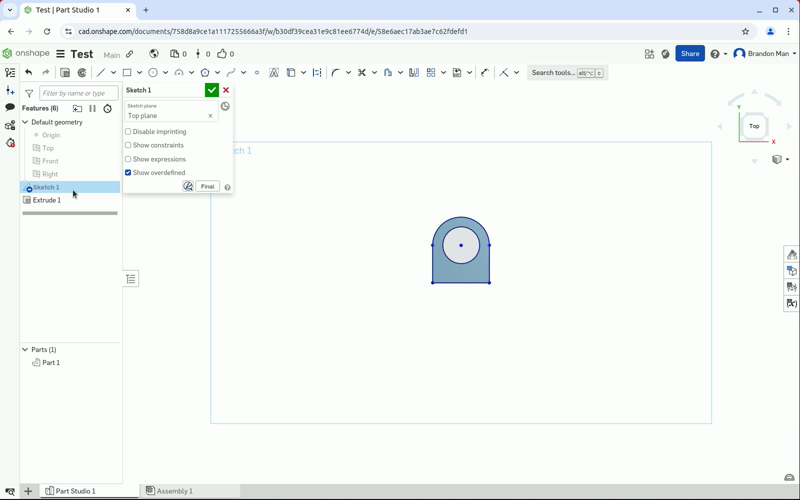
mouse_move(229, 92)
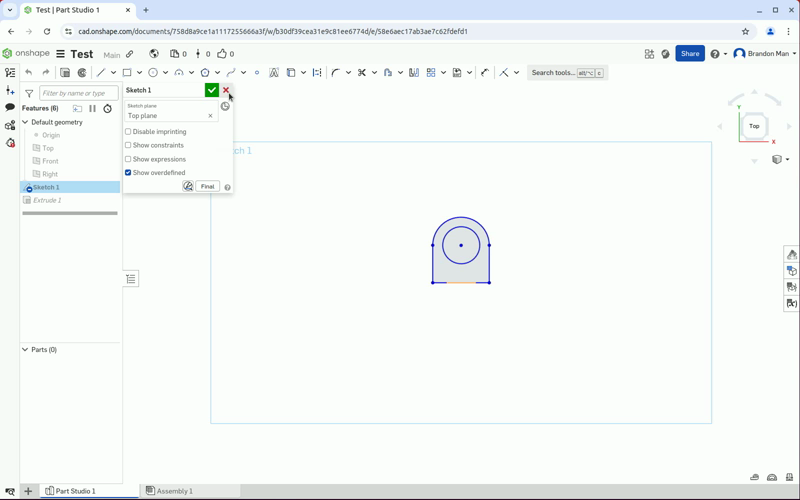
click(229, 92)
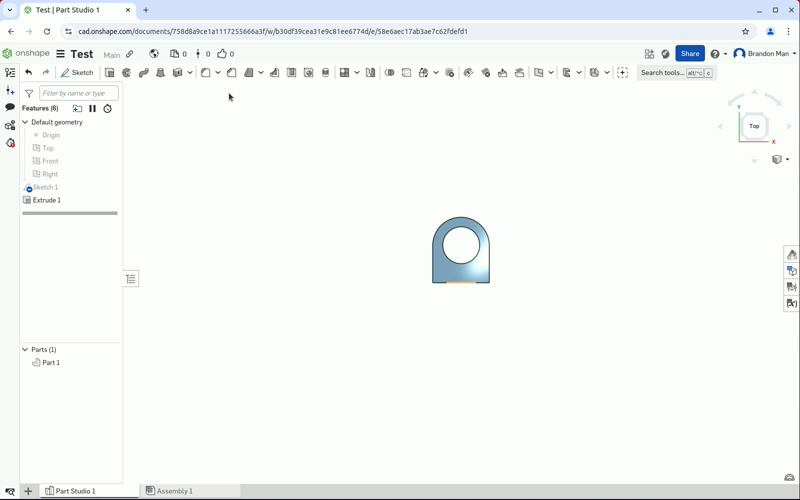
mouse_move(73, 352)
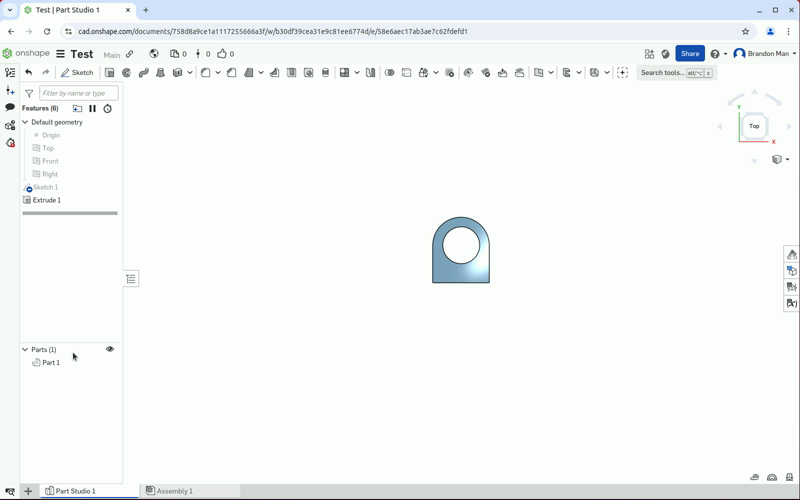
key(y)
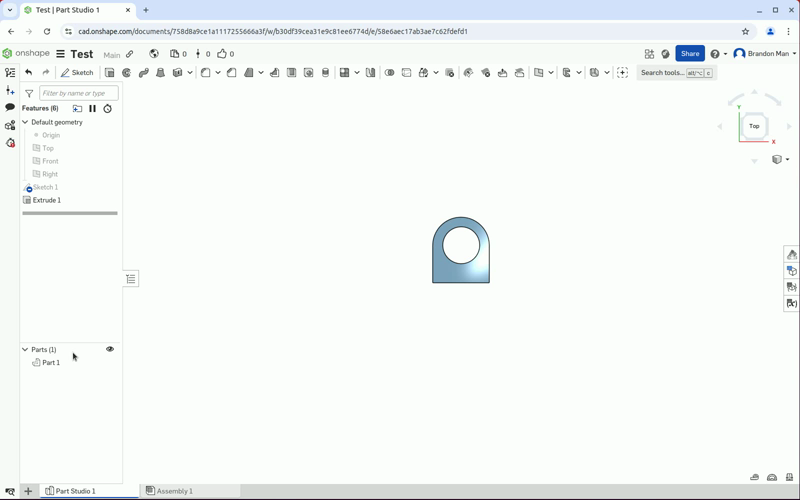
key(shift+p)
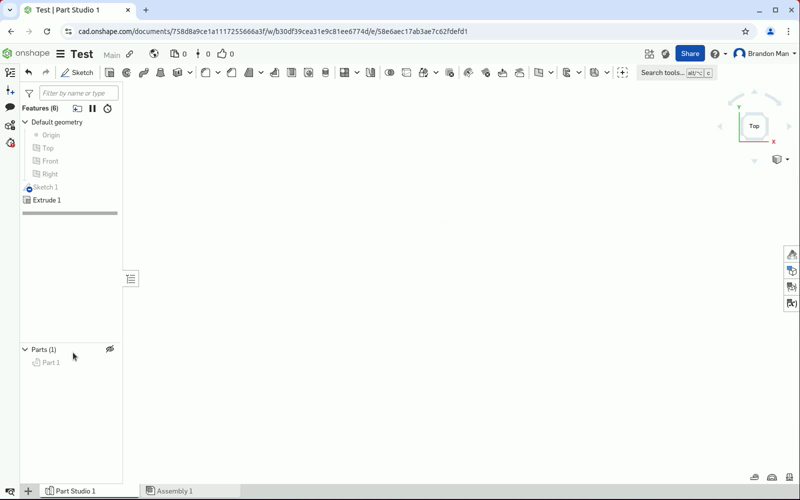
key(space)
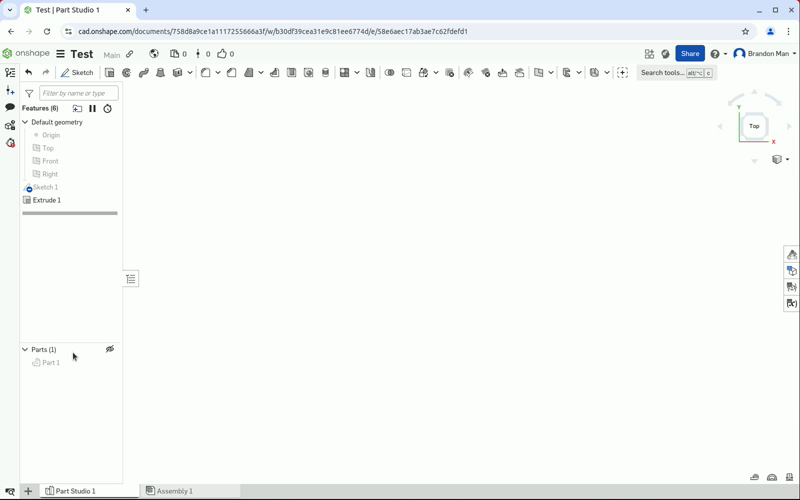
key_down(shift)
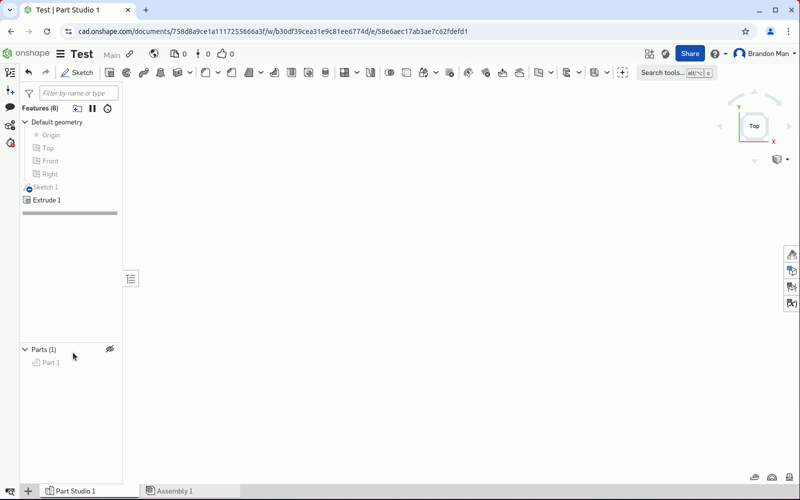
key(up)
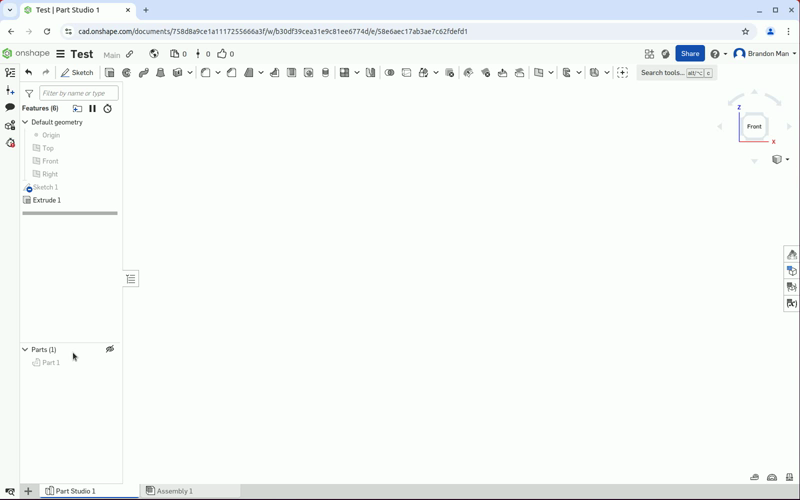
key_up(shift)
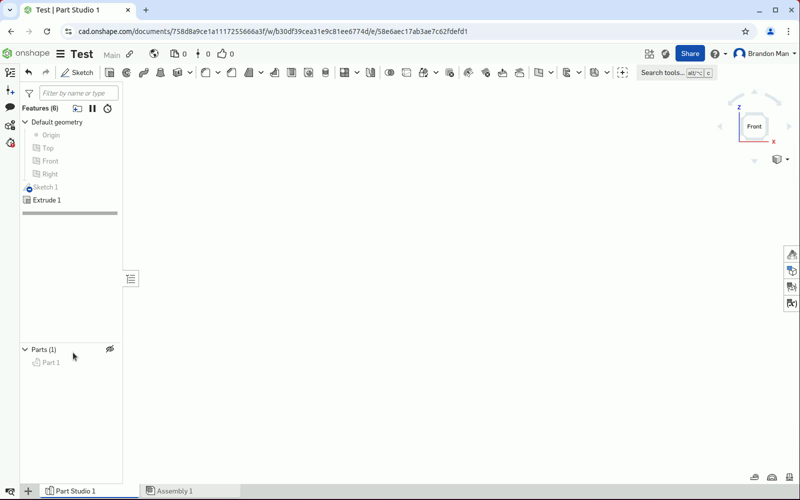
mouse_move(73, 352)
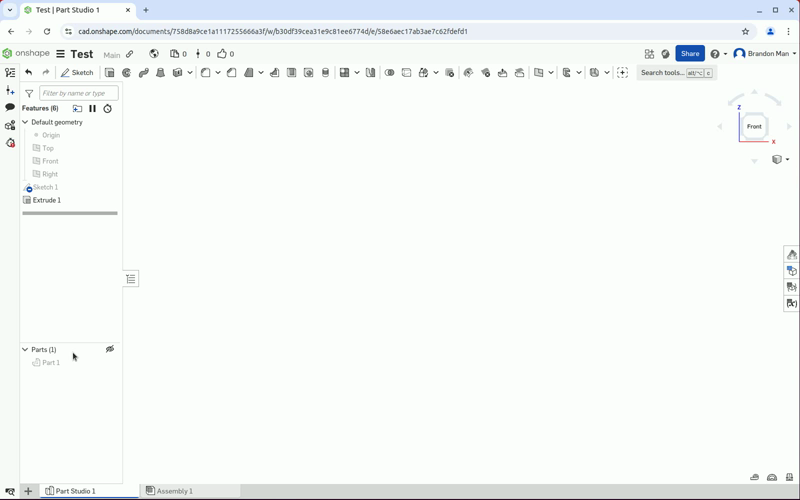
key(shift+y)
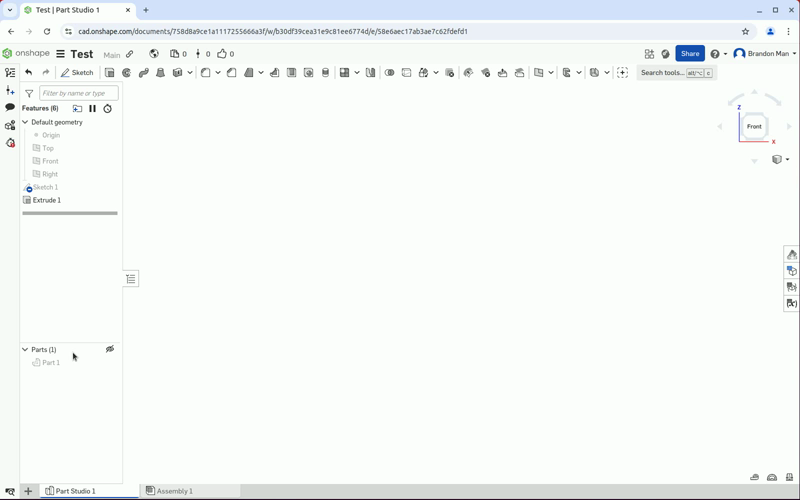
key(shift+s)
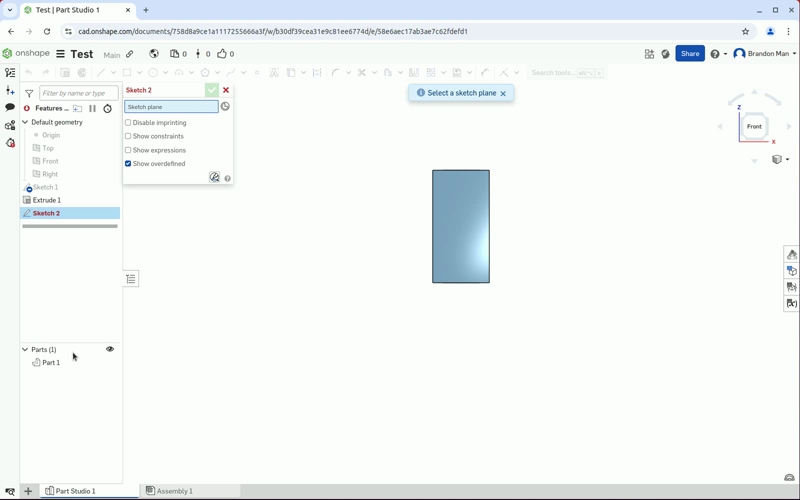
mouse_move(73, 163)
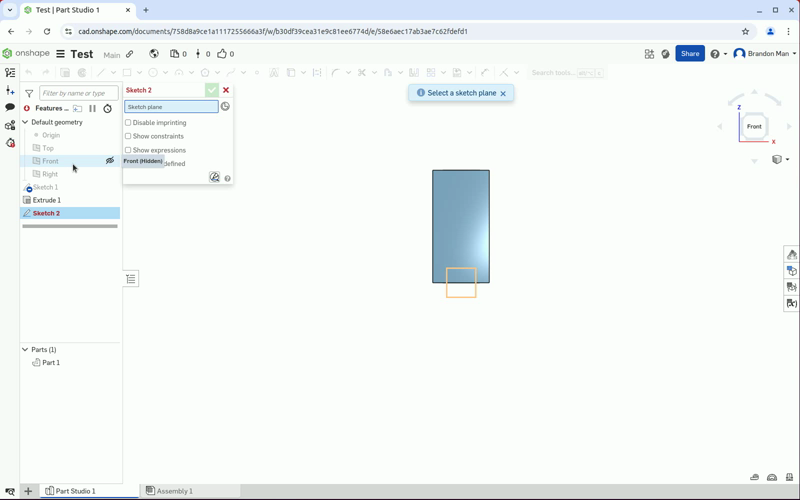
click(73, 163)
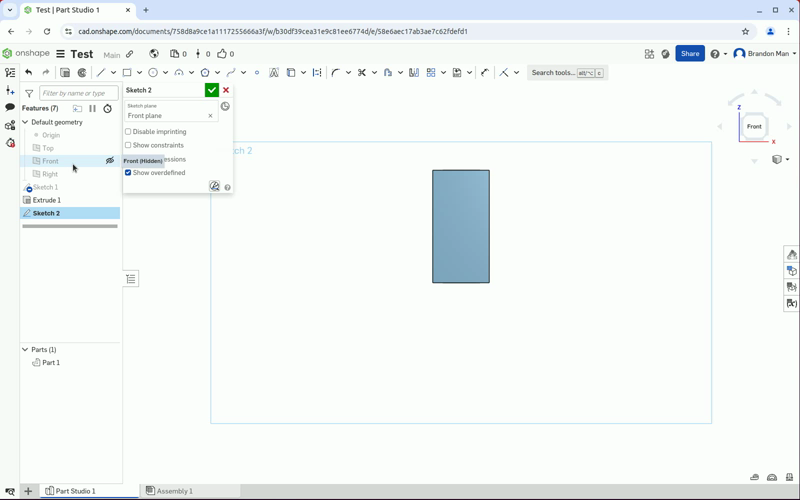
mouse_move(73, 352)
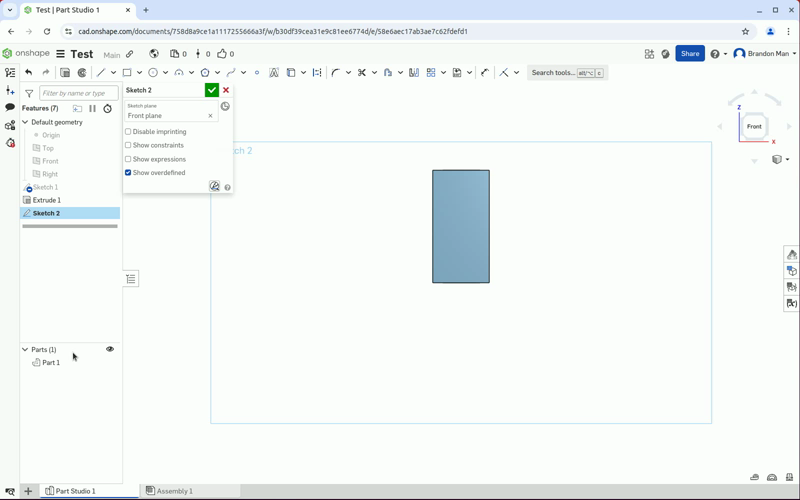
key(y)
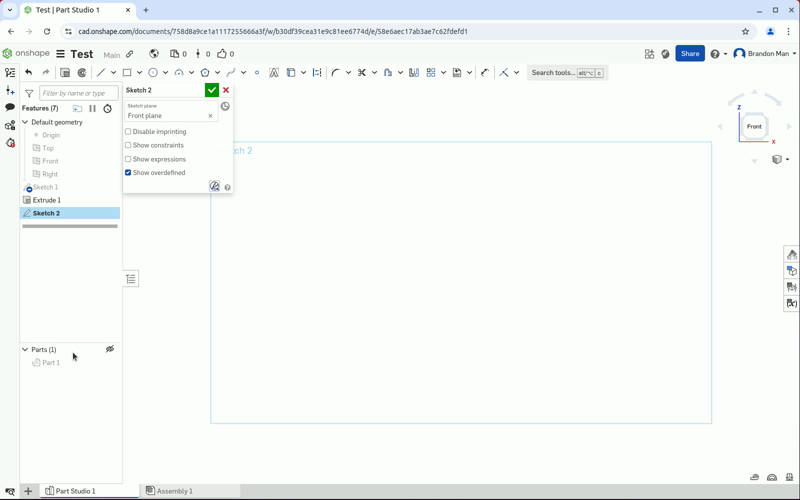
key(c)
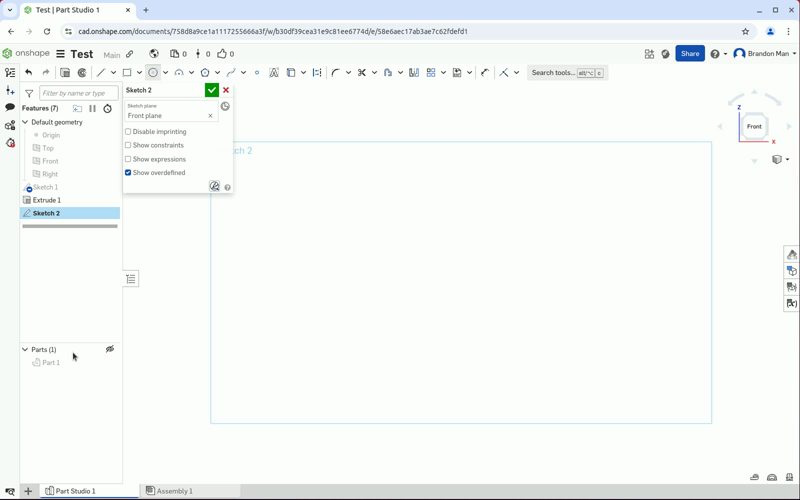
key_down(shift)
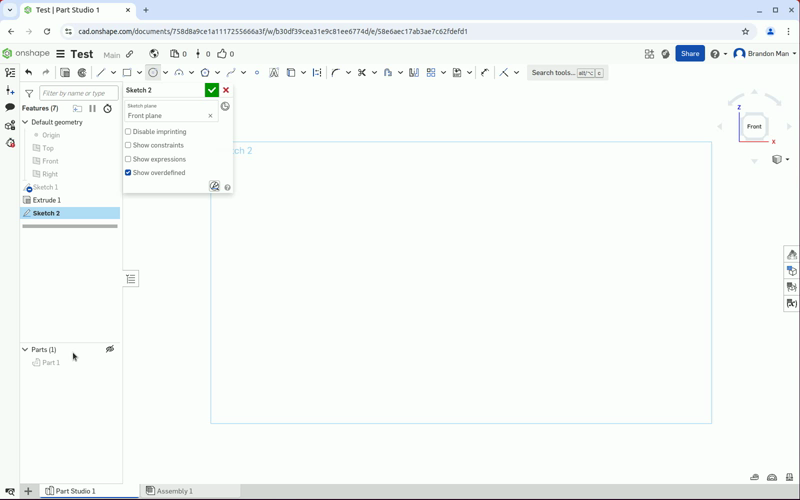
mouse_move(443, 179)
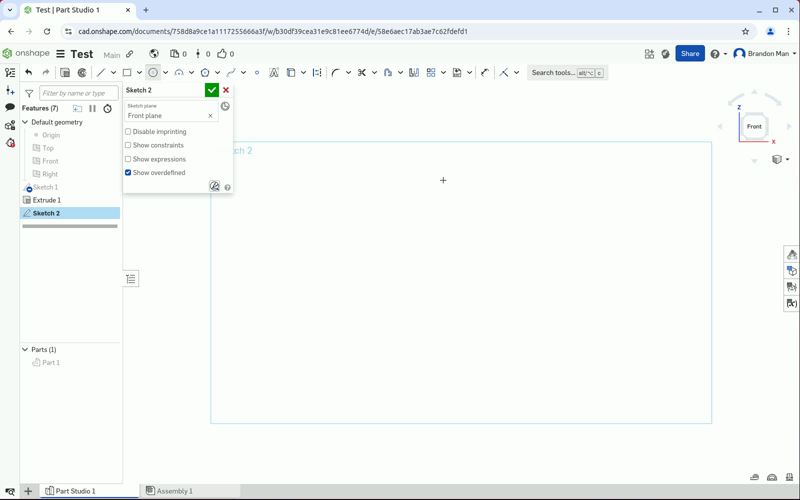
click(443, 179)
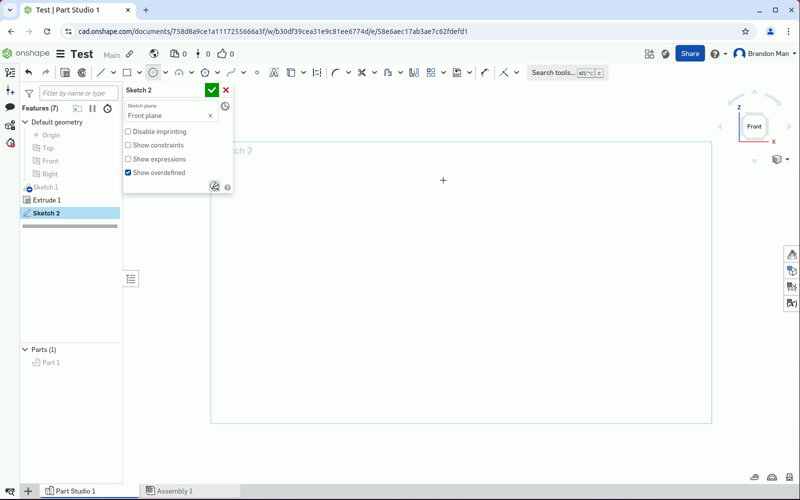
key_up(shift)
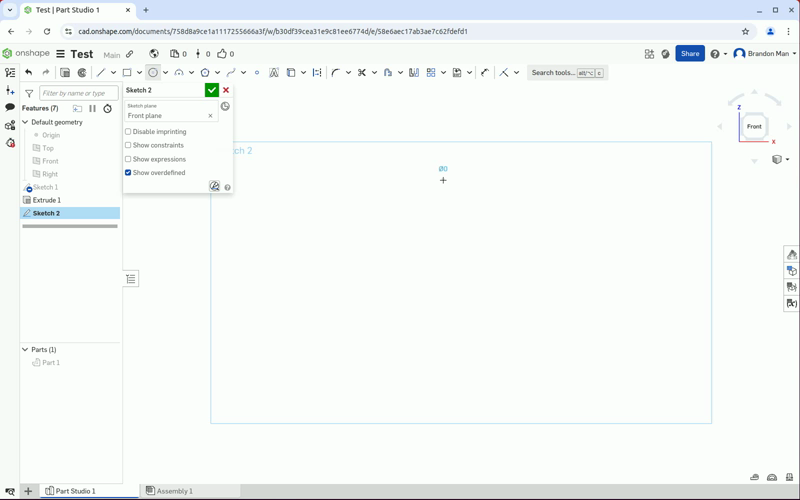
mouse_move(447, 179)
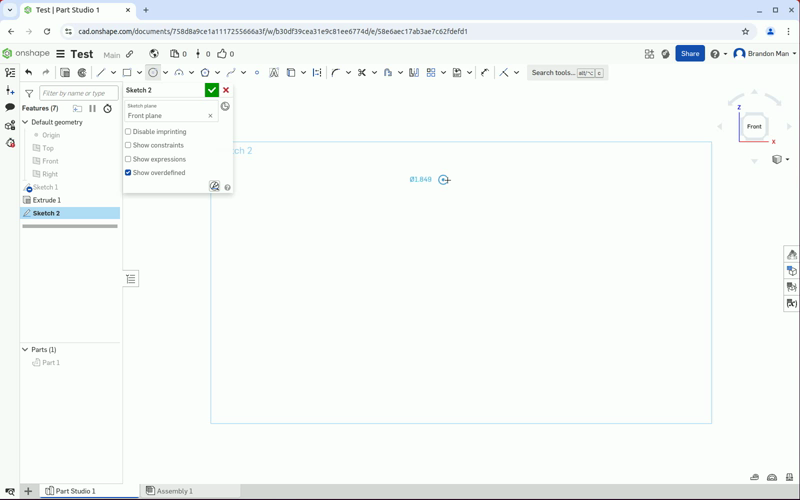
click(447, 179)
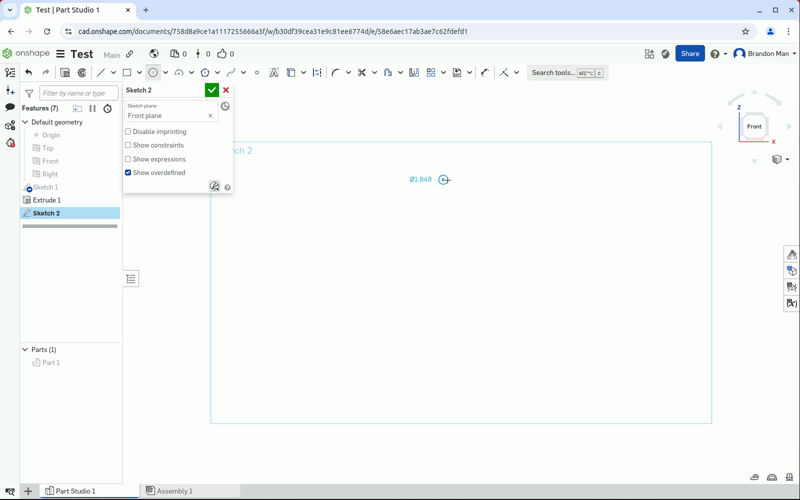
key(esc)
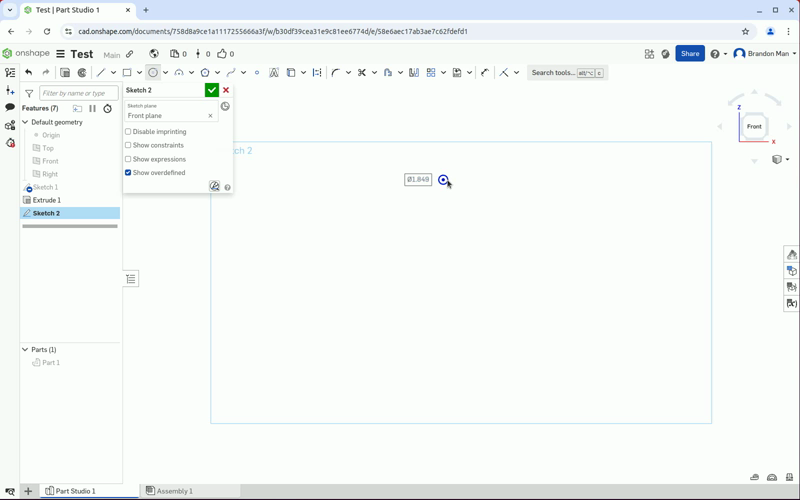
mouse_move(442, 182)
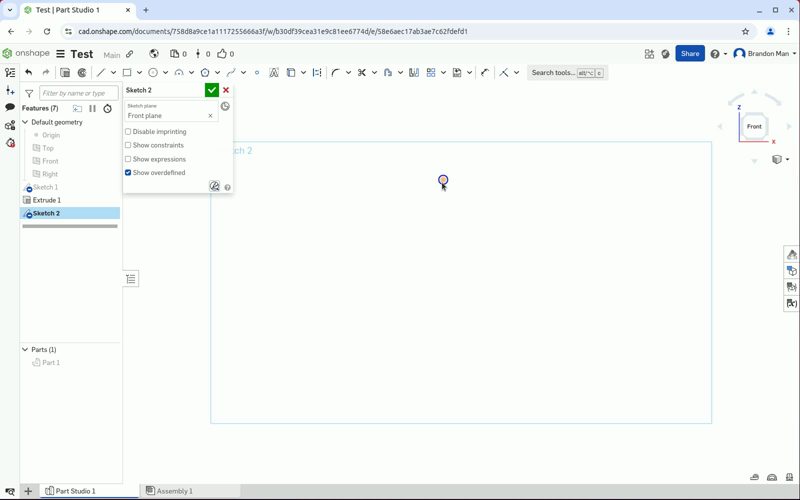
scroll(6)
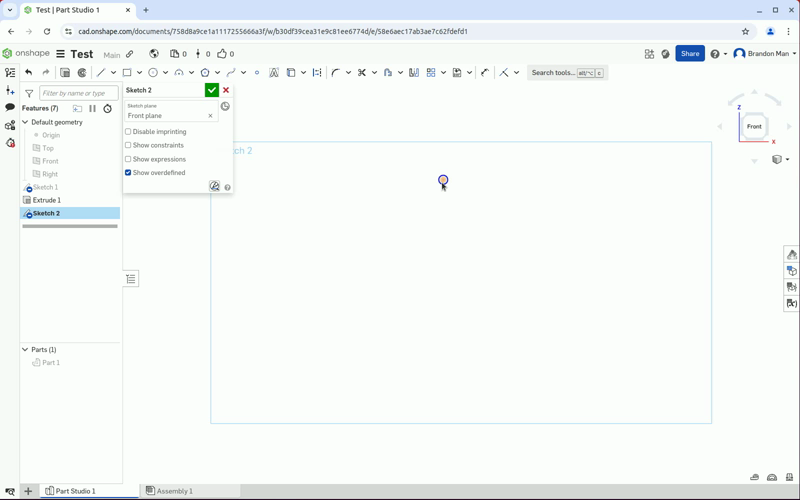
scroll(6)
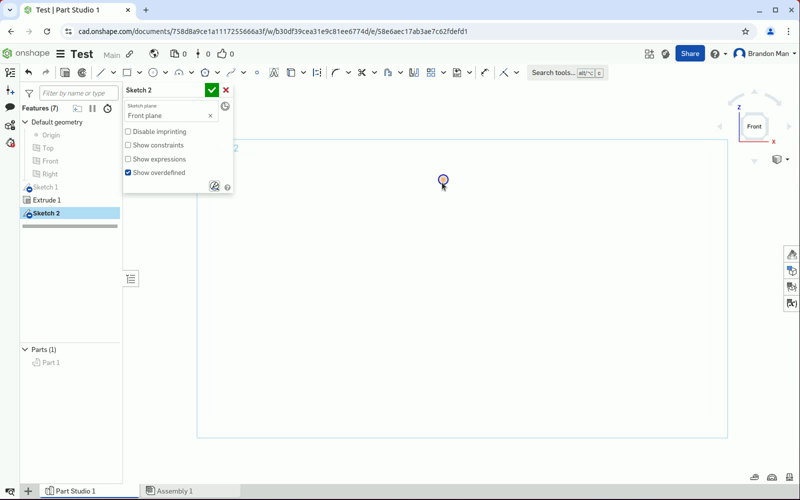
scroll(6)
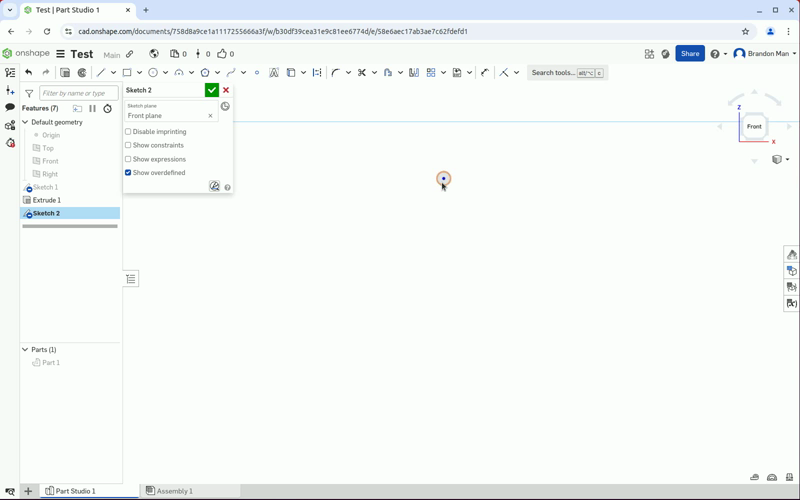
scroll(6)
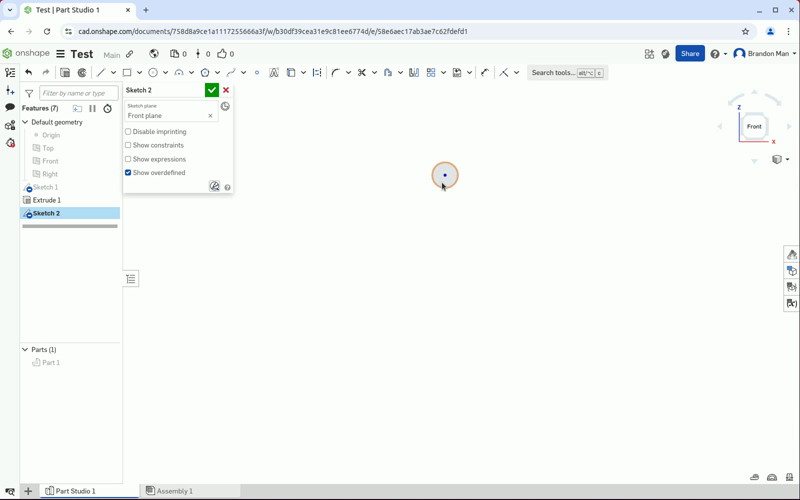
scroll(6)
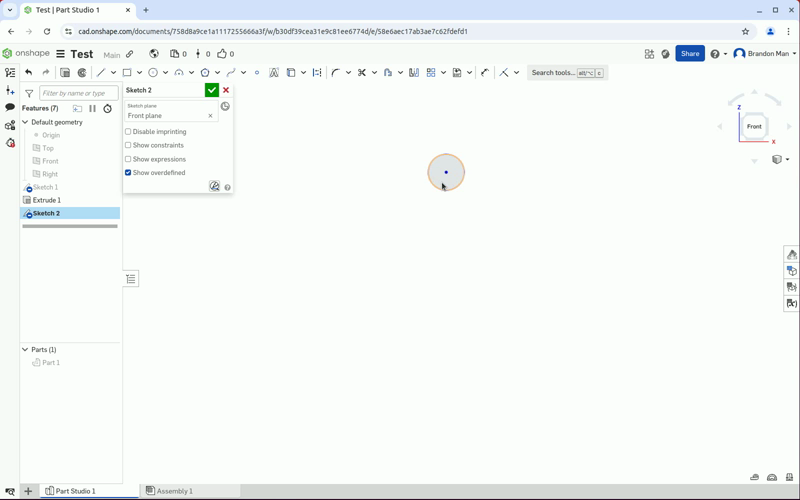
scroll(6)
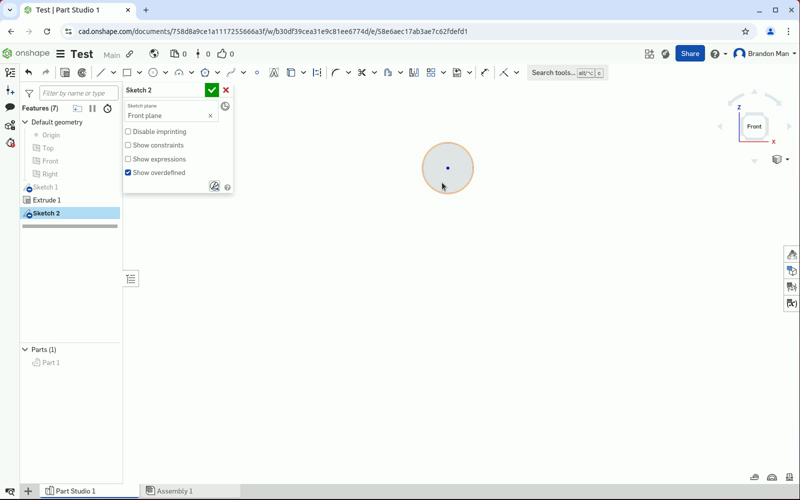
scroll(6)
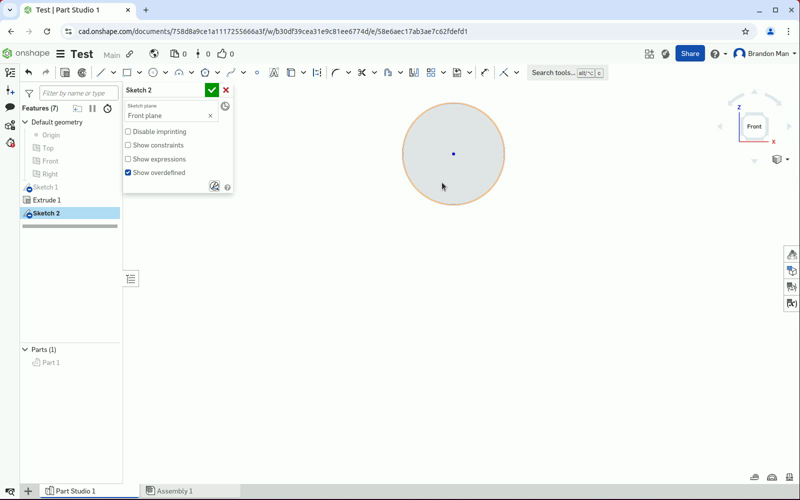
click(442, 182)
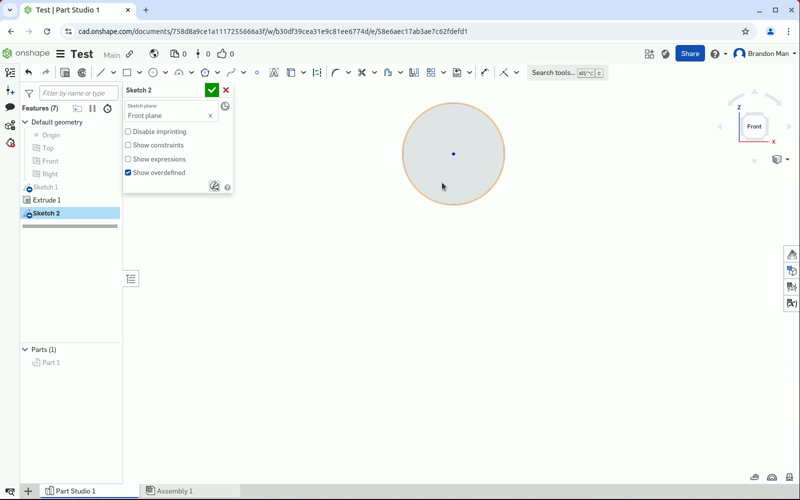
scroll(-6)
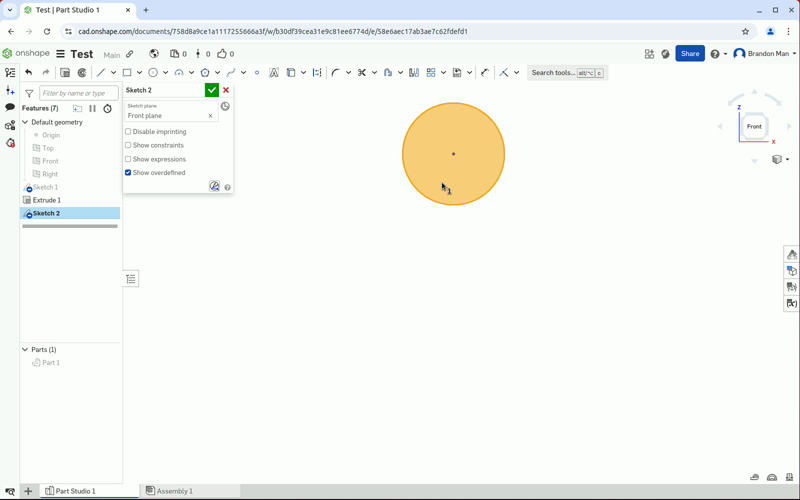
scroll(-6)
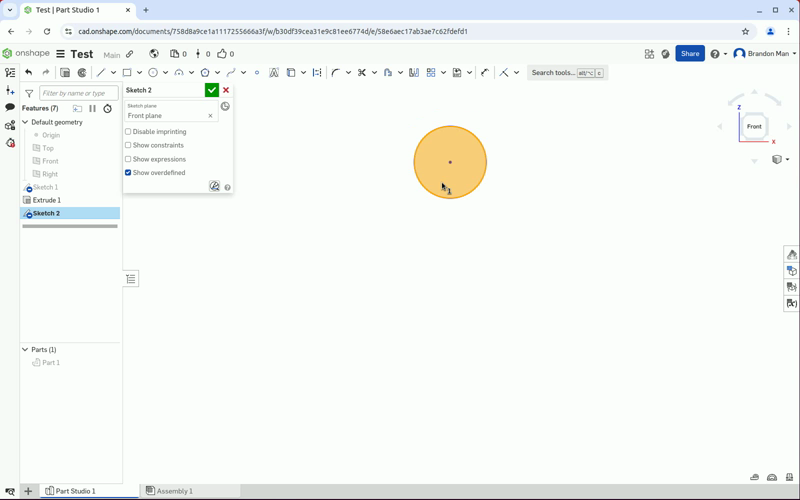
scroll(-6)
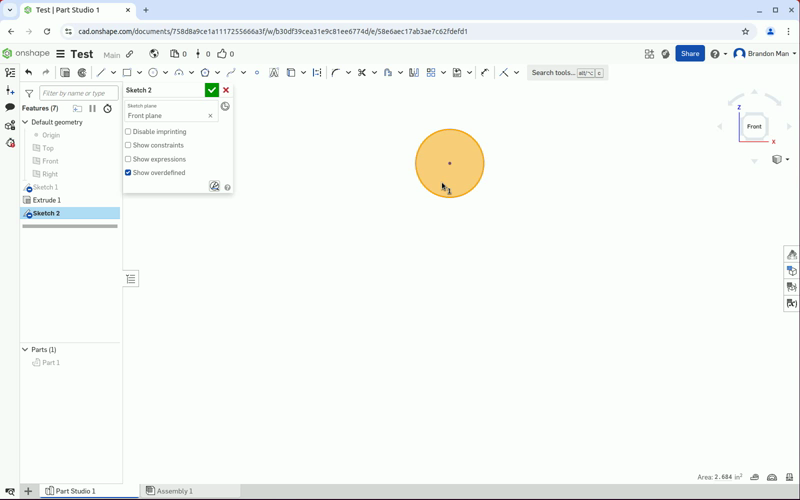
scroll(-6)
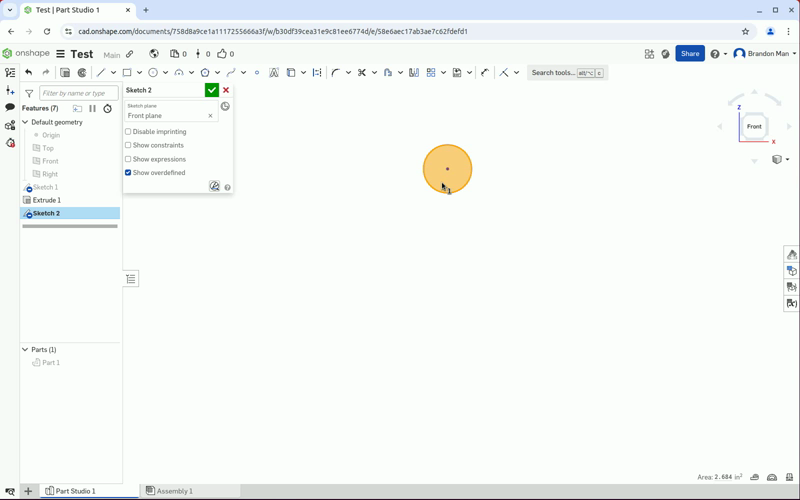
scroll(-6)
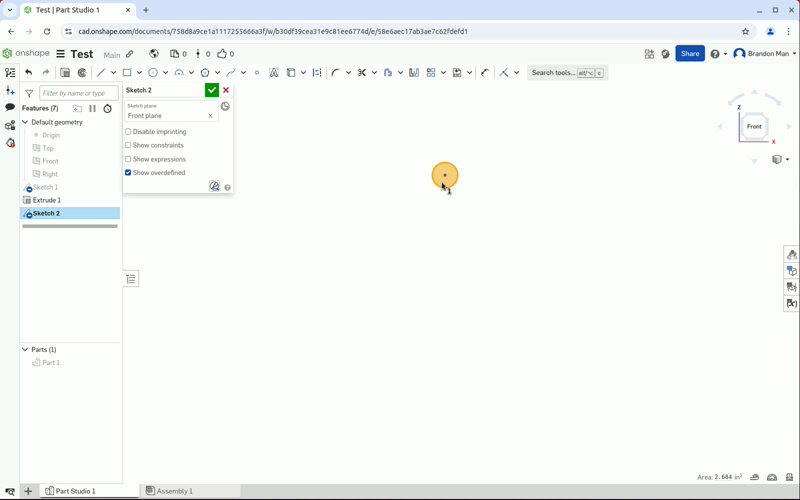
scroll(-6)
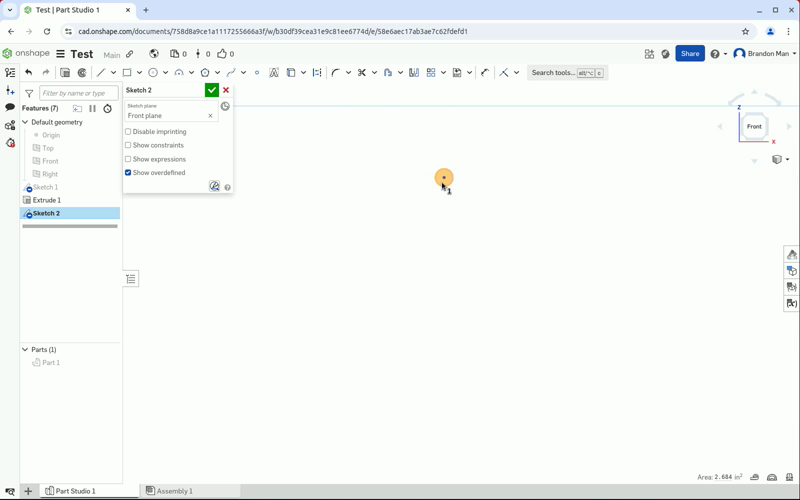
scroll(-6)
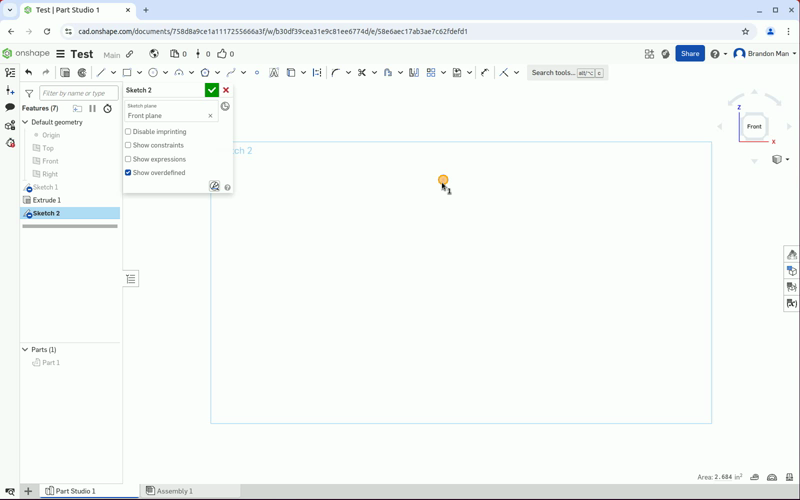
mouse_move(73, 352)
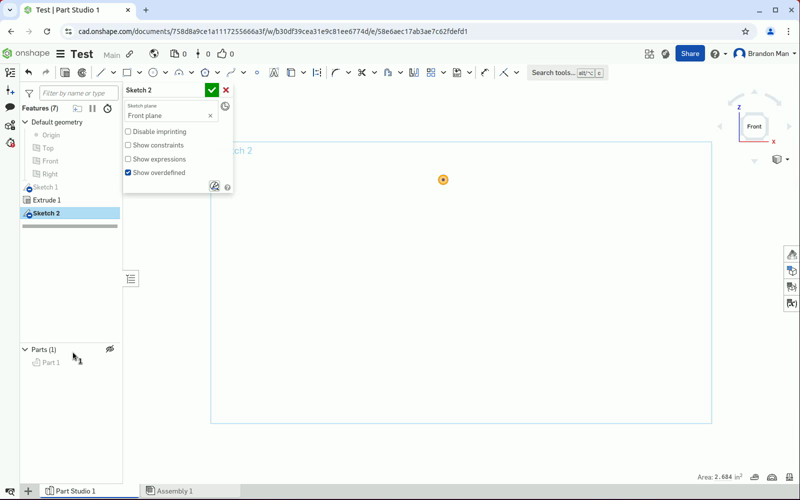
key(shift+y)
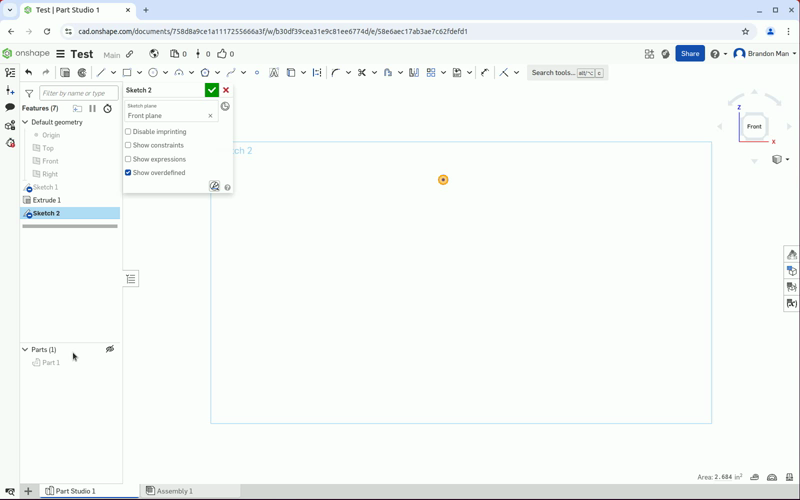
key(shift+e)
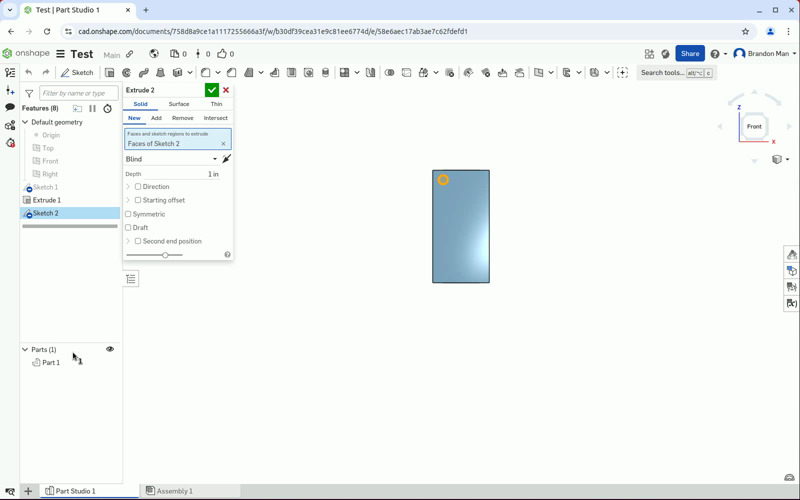
mouse_move(143, 106)
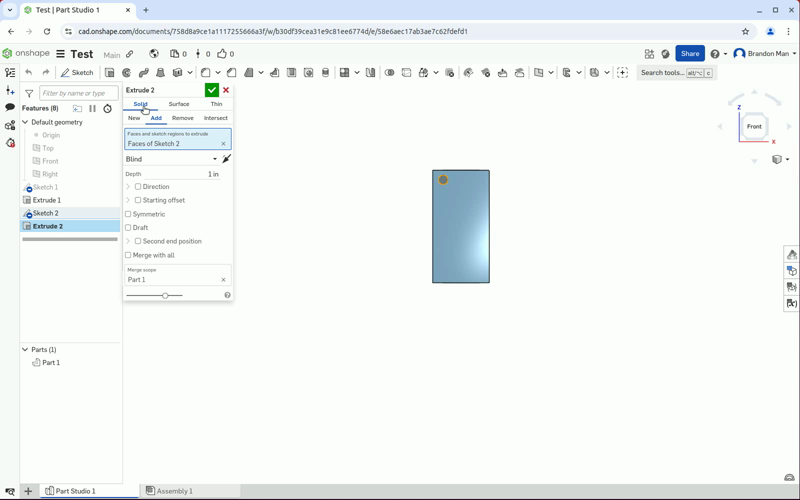
click(143, 106)
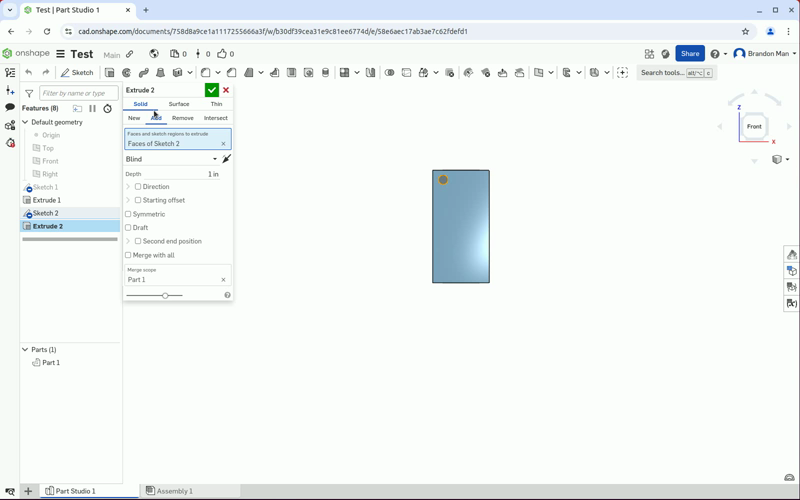
mouse_move(186, 120)
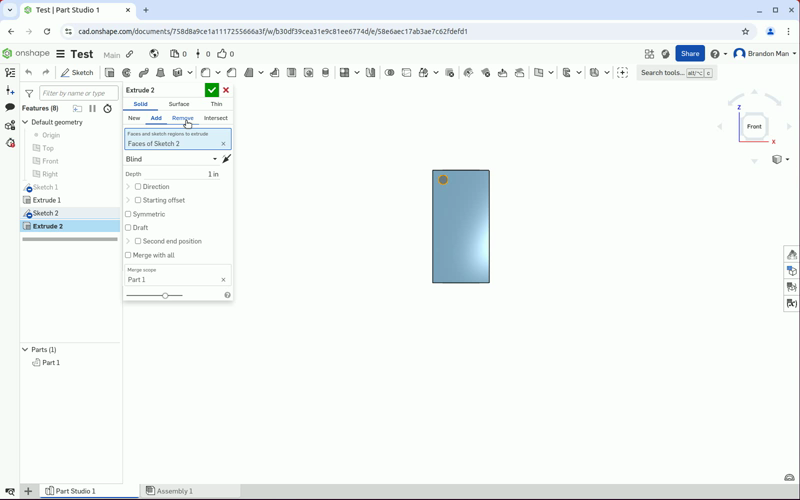
click(186, 120)
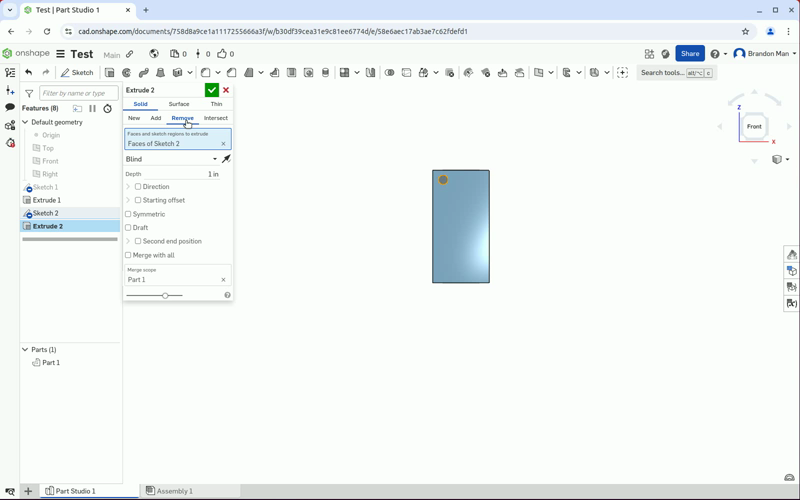
key(tab, 4)
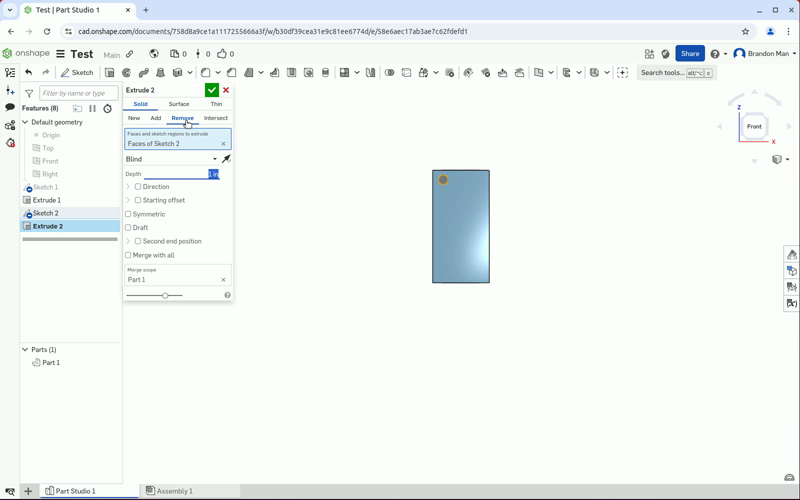
text(3.851)
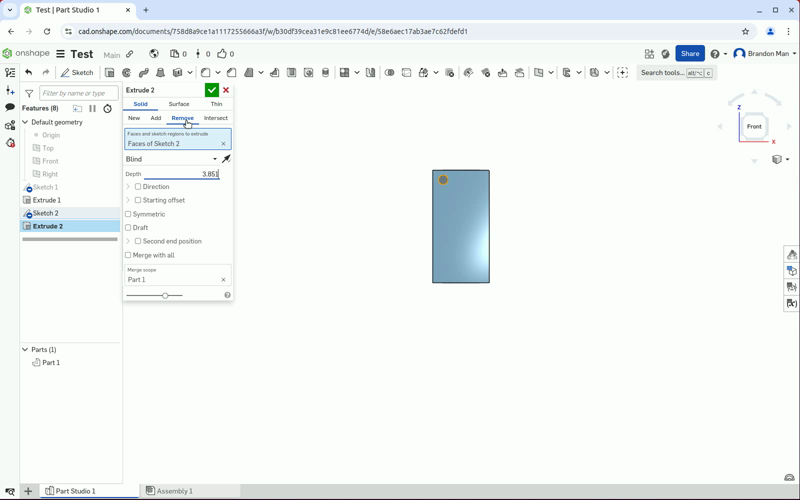
key(tab, 6)
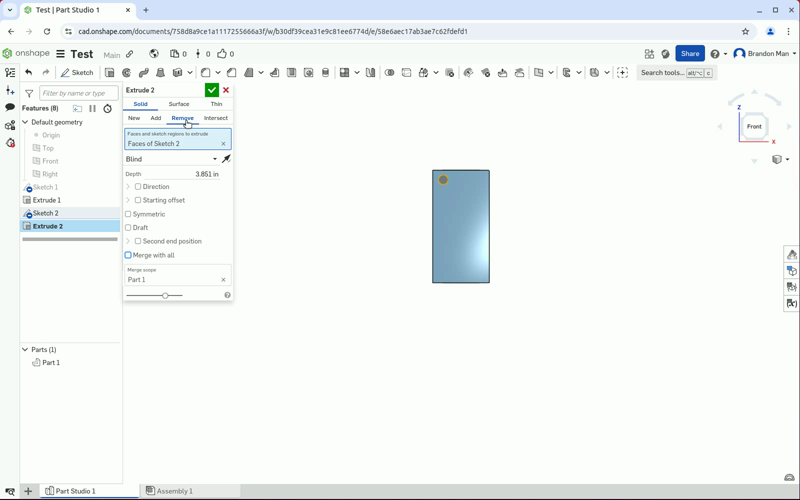
key(space)
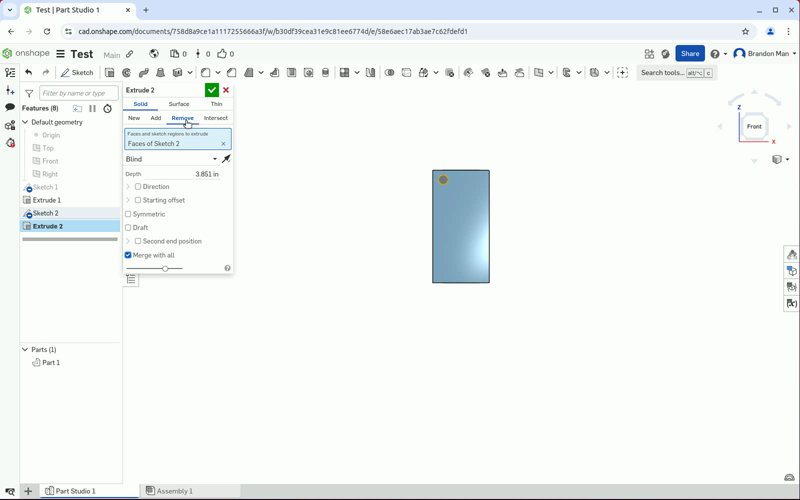
key(enter)
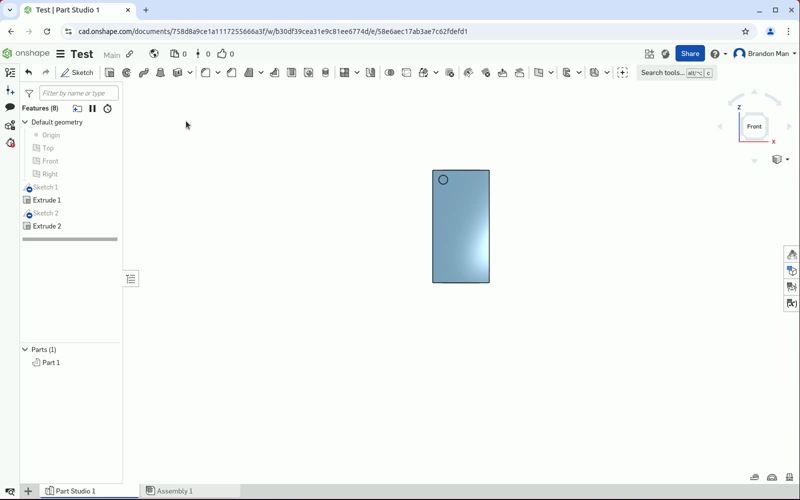
key(shift+h)
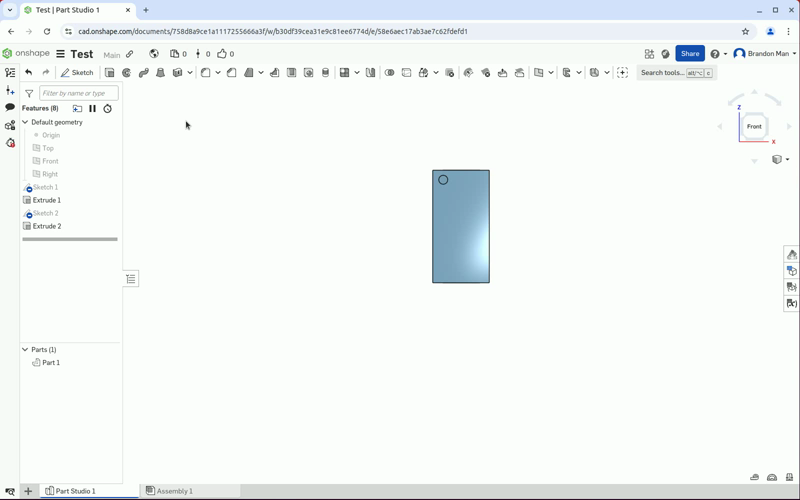
key(shift+h)
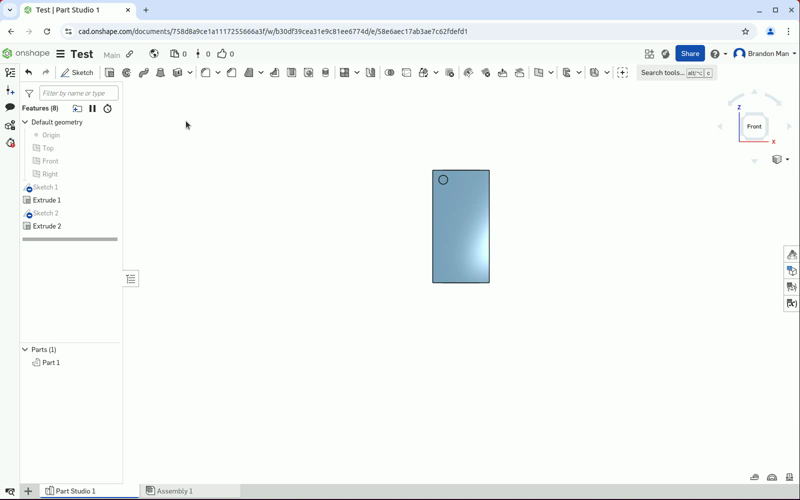
mouse_move(73, 189)
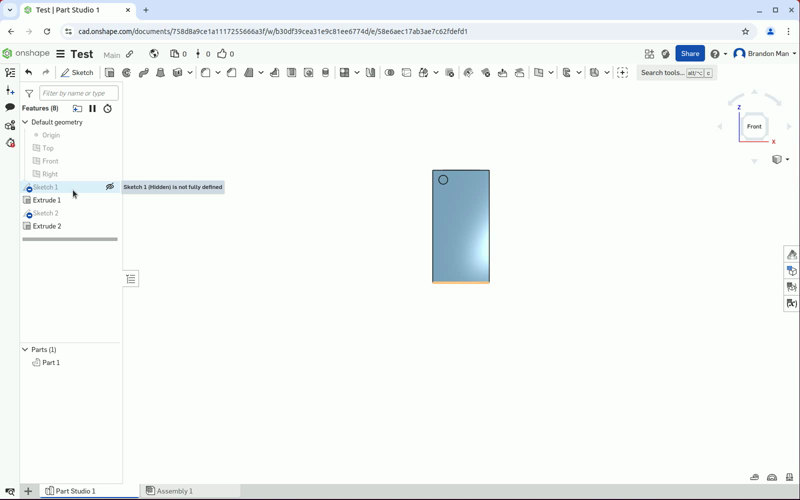
click(73, 189)
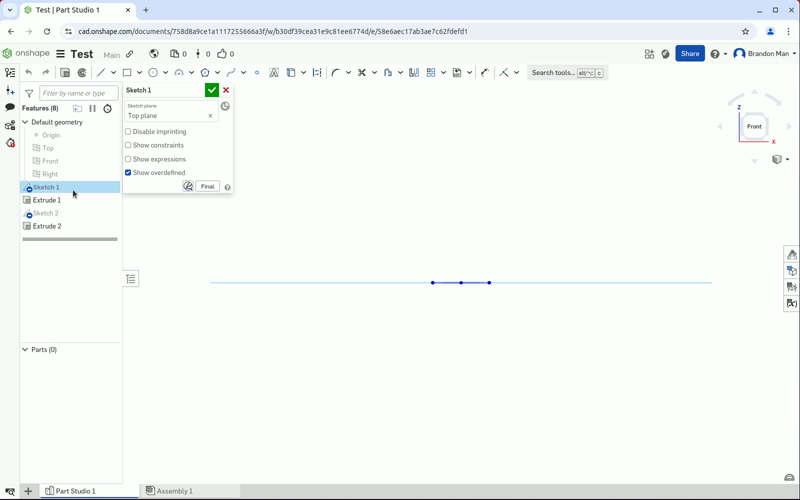
mouse_move(229, 92)
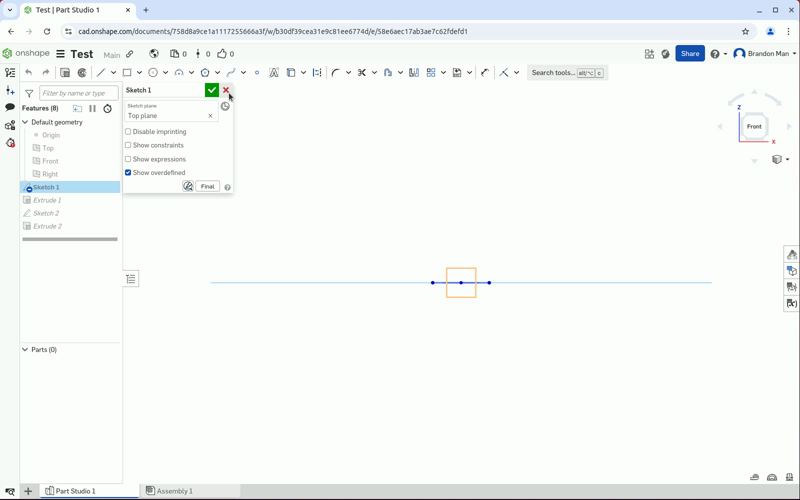
click(229, 92)
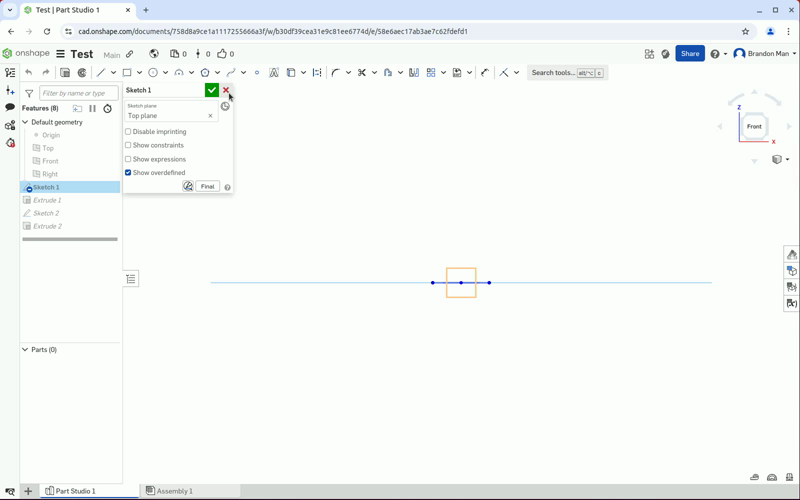
key(shift+s)
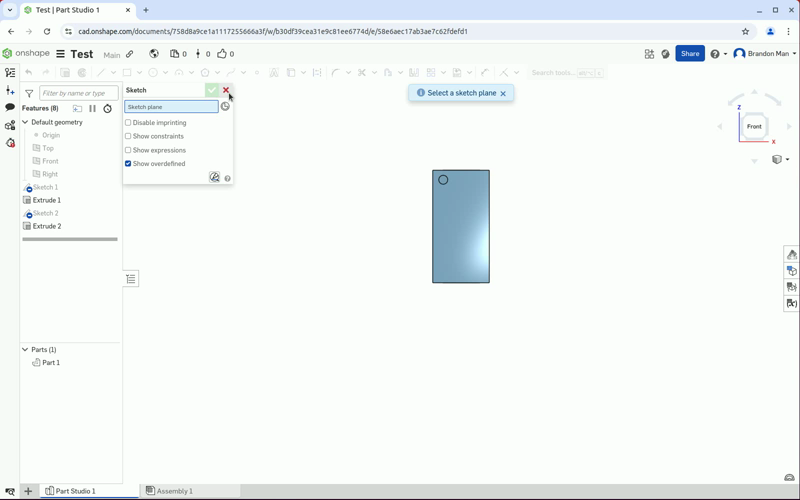
mouse_move(73, 163)
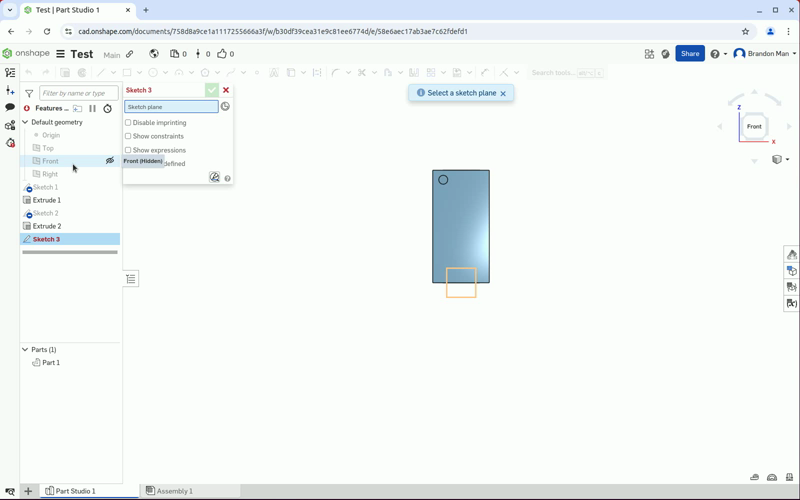
click(73, 163)
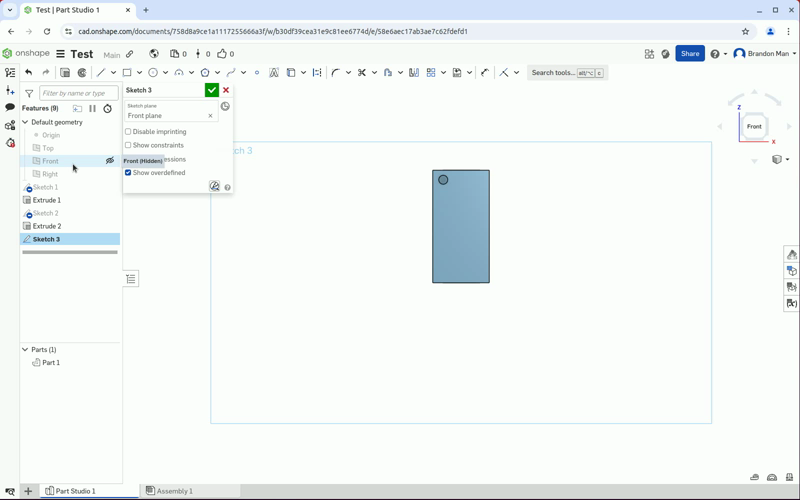
mouse_move(73, 352)
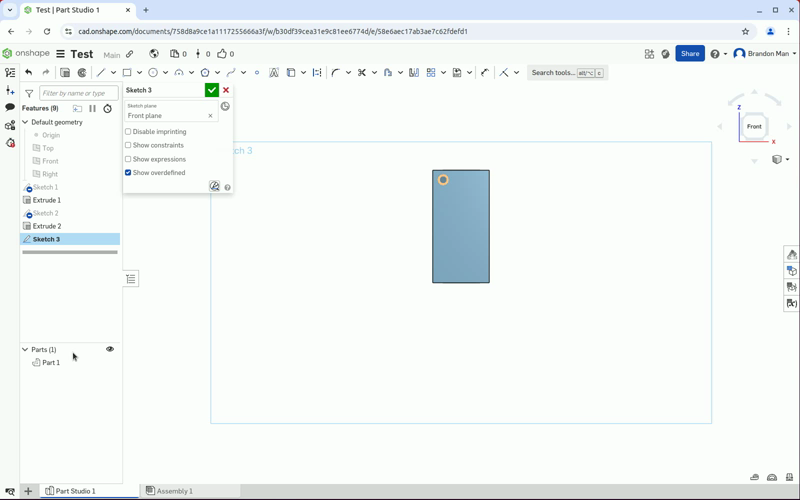
key(y)
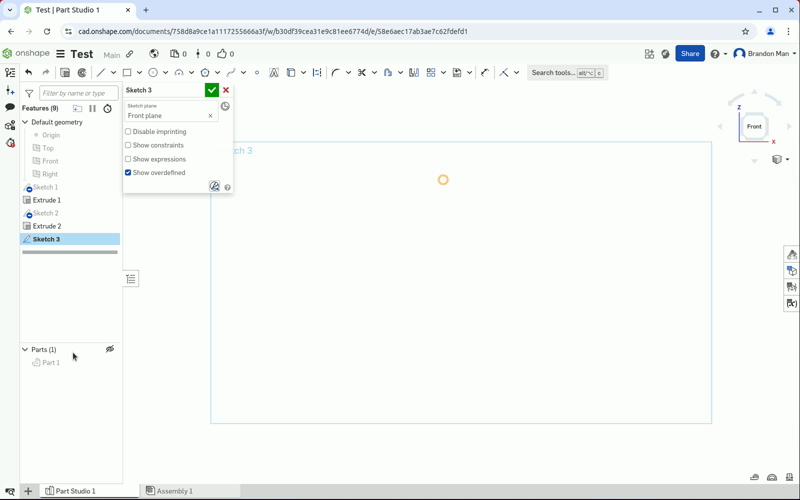
key(c)
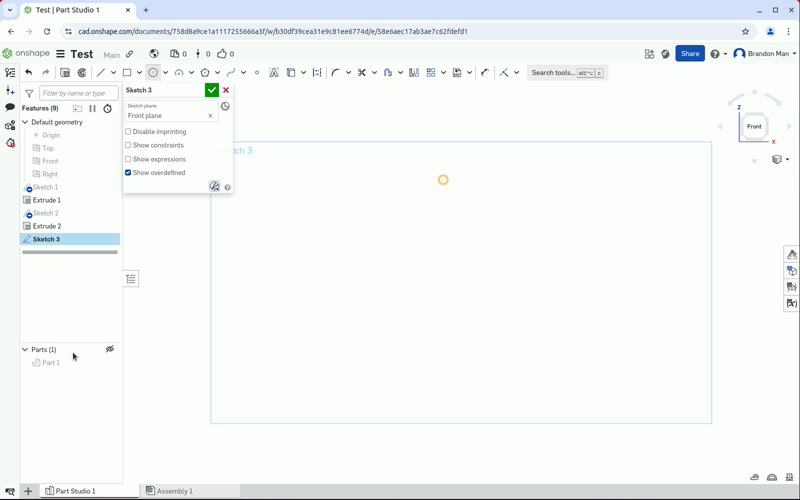
key_down(shift)
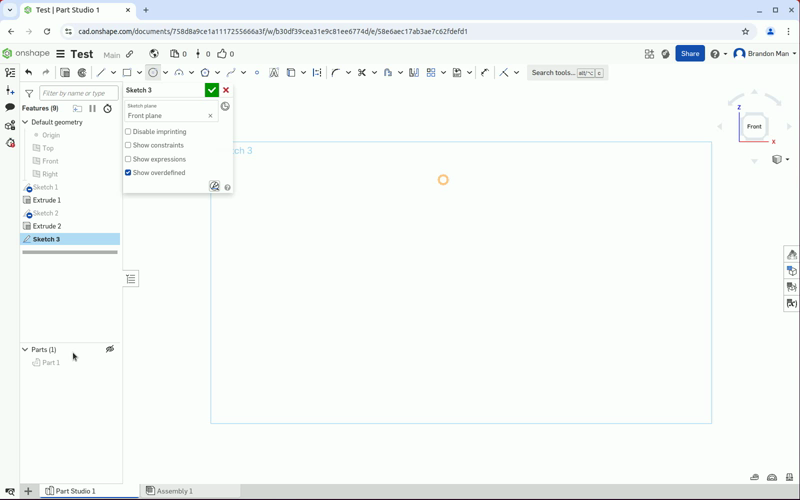
mouse_move(480, 273)
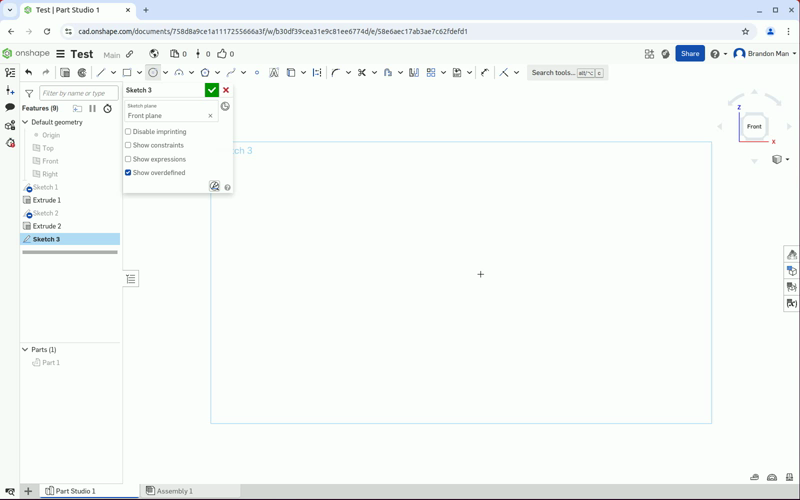
click(480, 273)
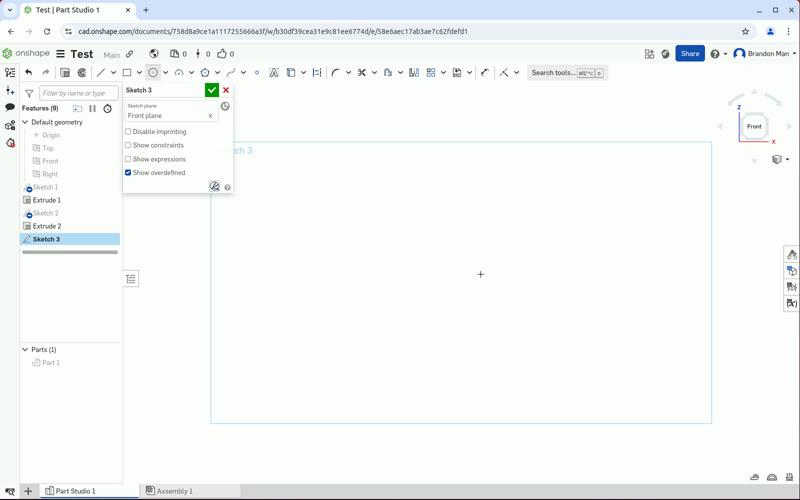
key_up(shift)
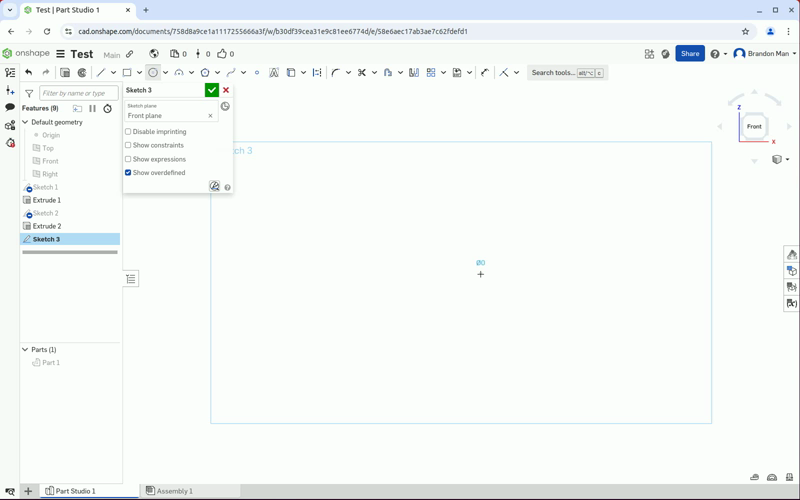
mouse_move(485, 273)
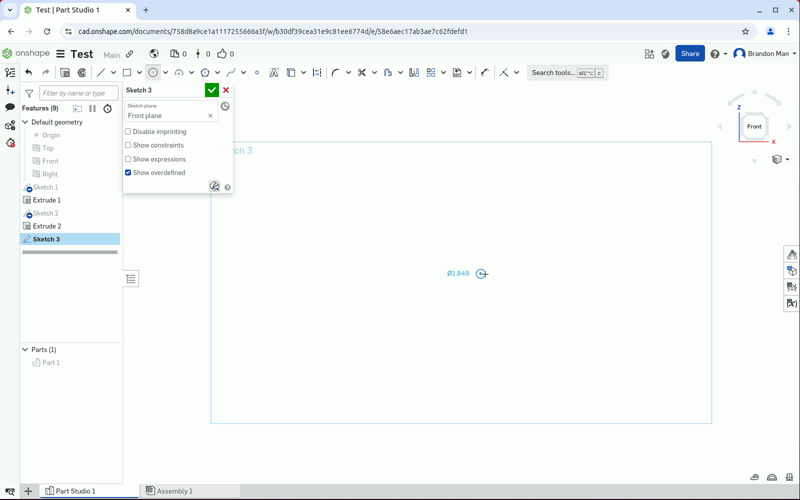
click(485, 273)
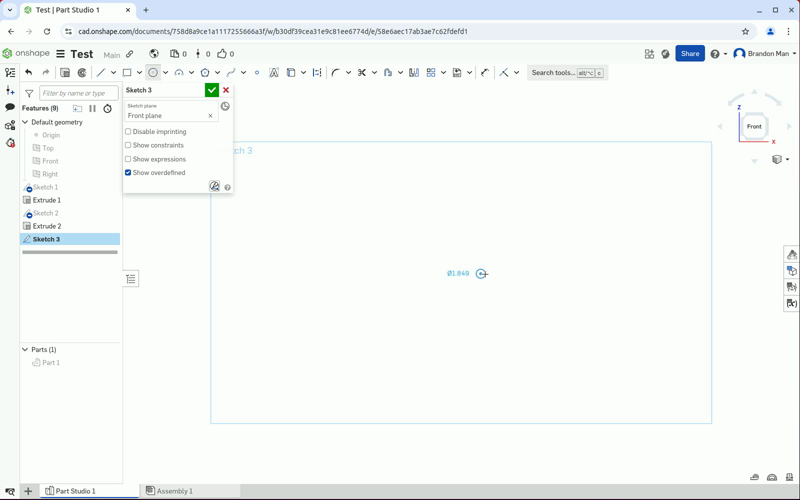
key(esc)
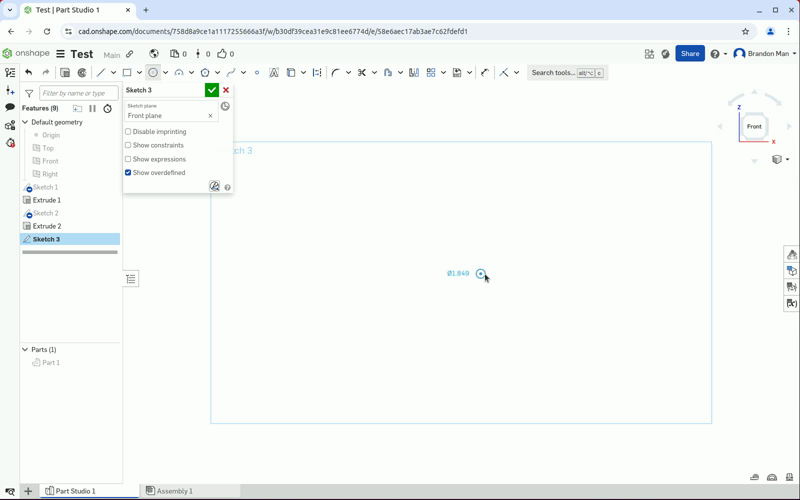
mouse_move(480, 272)
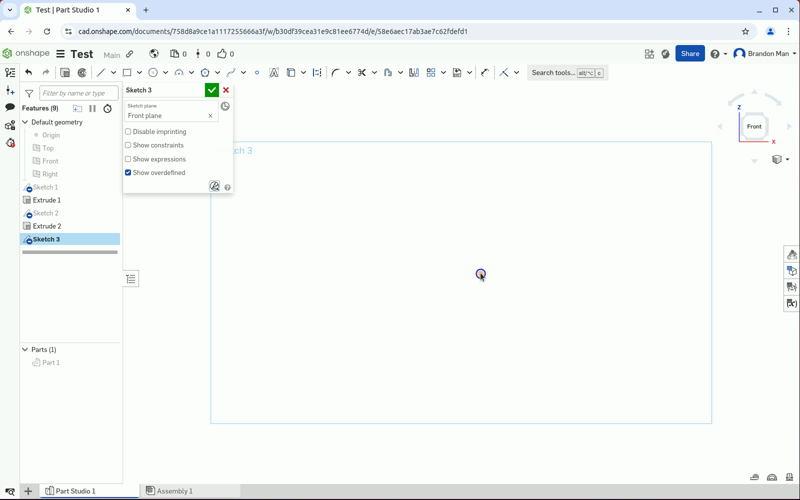
scroll(6)
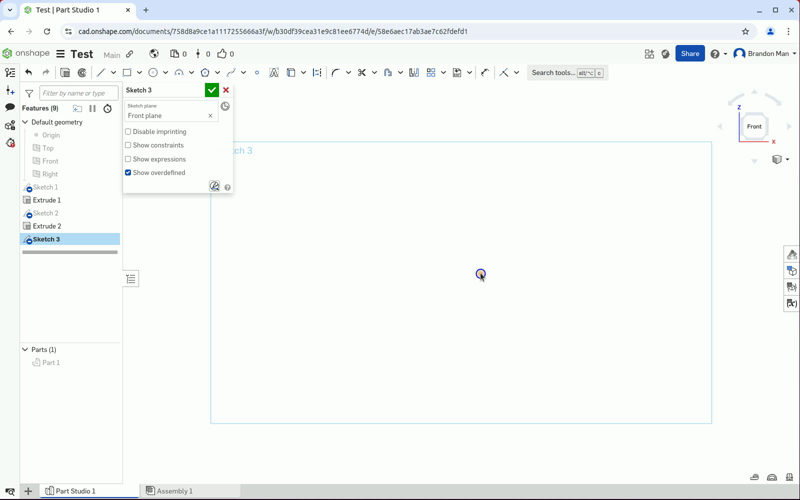
scroll(6)
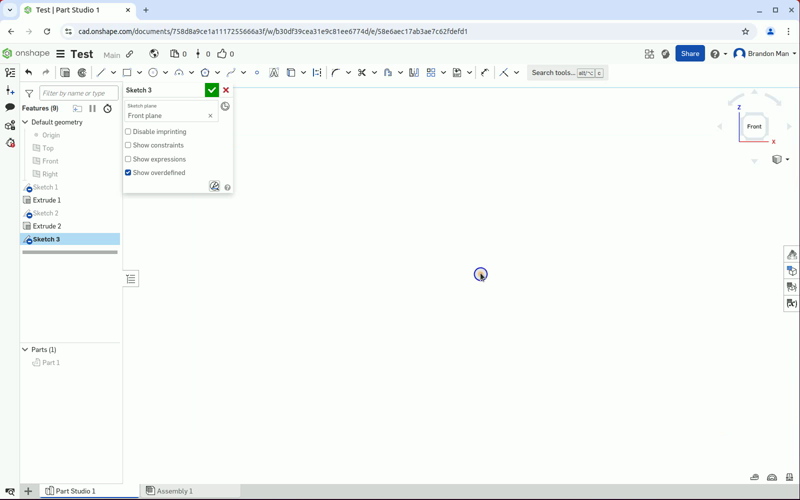
scroll(6)
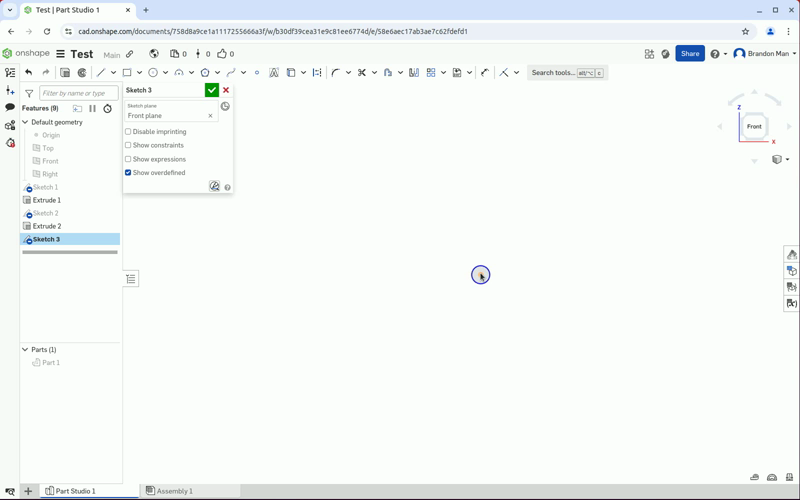
scroll(6)
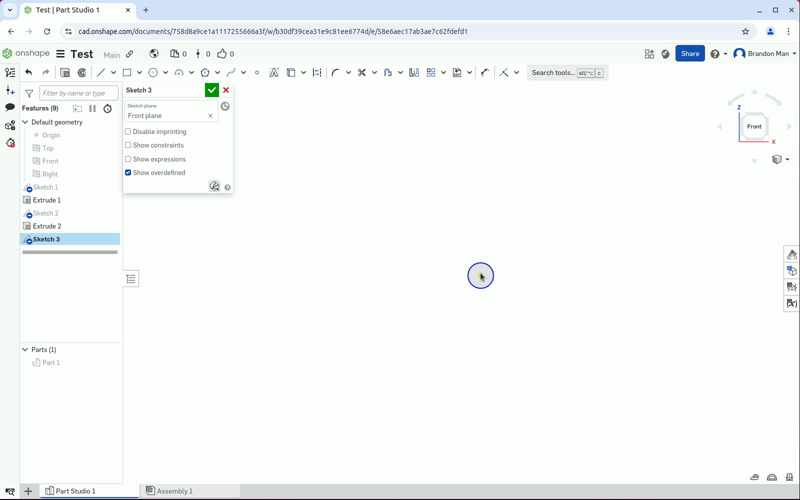
scroll(6)
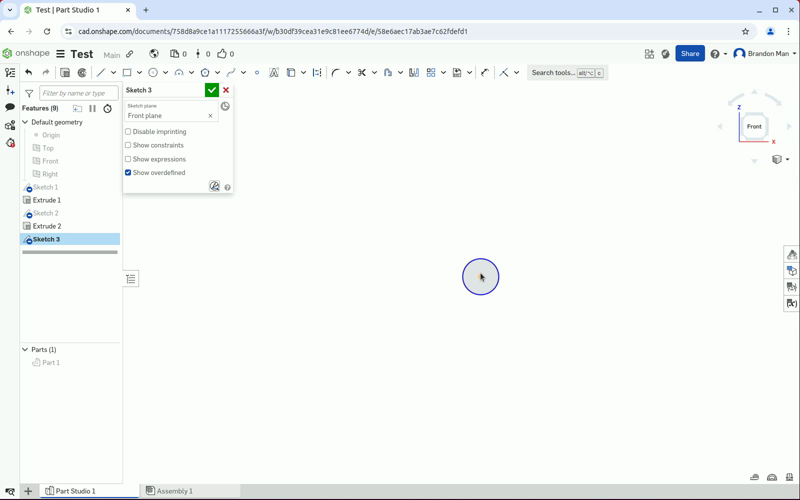
scroll(6)
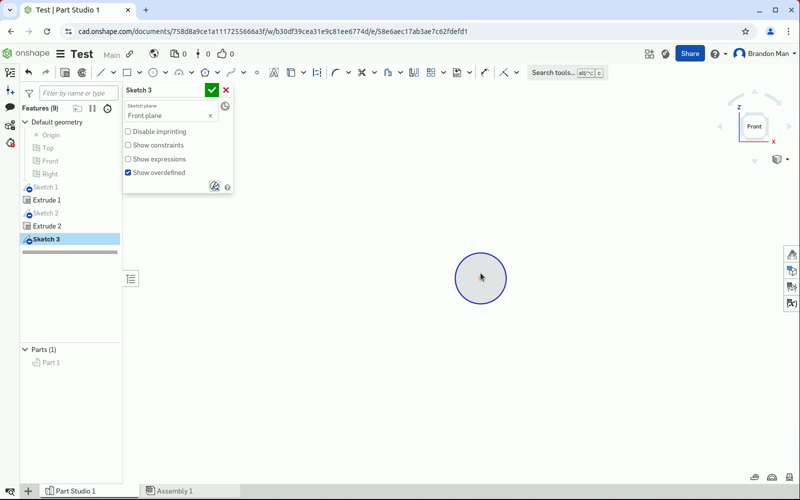
scroll(6)
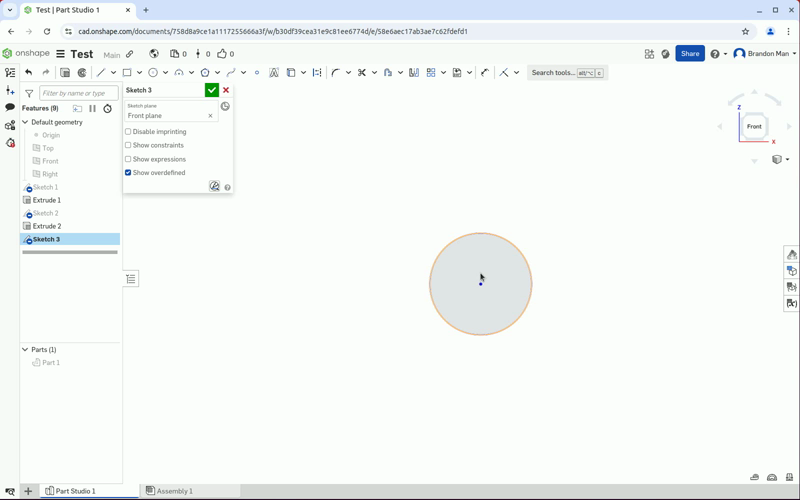
click(480, 272)
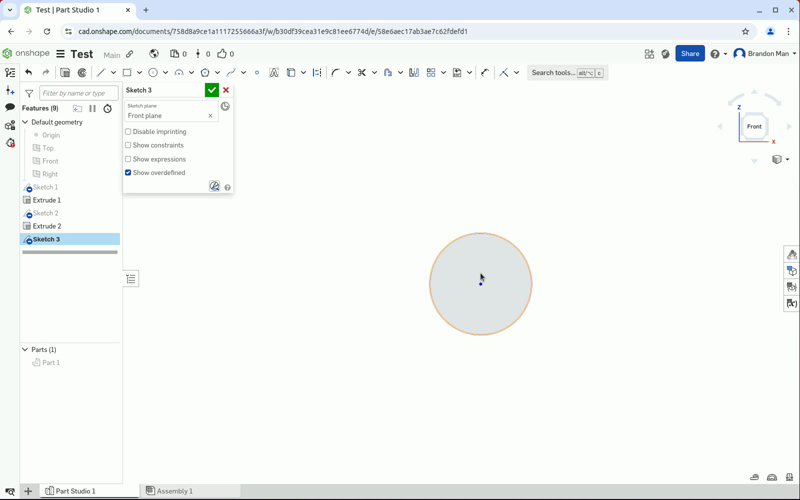
scroll(-6)
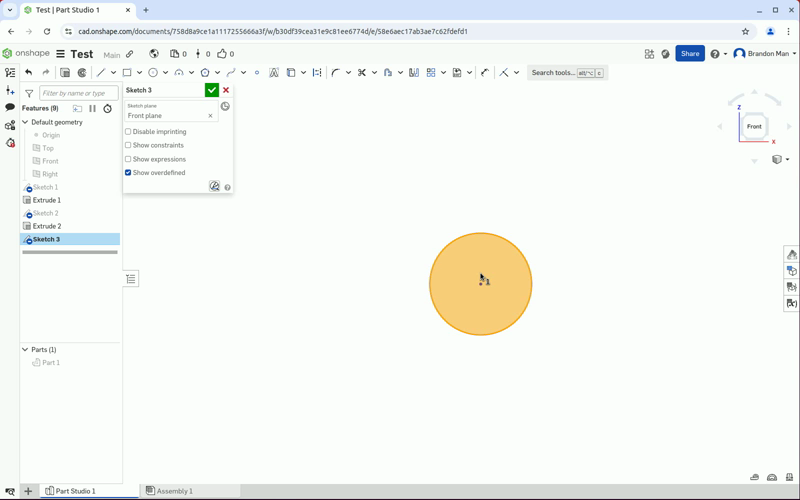
scroll(-6)
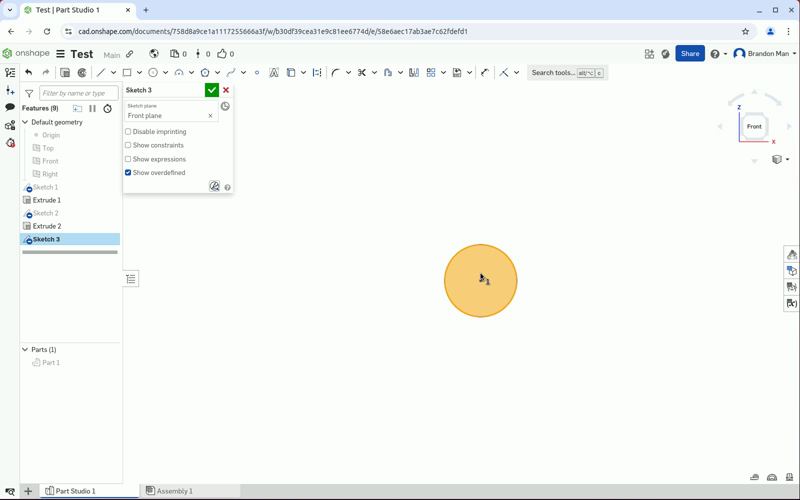
scroll(-6)
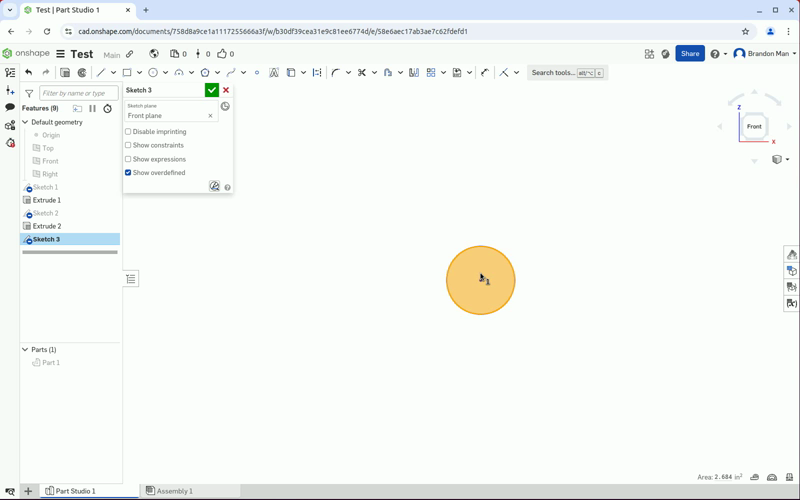
scroll(-6)
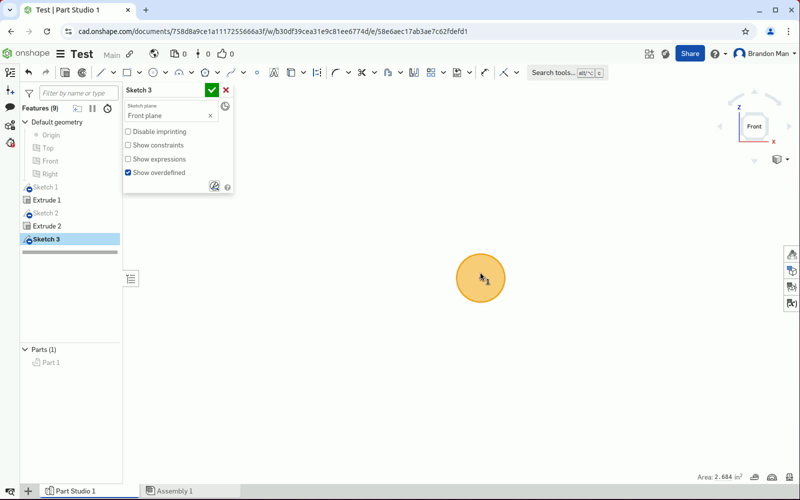
scroll(-6)
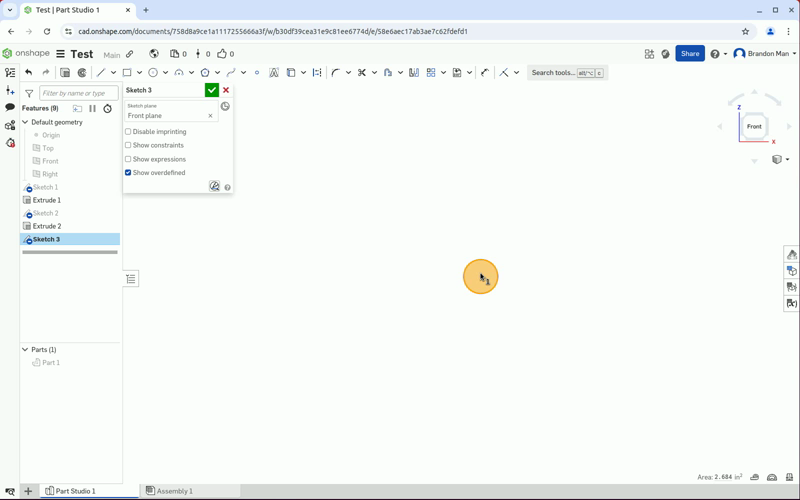
scroll(-6)
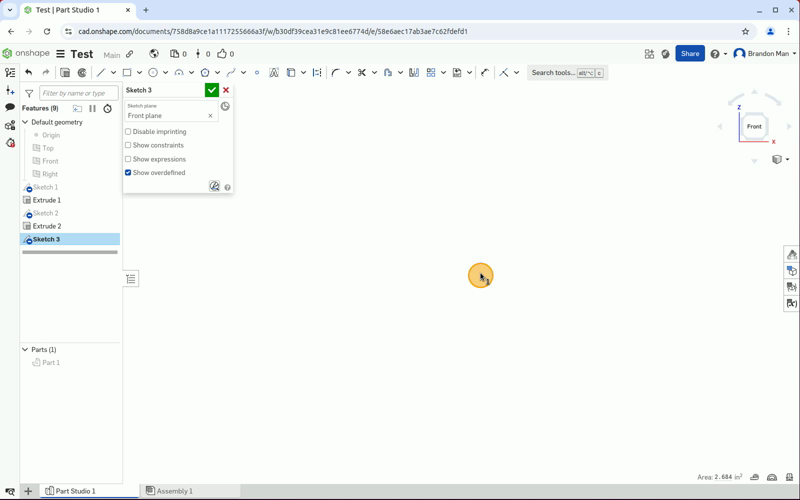
scroll(-6)
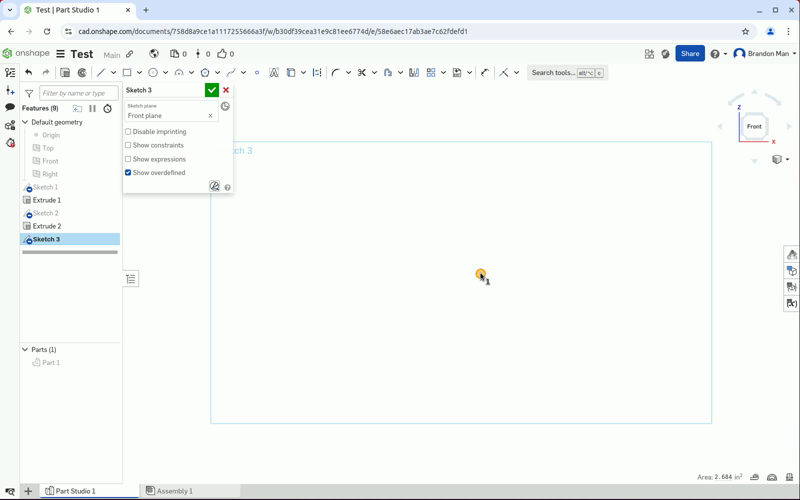
mouse_move(73, 352)
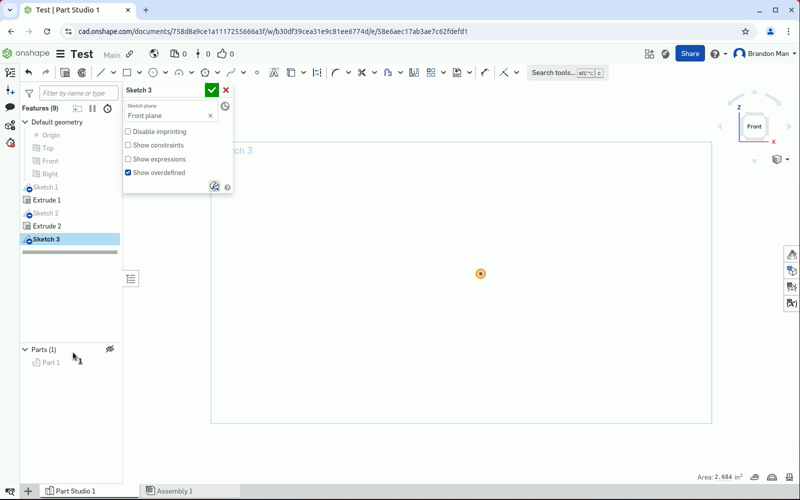
key(shift+y)
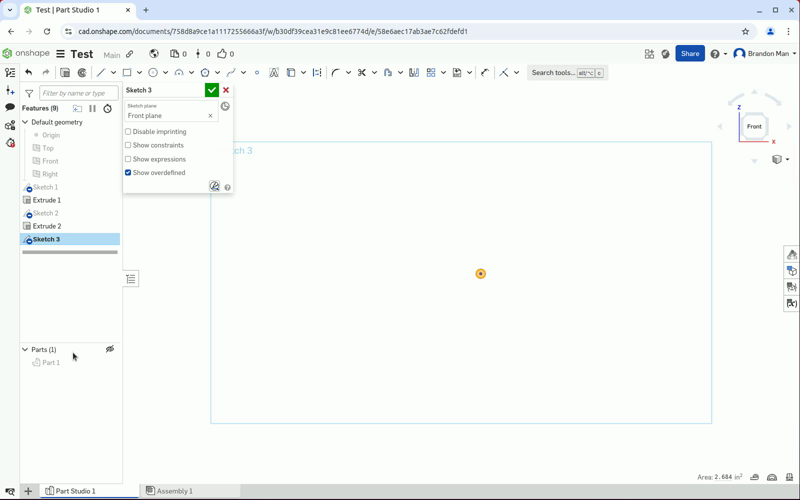
key(shift+e)
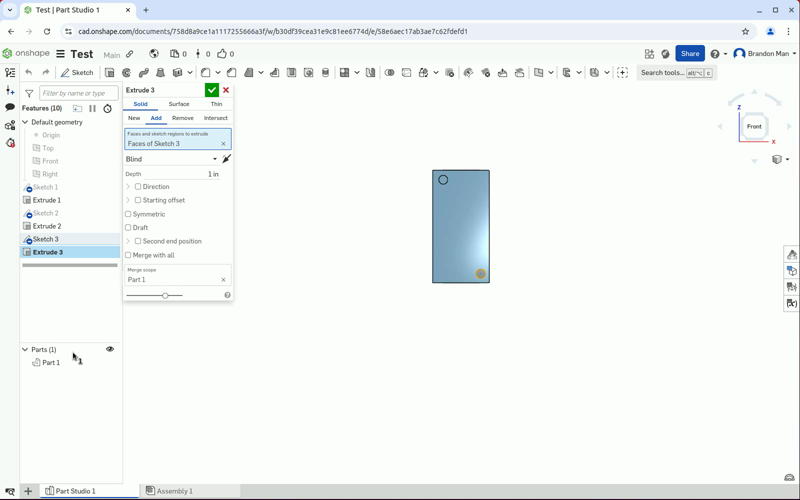
mouse_move(143, 106)
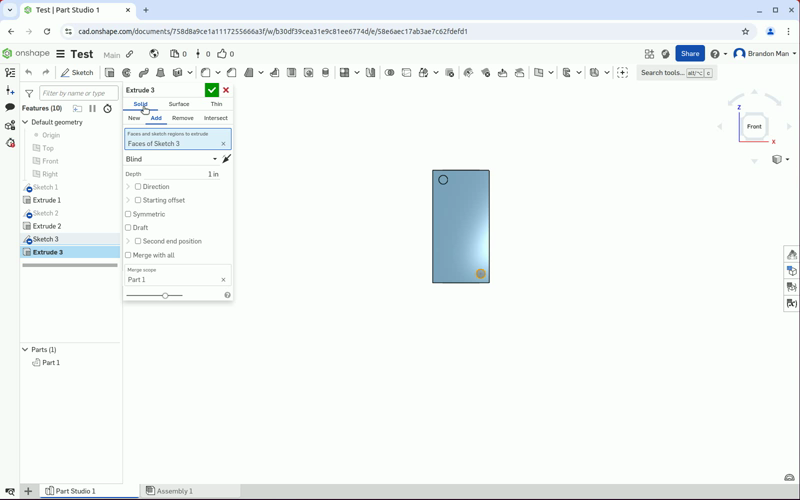
click(143, 106)
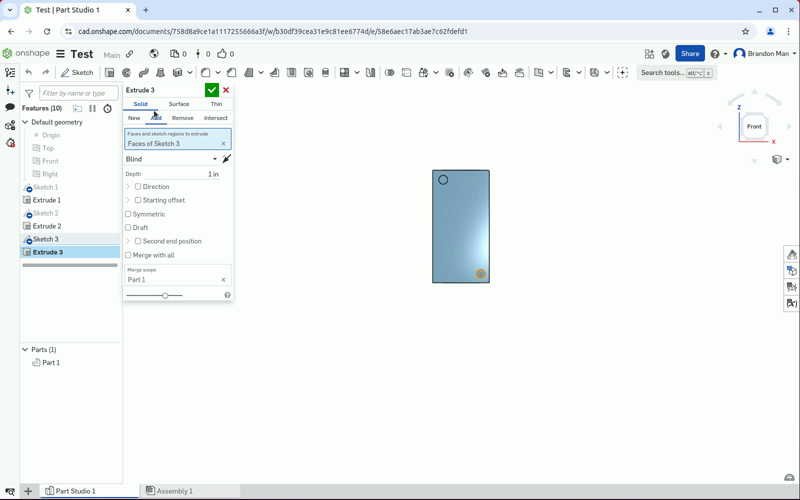
mouse_move(186, 120)
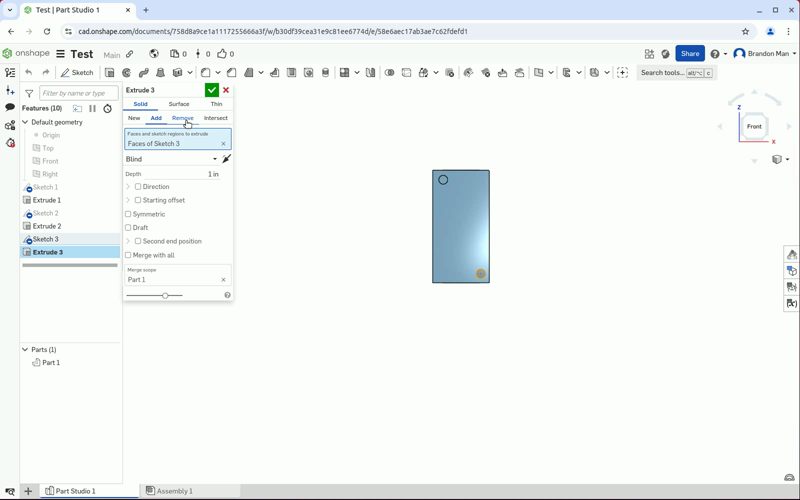
click(186, 120)
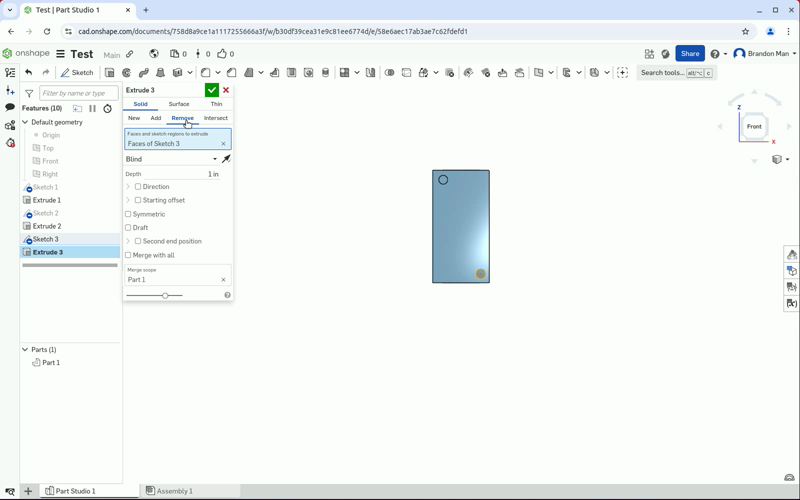
key(tab, 4)
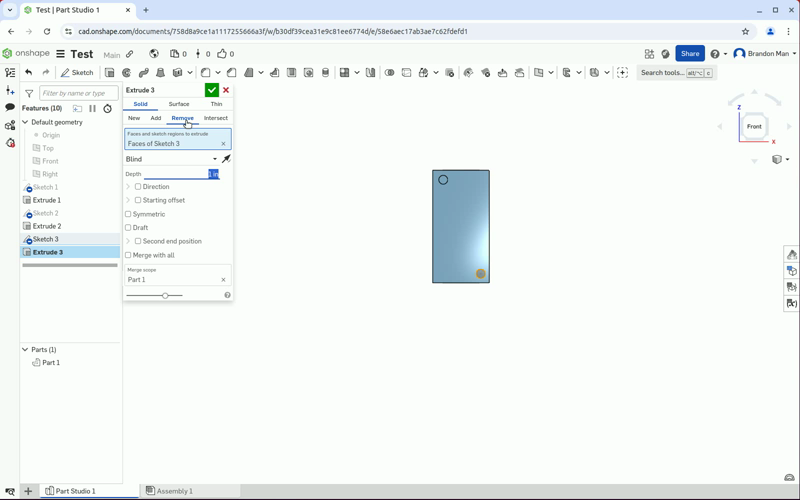
text(3.851)
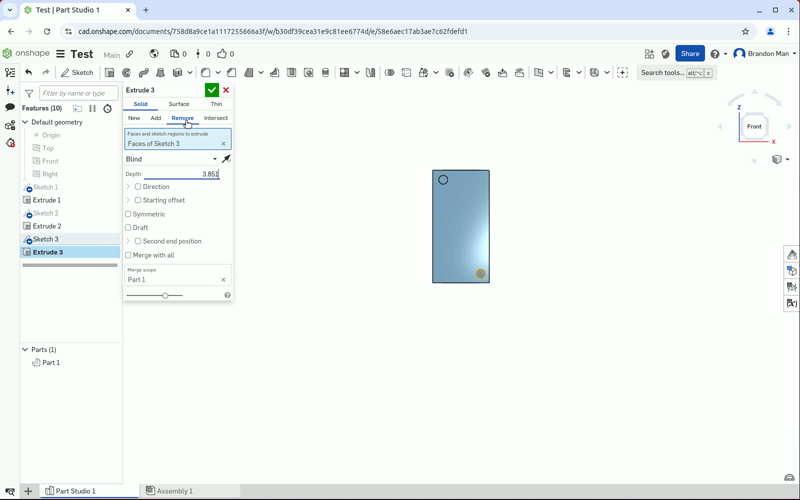
key(tab, 6)
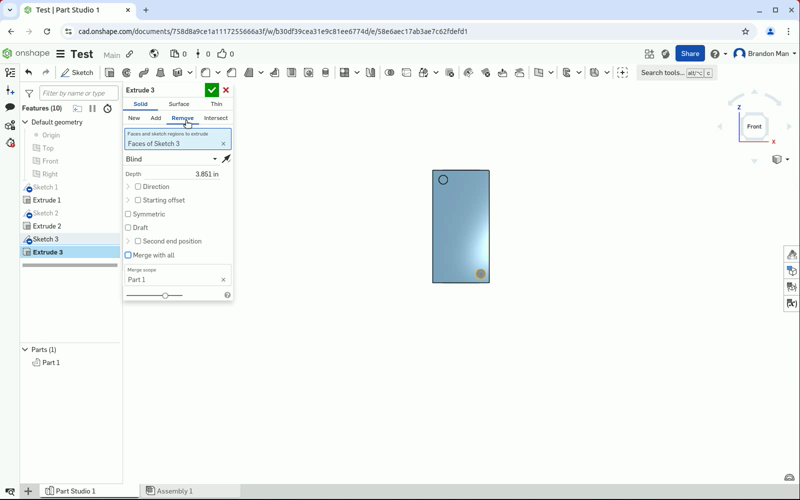
key(space)
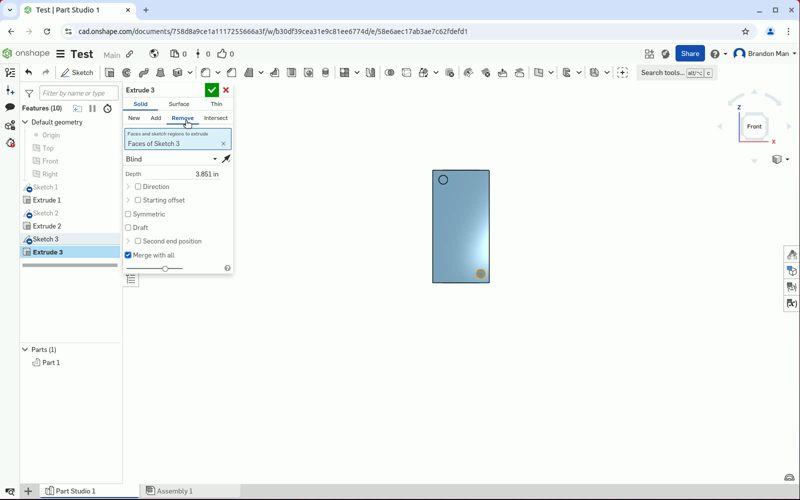
key(enter)
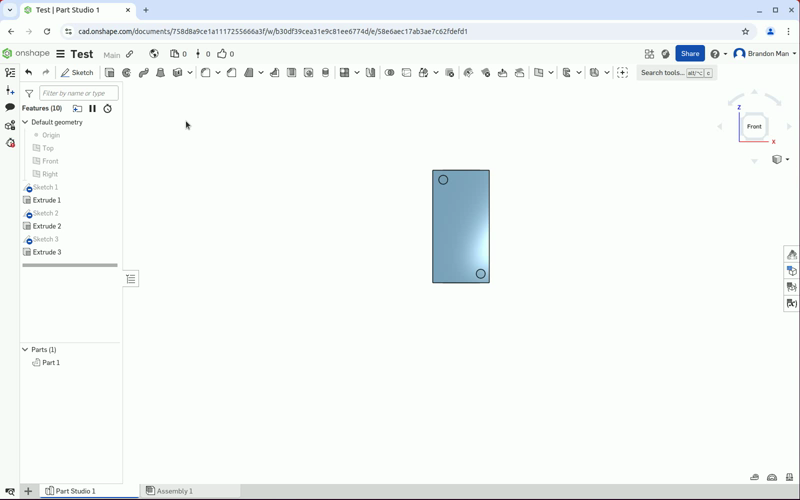
key(shift+h)
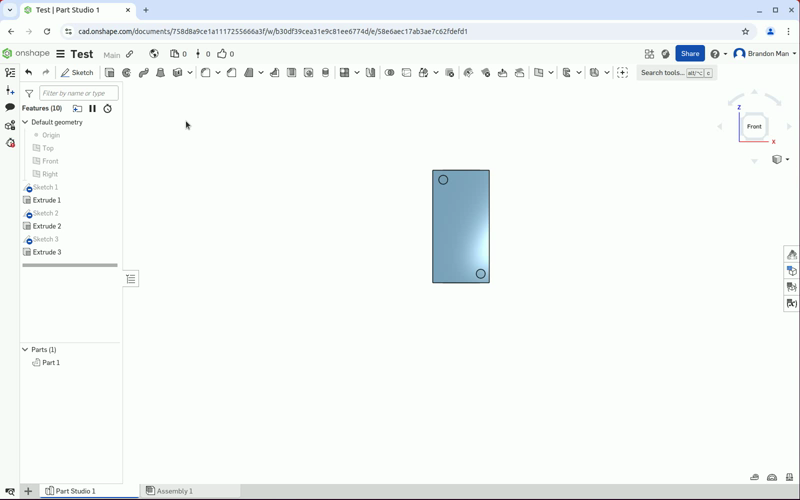
key(shift+h)
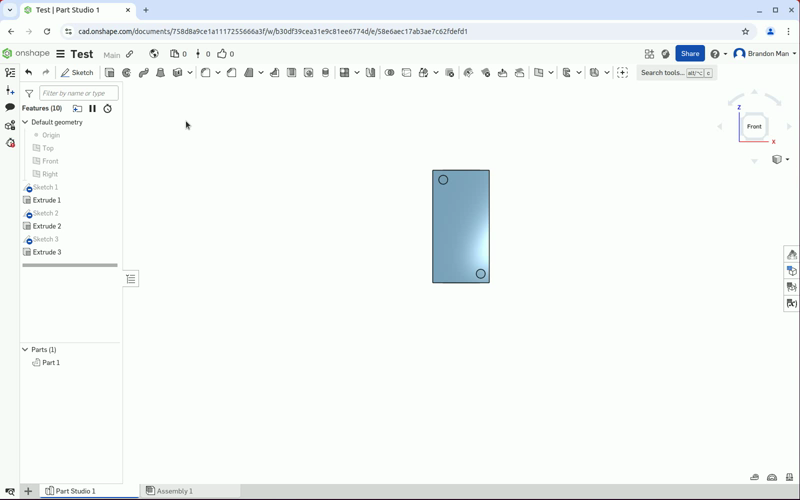
mouse_move(73, 189)
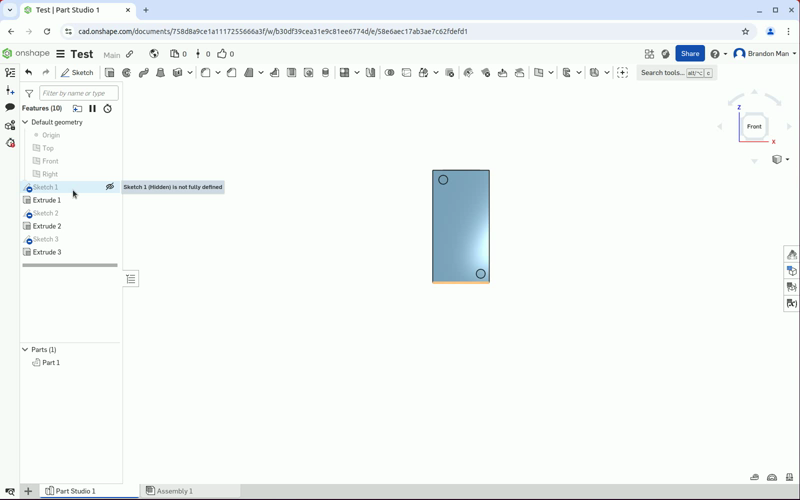
click(73, 189)
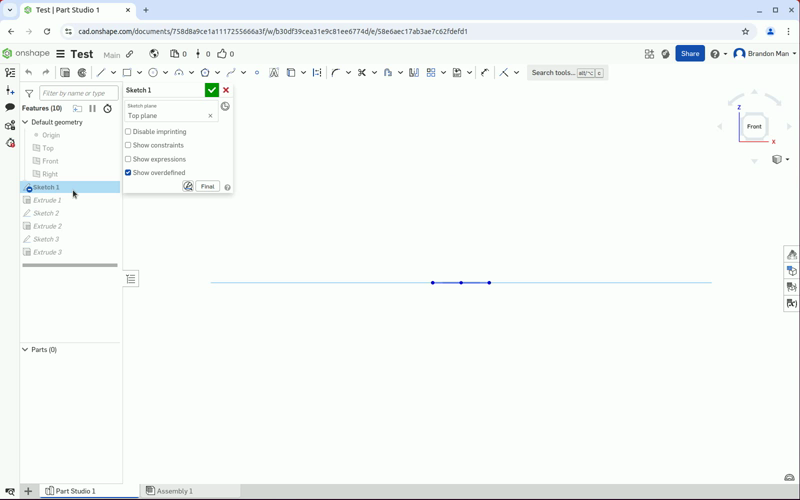
mouse_move(229, 92)
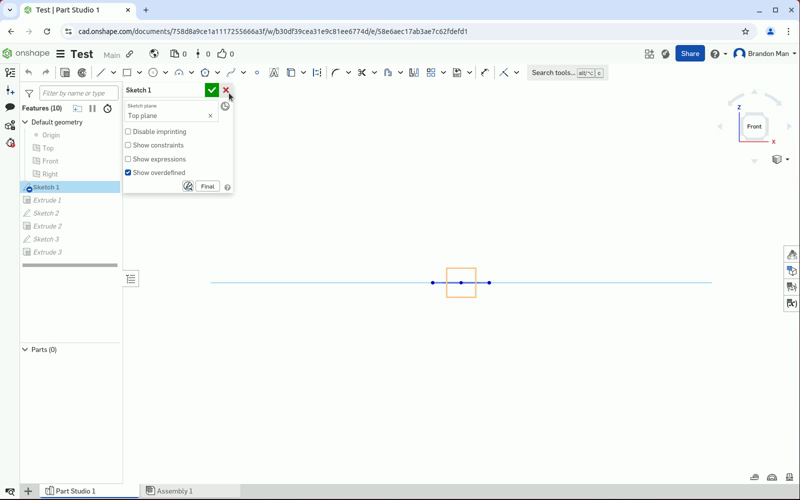
click(229, 92)
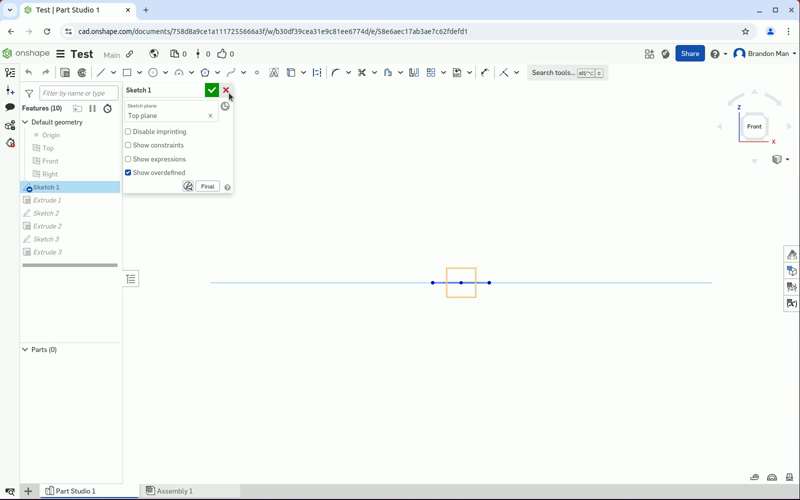
key(shift+s)
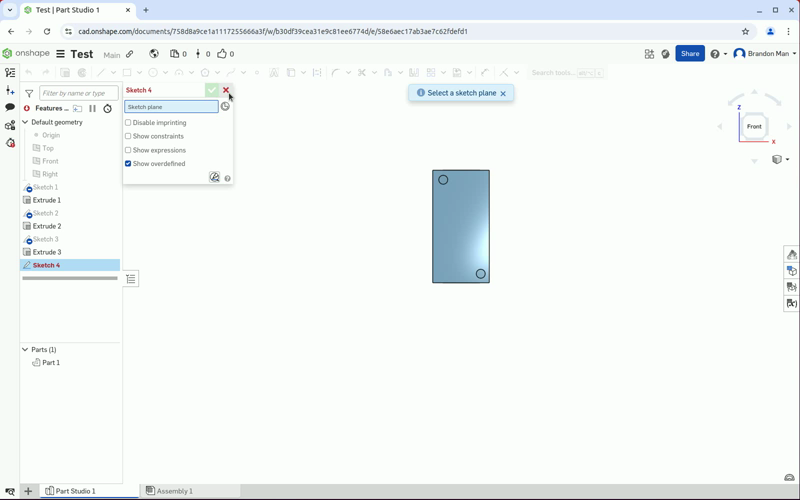
mouse_move(73, 163)
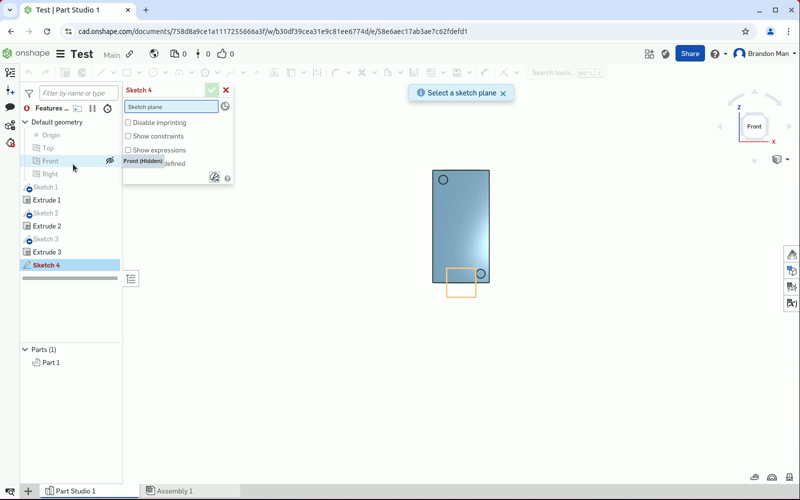
click(73, 163)
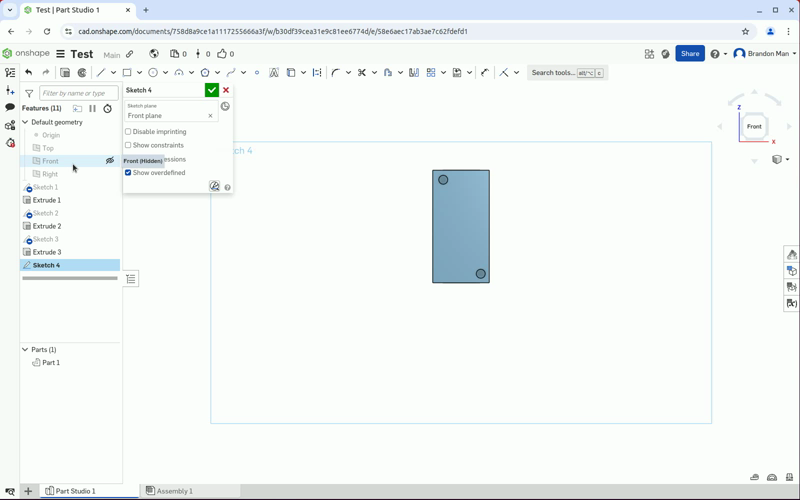
mouse_move(73, 352)
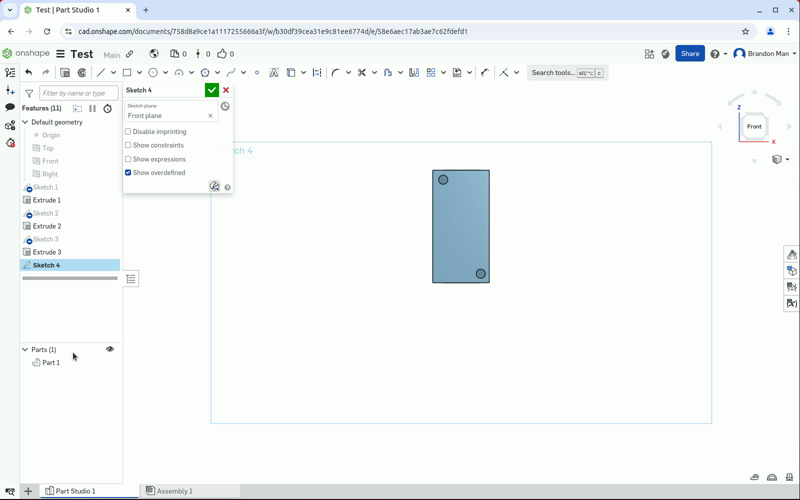
key(y)
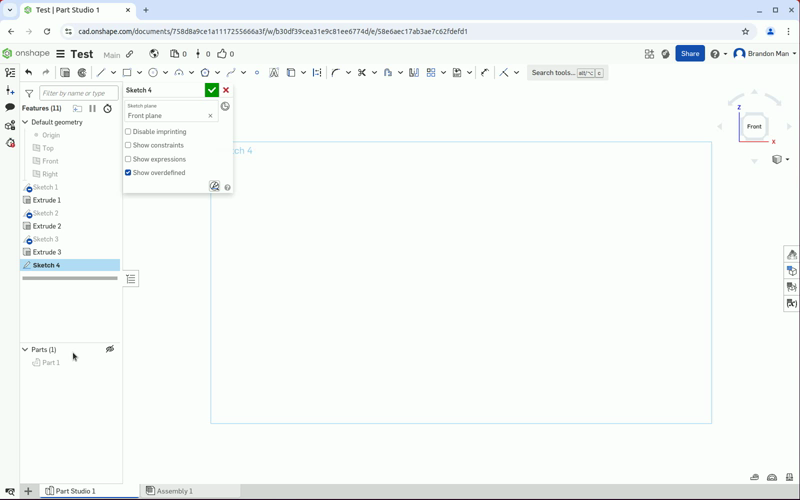
key(c)
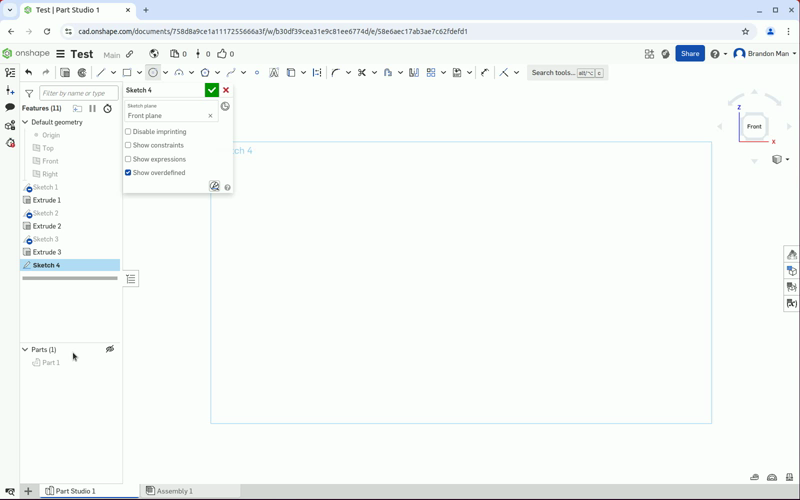
key_down(shift)
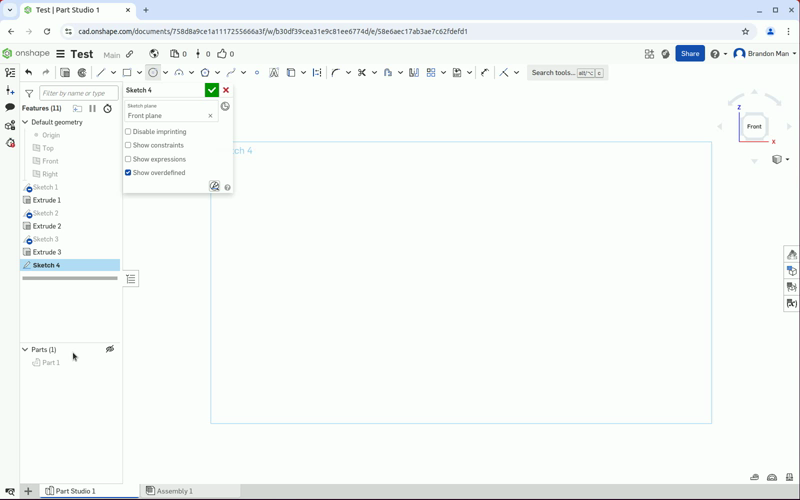
mouse_move(443, 273)
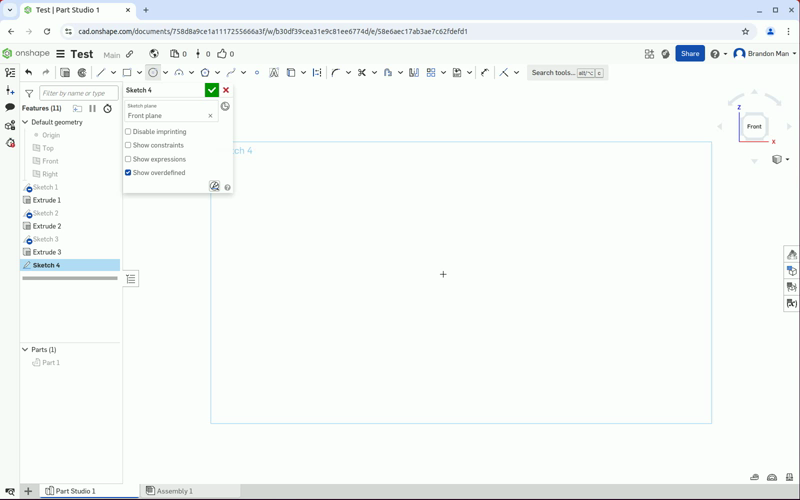
click(443, 273)
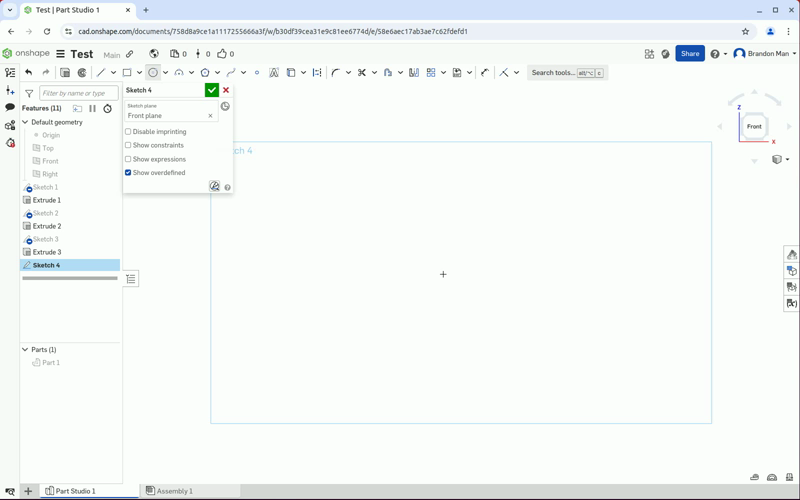
key_up(shift)
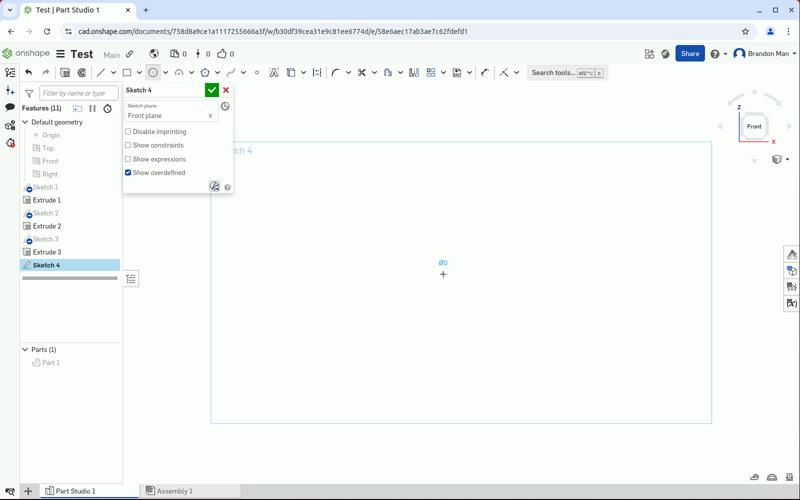
mouse_move(447, 273)
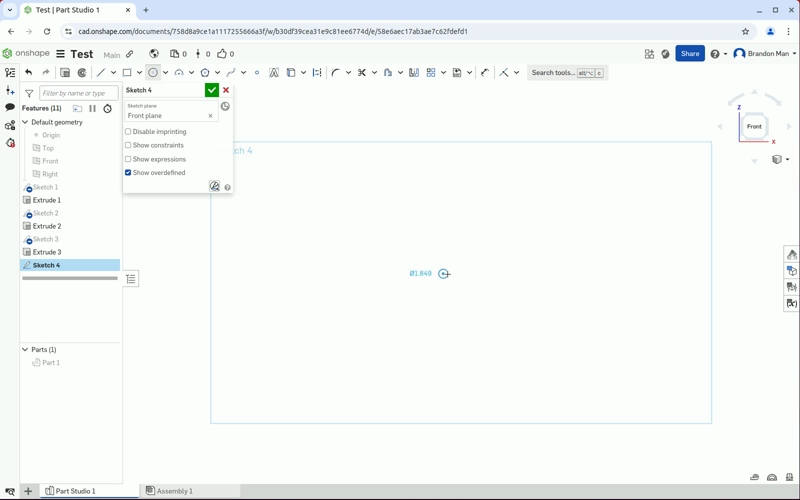
click(447, 273)
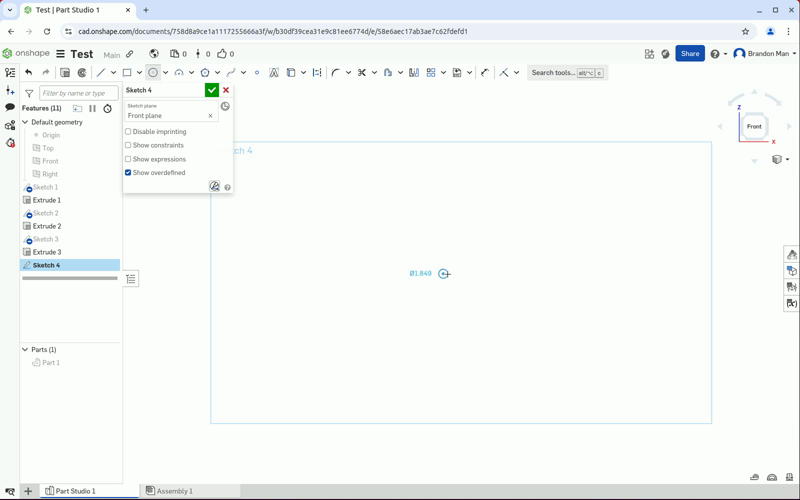
key(esc)
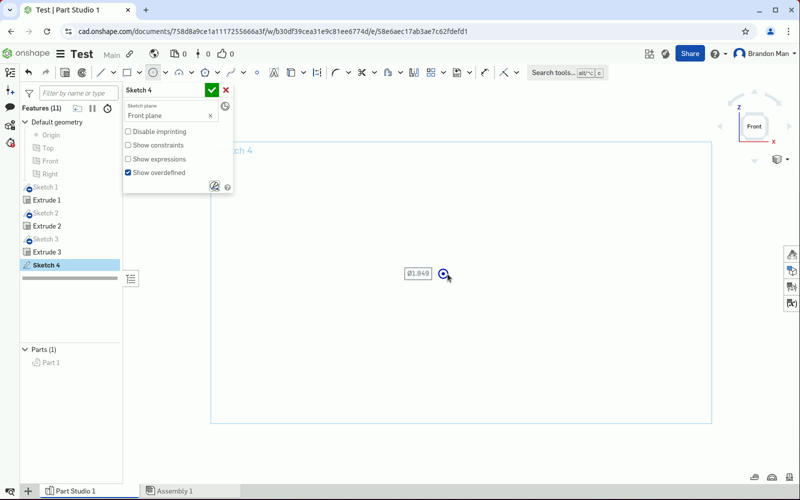
mouse_move(442, 270)
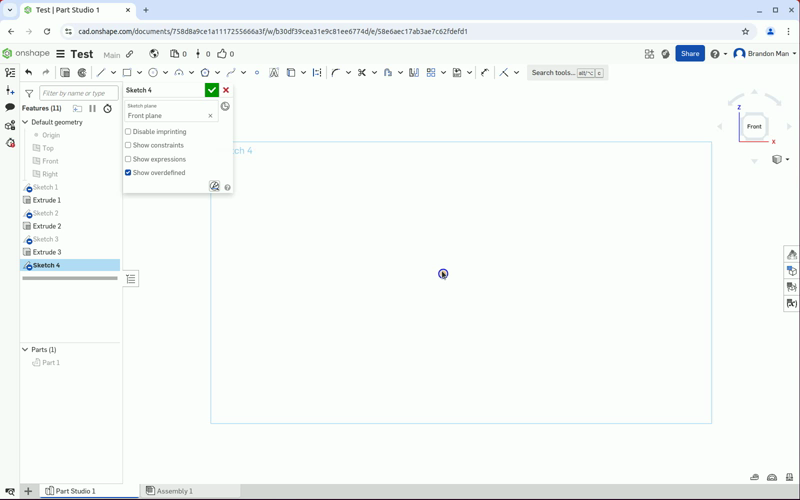
scroll(6)
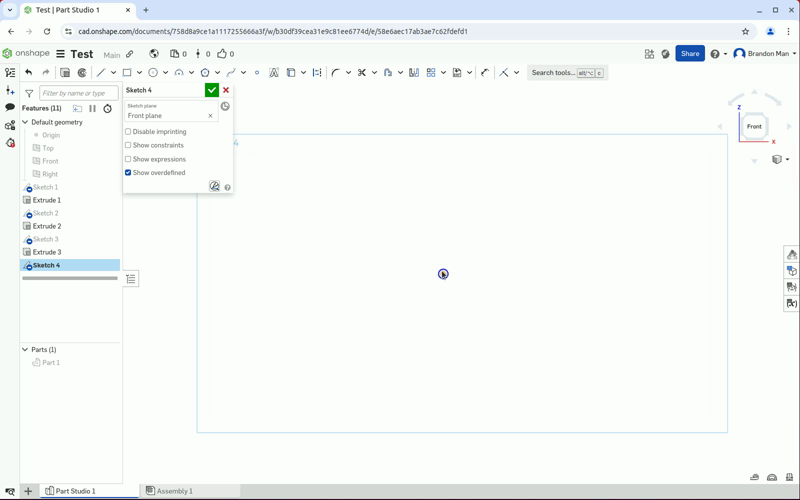
scroll(6)
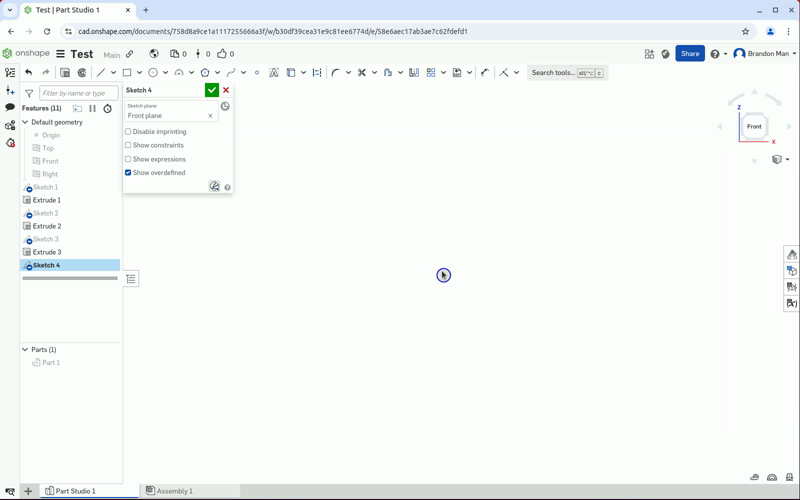
scroll(6)
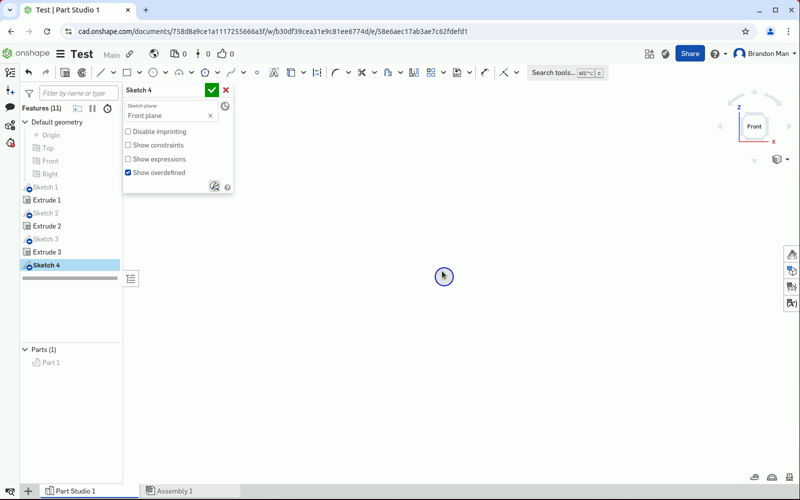
scroll(6)
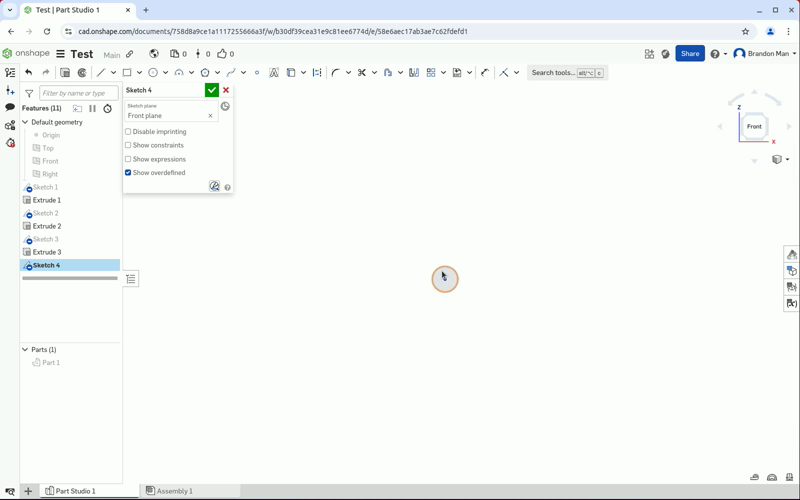
scroll(6)
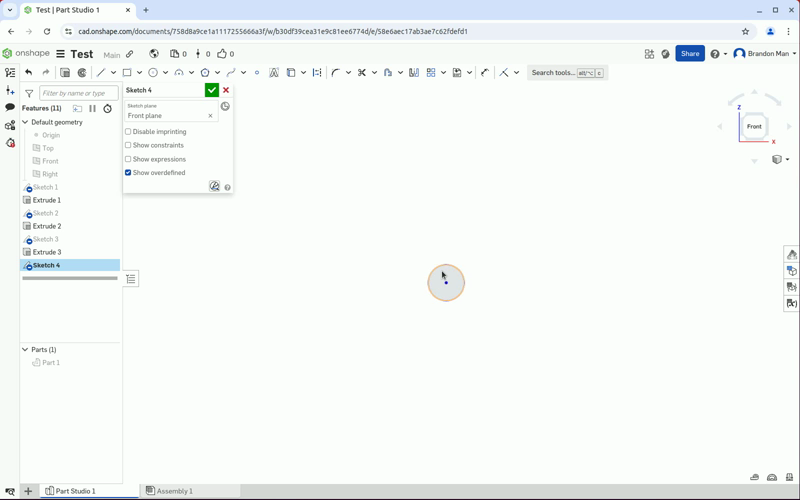
scroll(6)
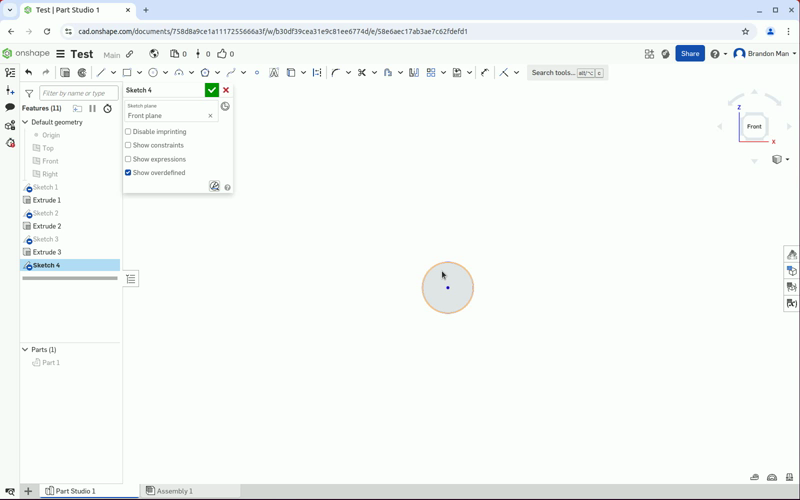
scroll(6)
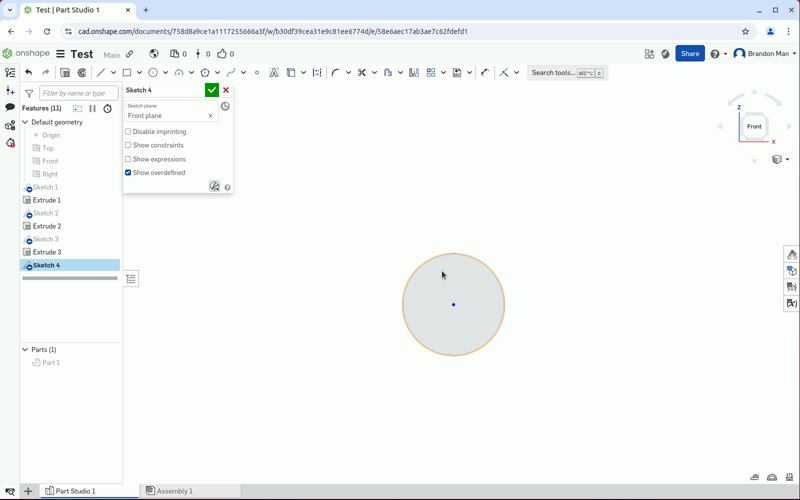
click(442, 270)
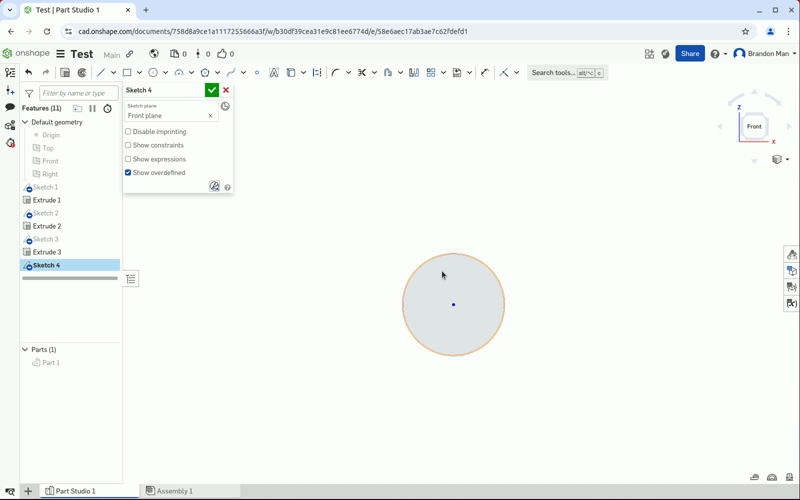
scroll(-6)
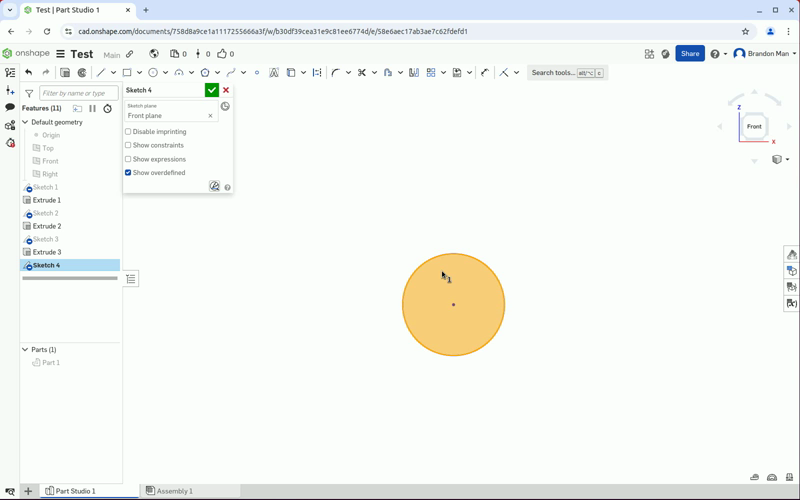
scroll(-6)
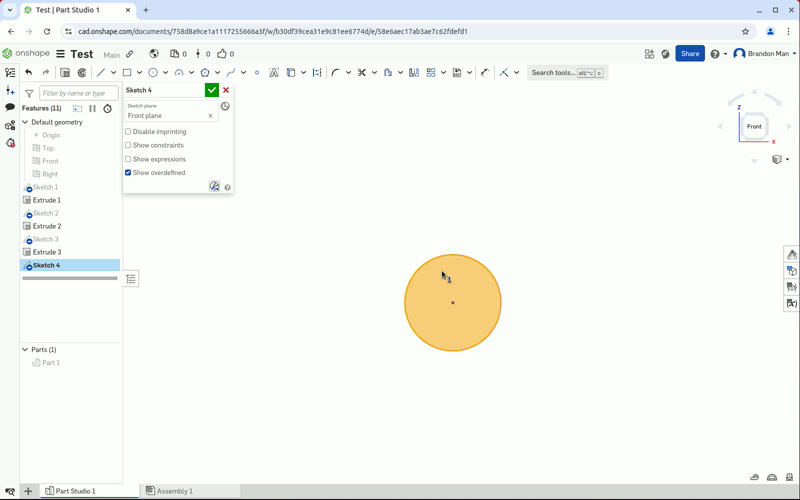
scroll(-6)
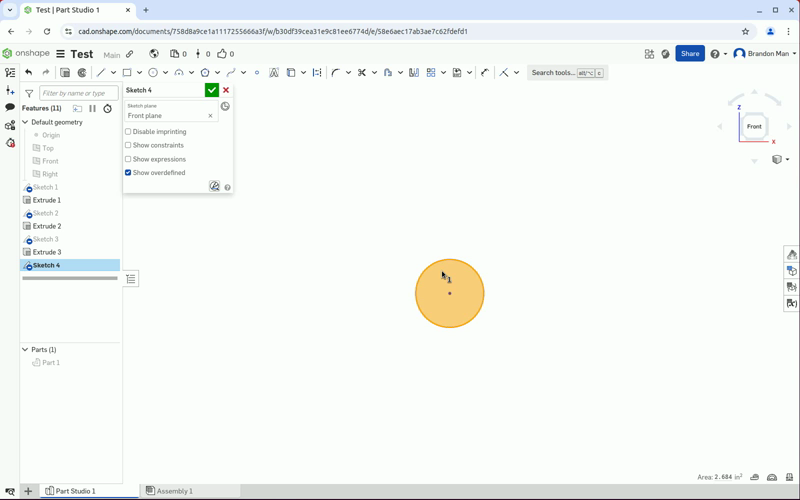
scroll(-6)
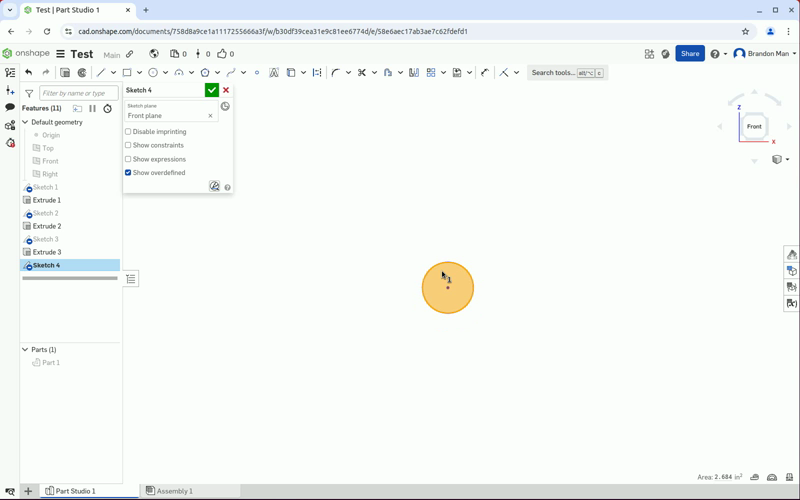
scroll(-6)
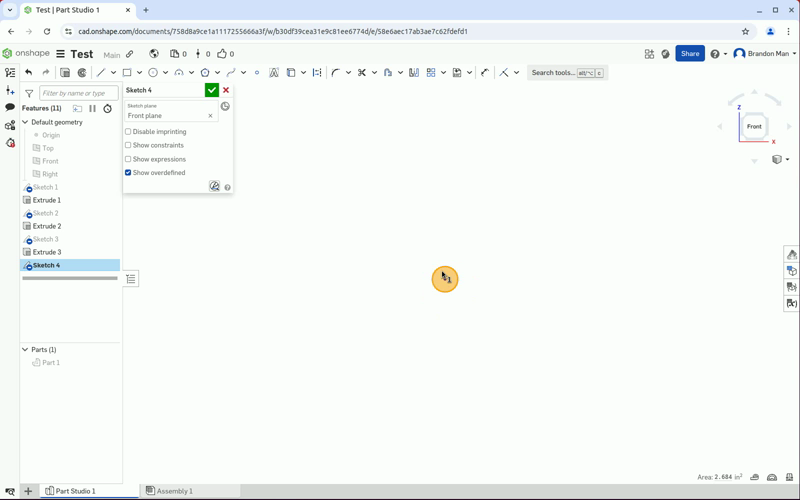
scroll(-6)
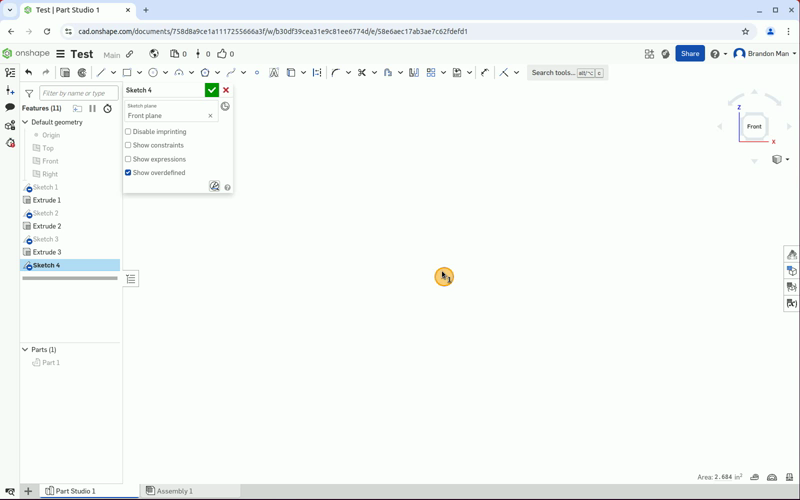
scroll(-6)
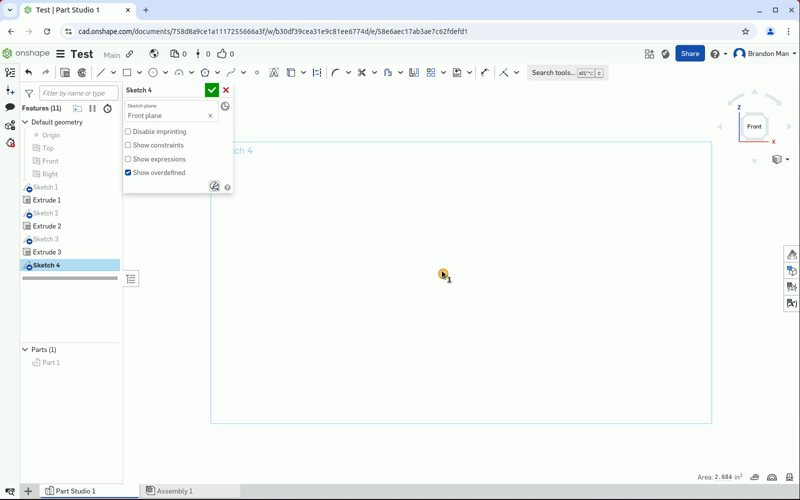
mouse_move(73, 352)
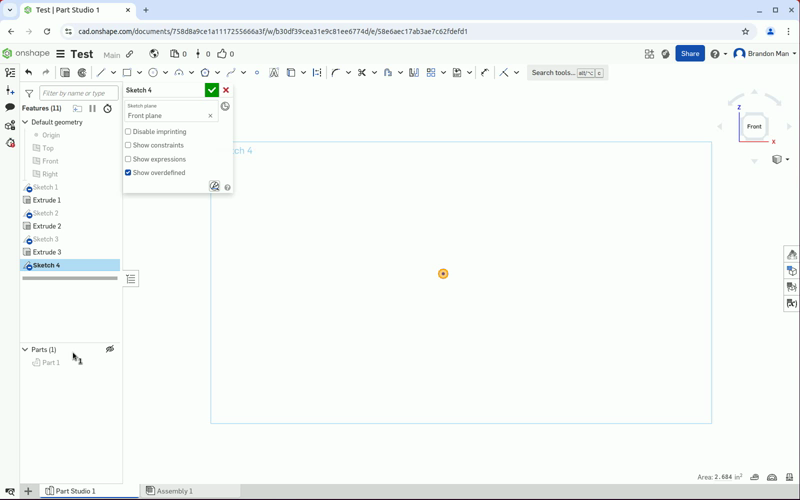
key(shift+y)
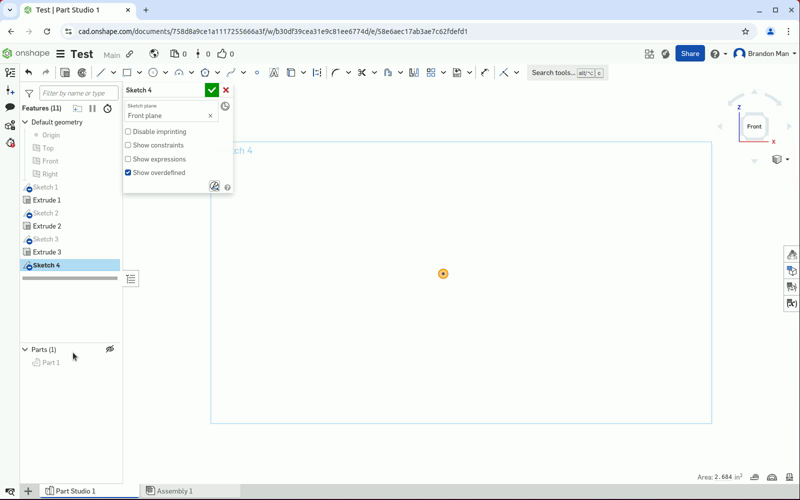
key(shift+e)
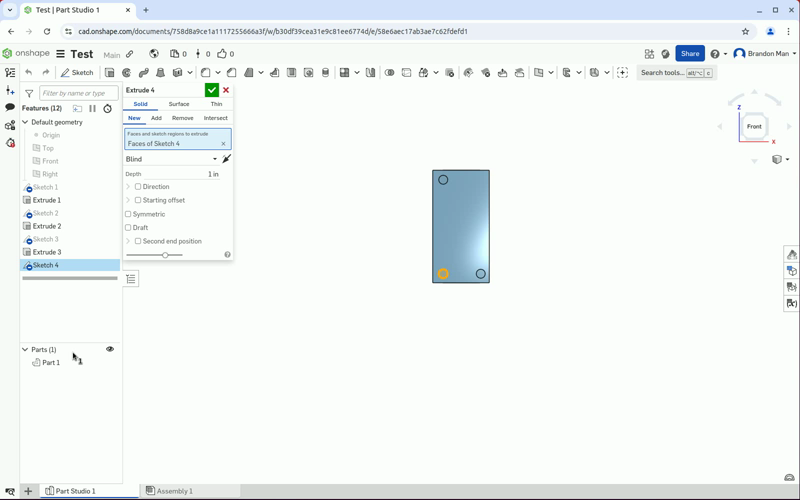
mouse_move(143, 106)
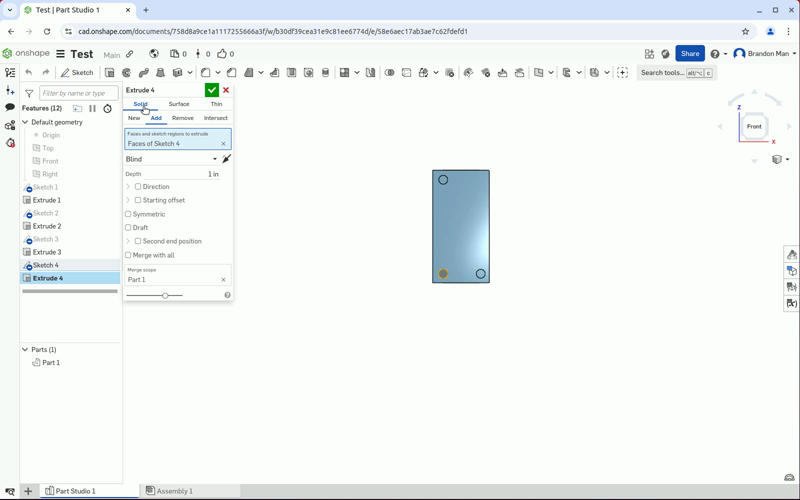
click(143, 106)
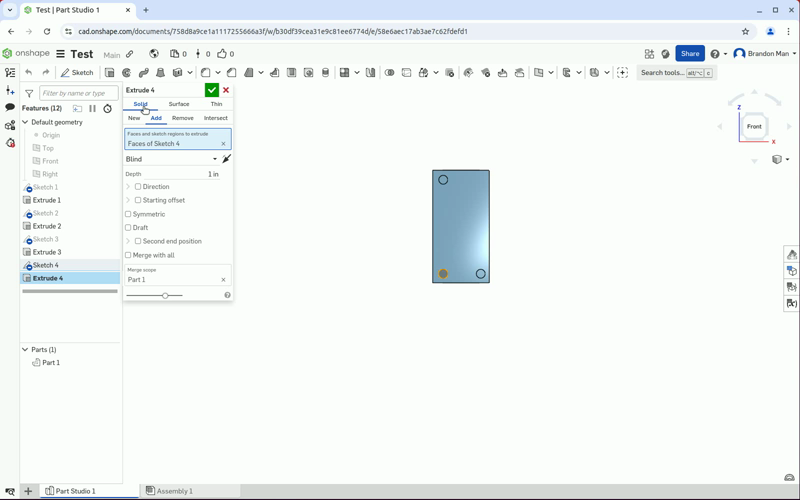
mouse_move(186, 120)
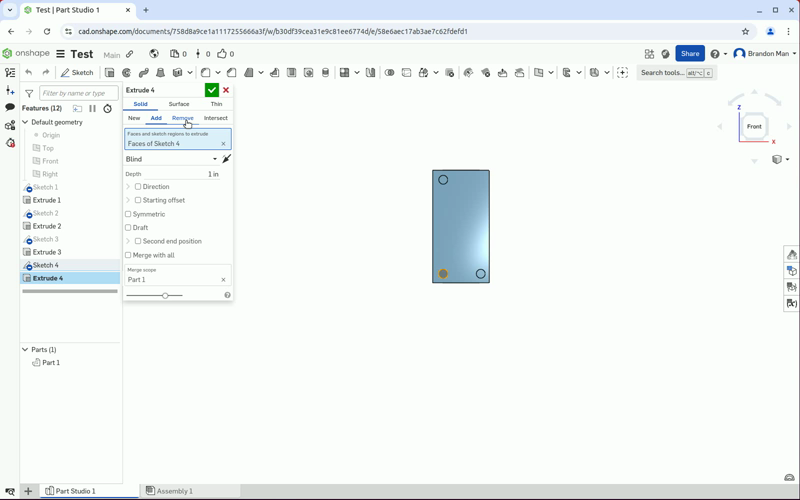
click(186, 120)
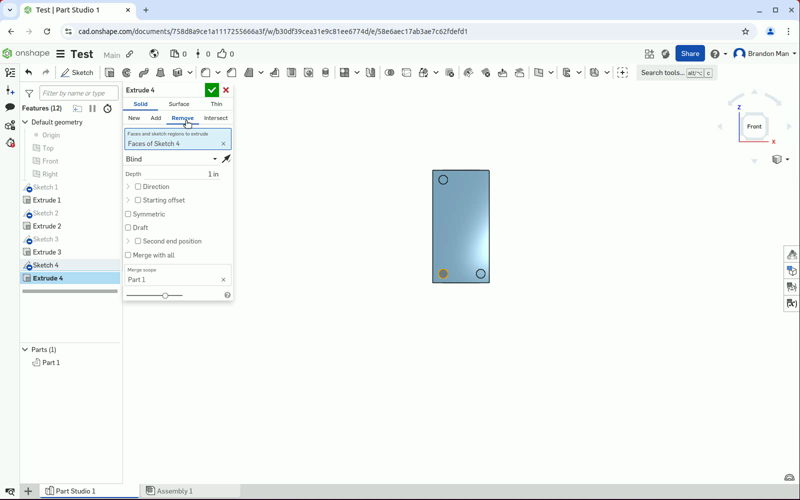
key(tab, 4)
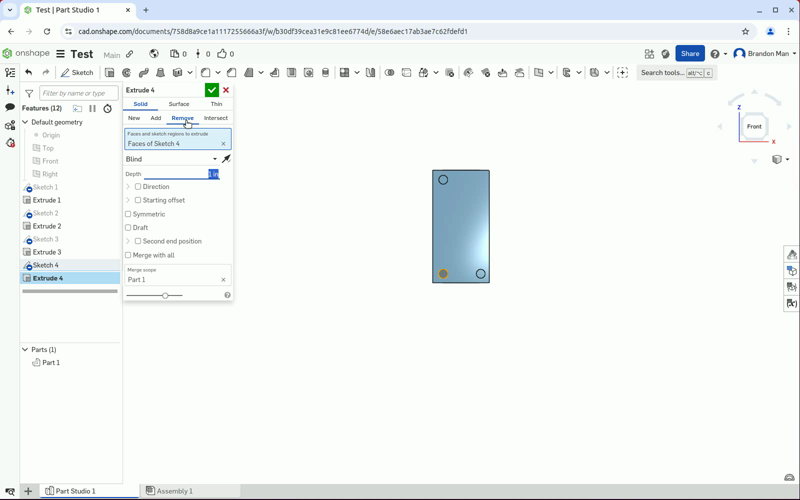
text(3.851)
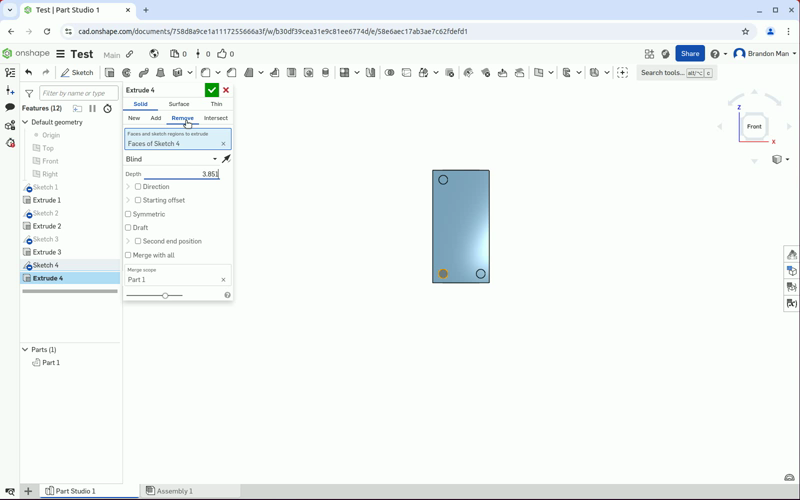
key(tab, 6)
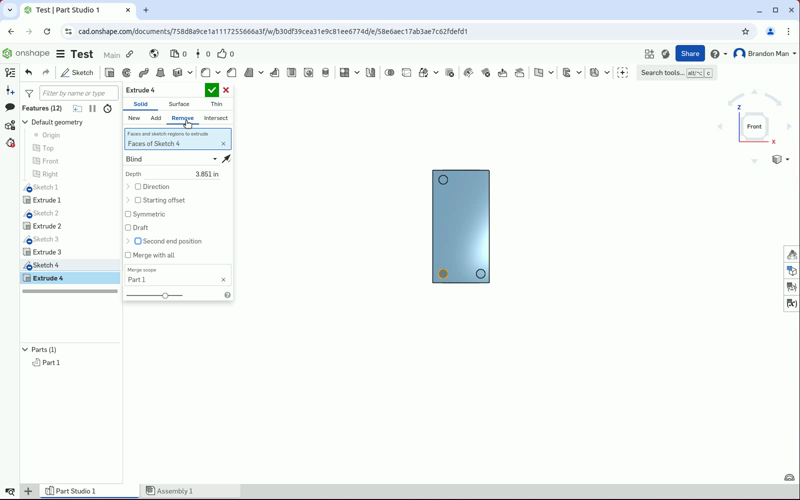
key(space)
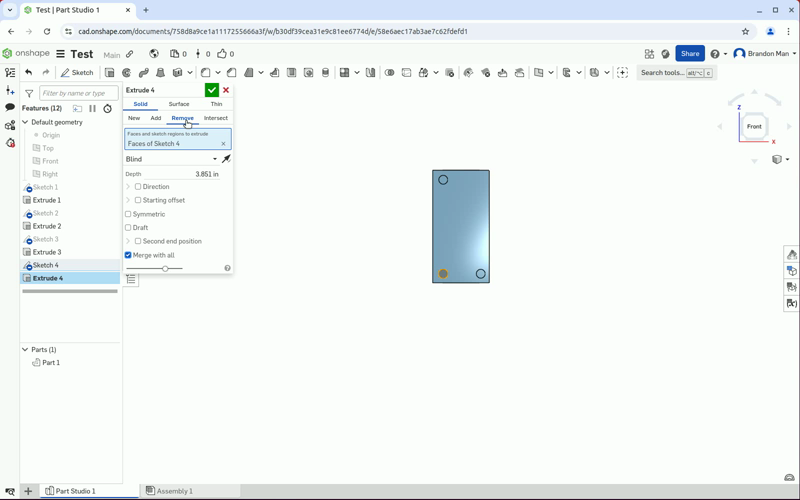
key(enter)
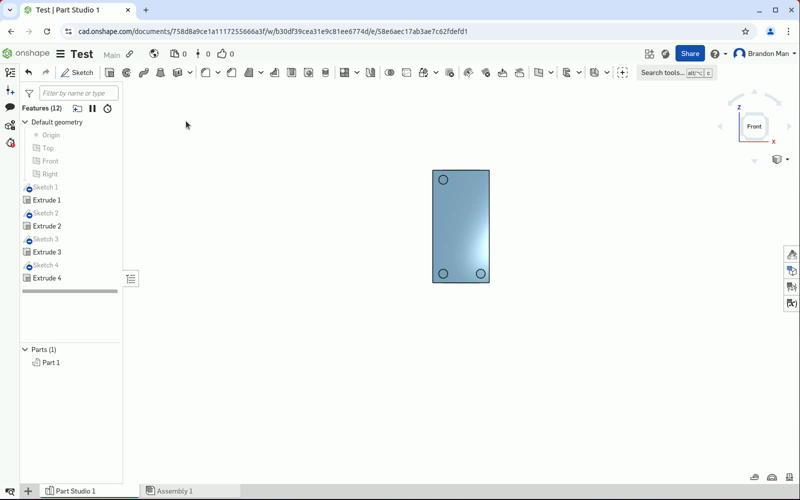
key(shift+h)
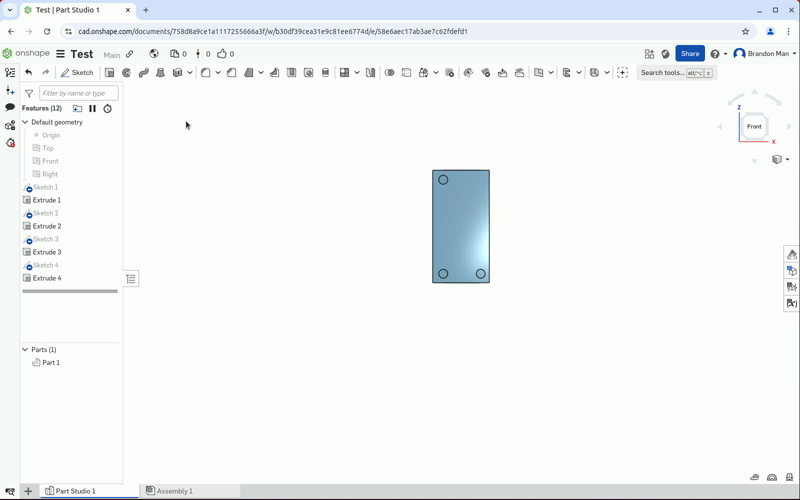
key(shift+h)
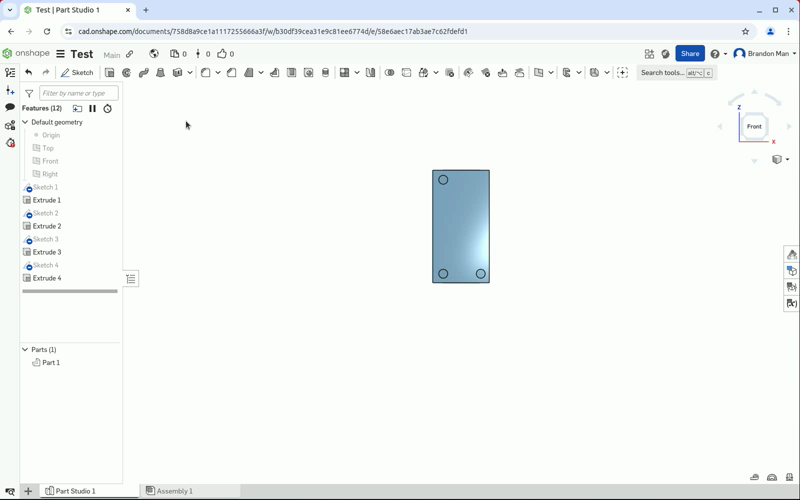
mouse_move(73, 189)
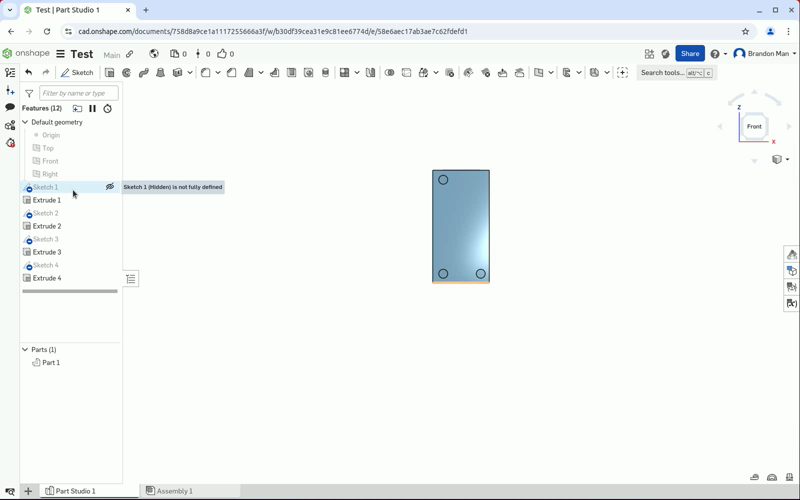
click(73, 189)
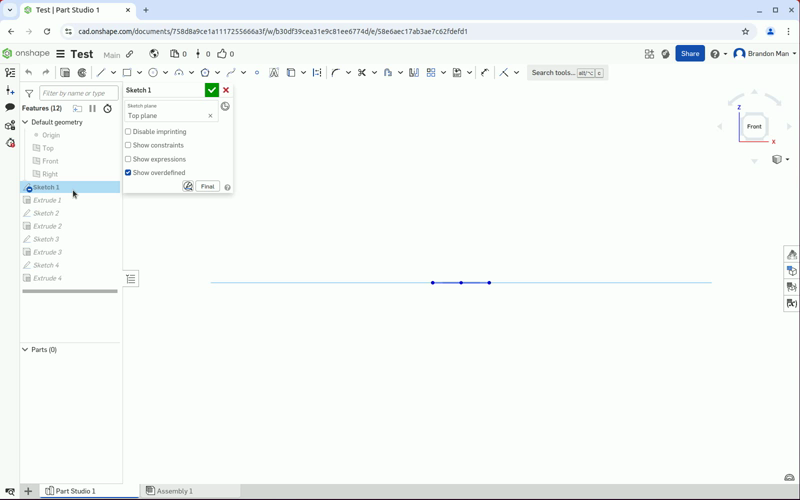
mouse_move(229, 92)
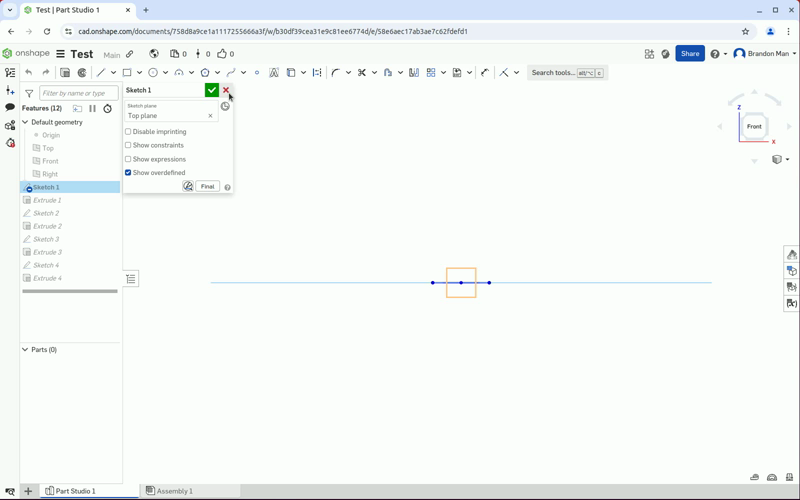
click(229, 92)
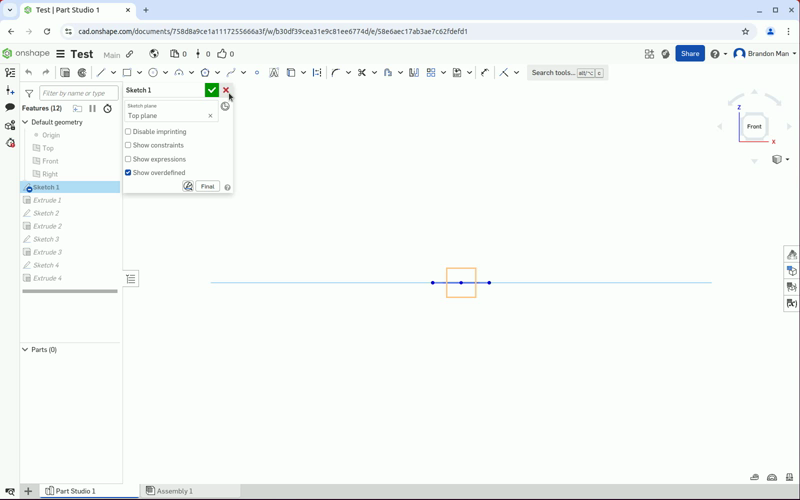
key(shift+s)
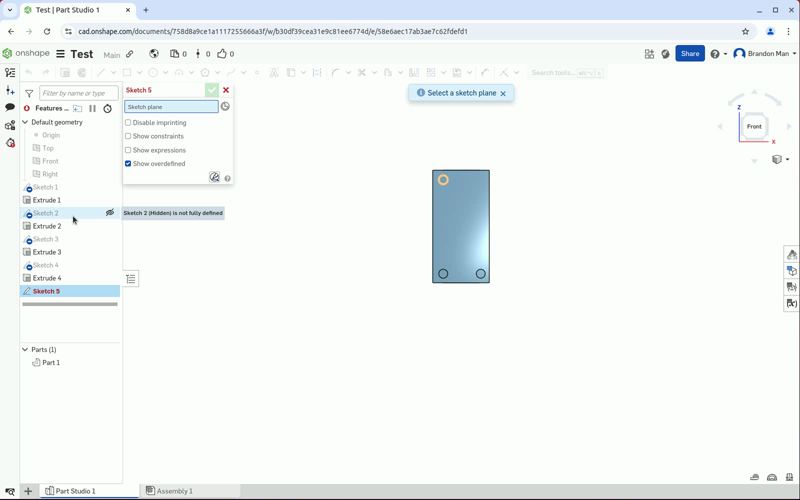
scroll(3)
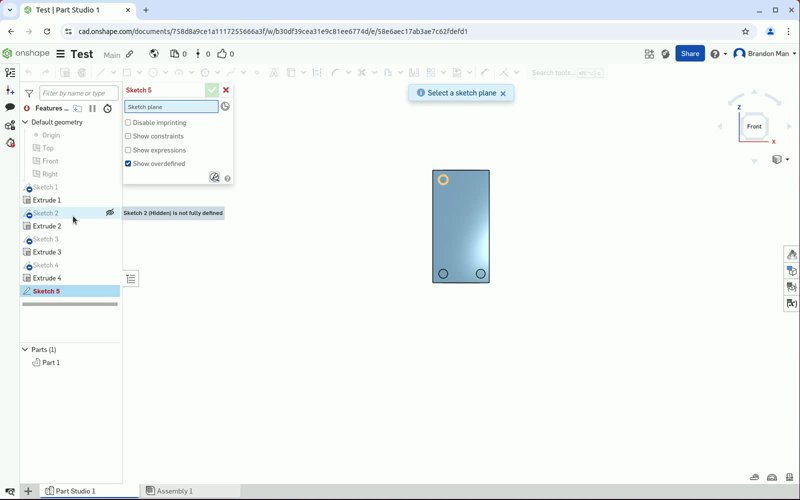
mouse_move(73, 163)
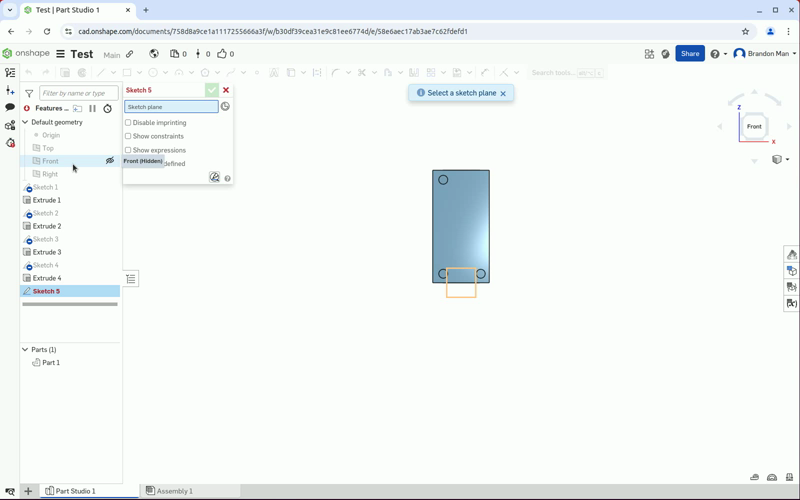
click(73, 163)
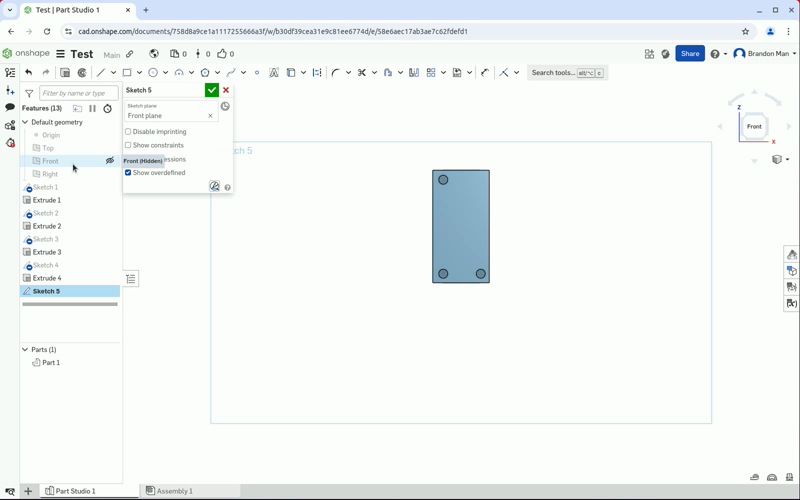
mouse_move(73, 352)
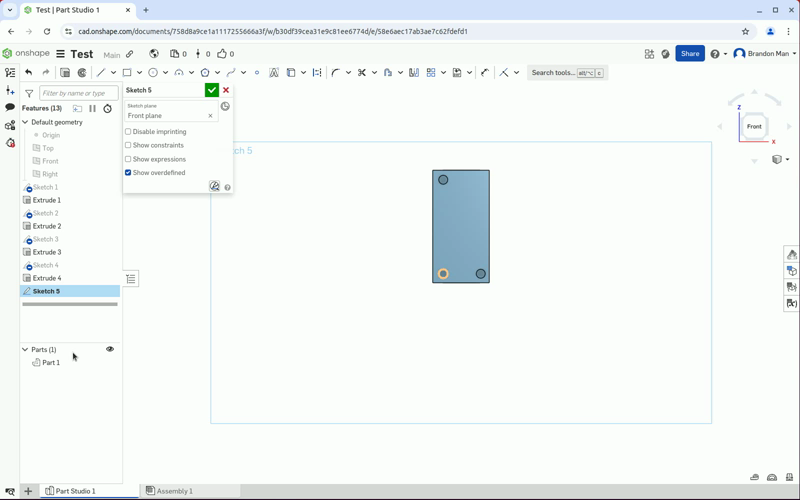
key(y)
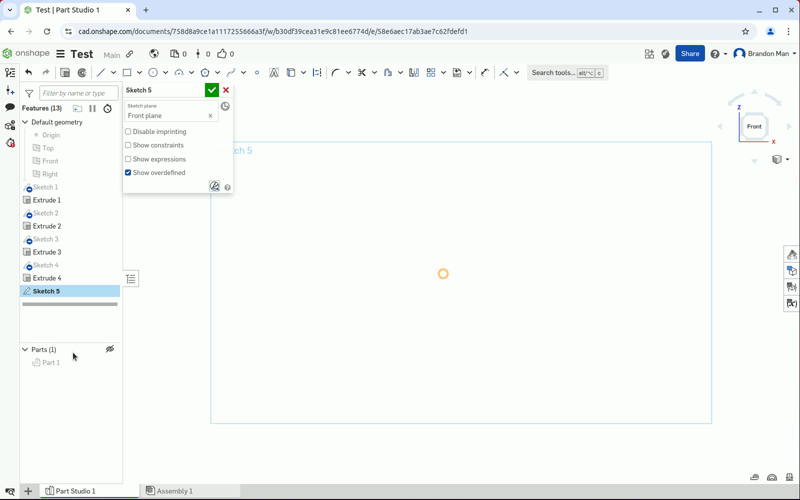
key(c)
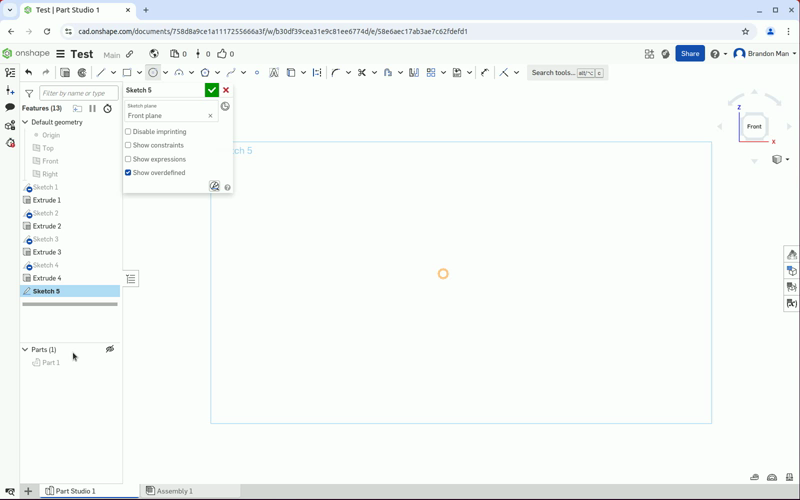
key_down(shift)
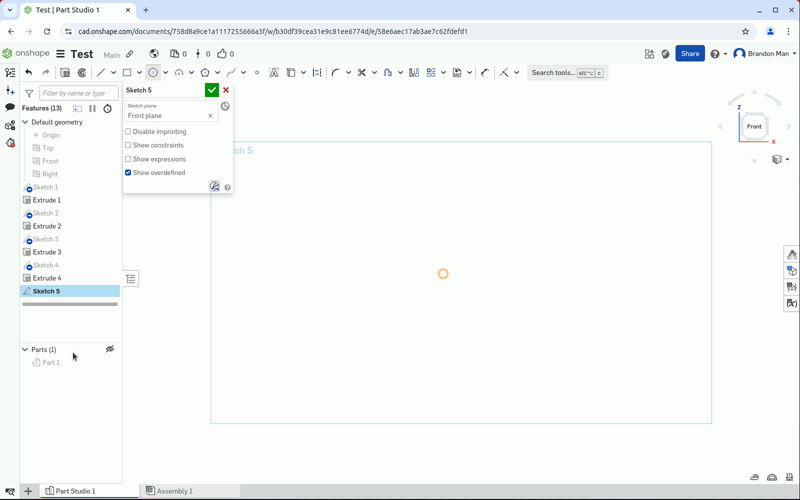
mouse_move(480, 179)
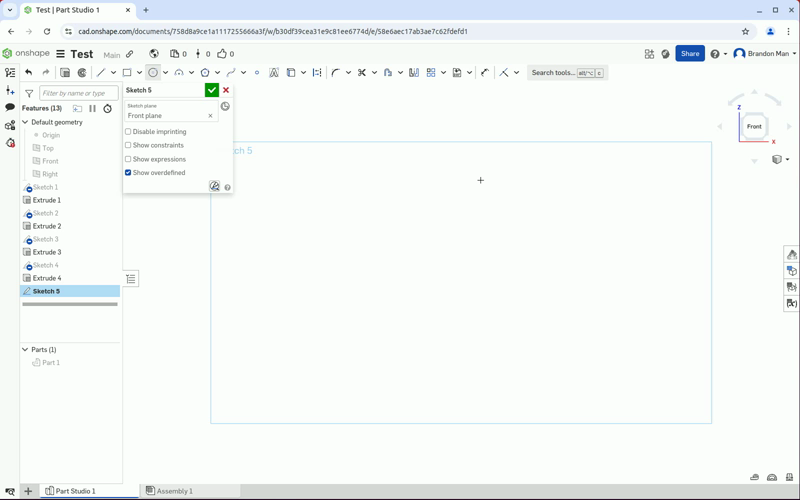
click(480, 179)
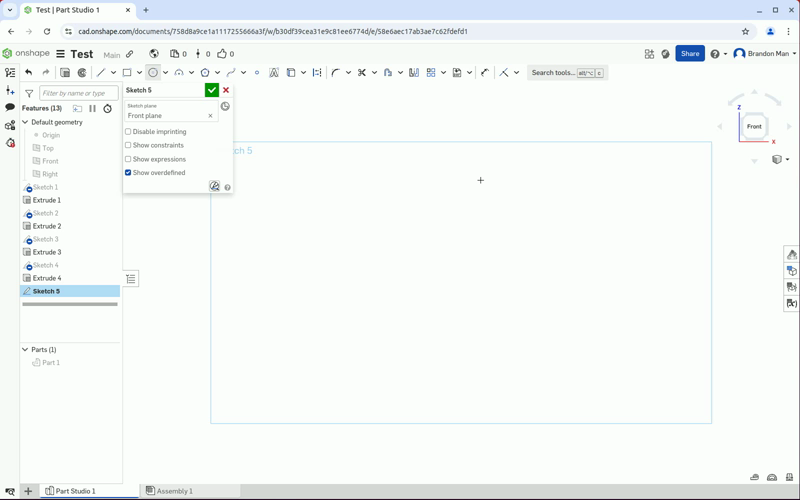
key_up(shift)
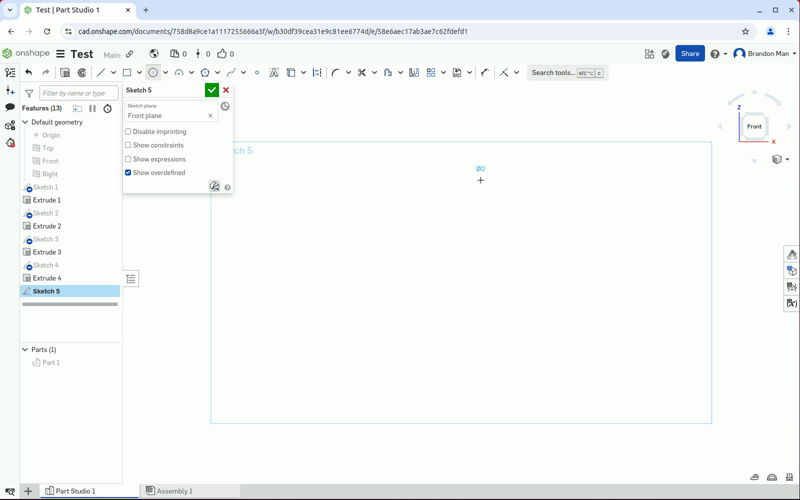
mouse_move(485, 179)
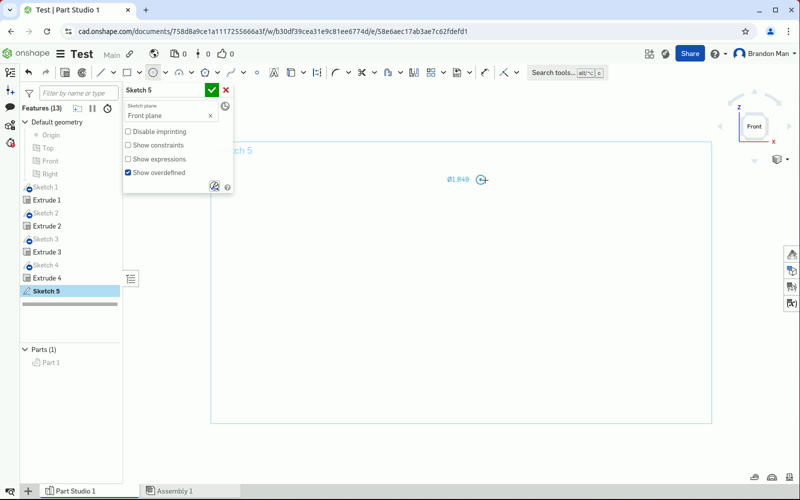
click(485, 179)
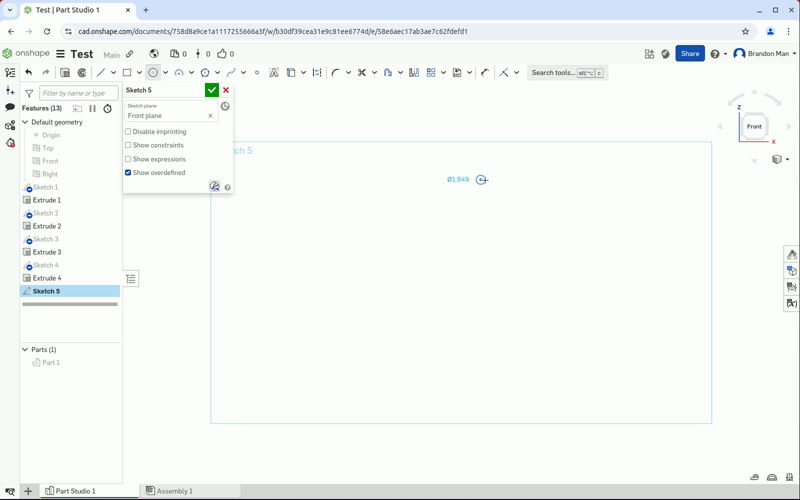
key(esc)
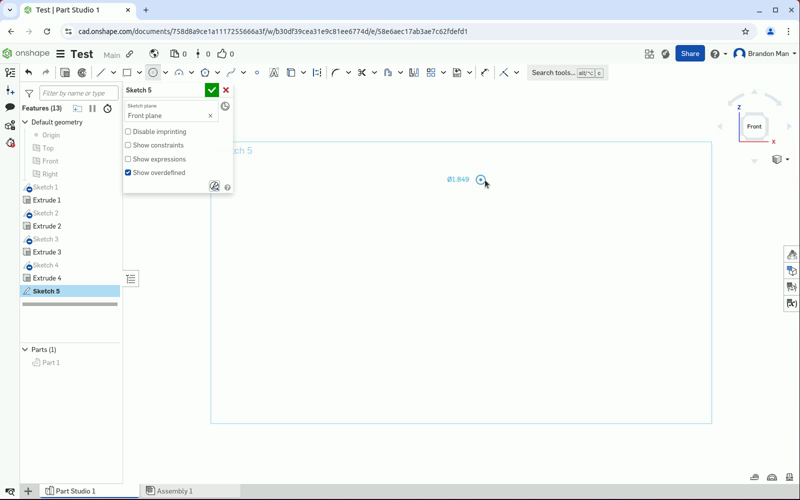
mouse_move(483, 182)
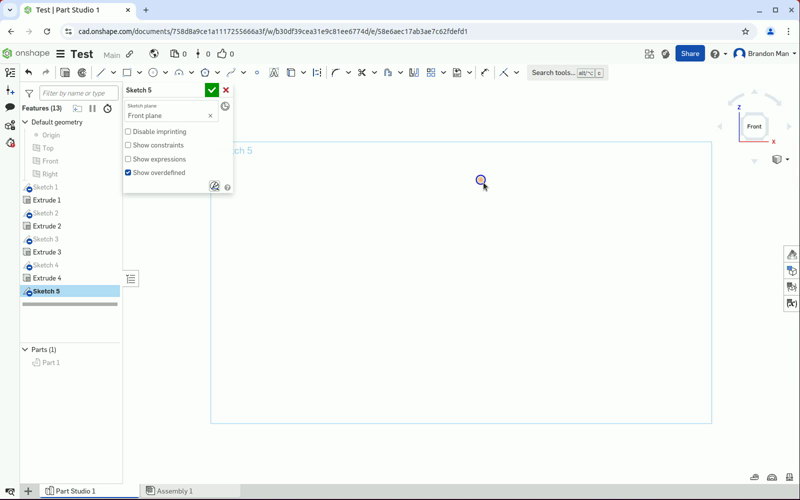
scroll(6)
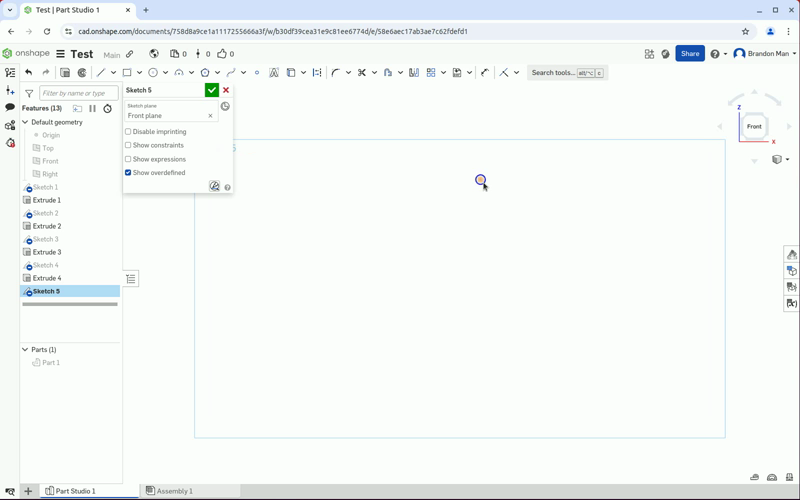
scroll(6)
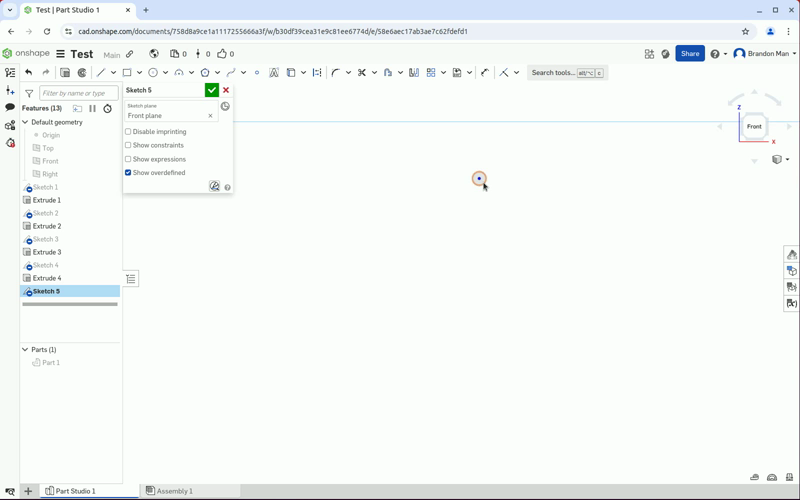
scroll(6)
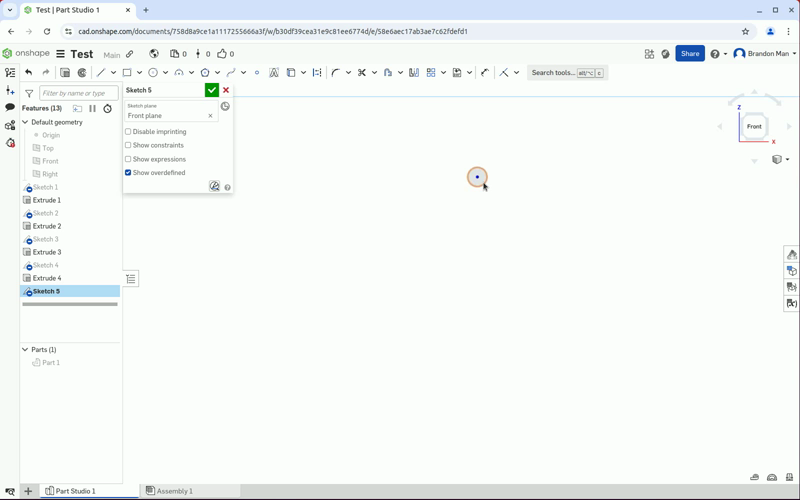
scroll(6)
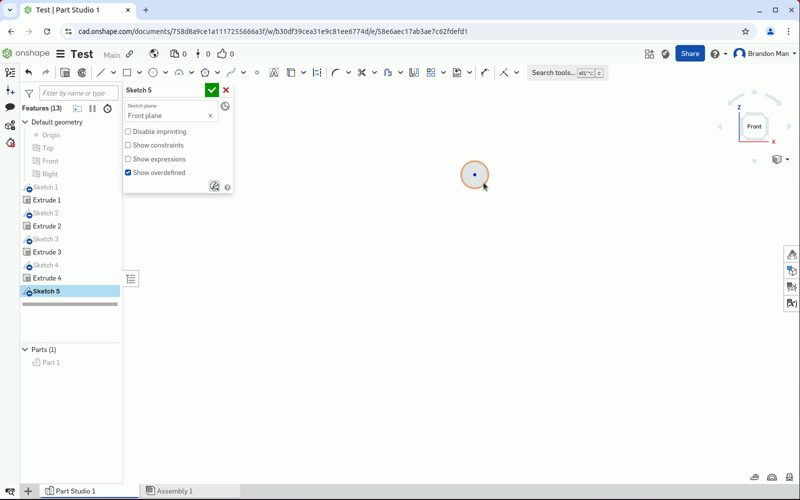
scroll(6)
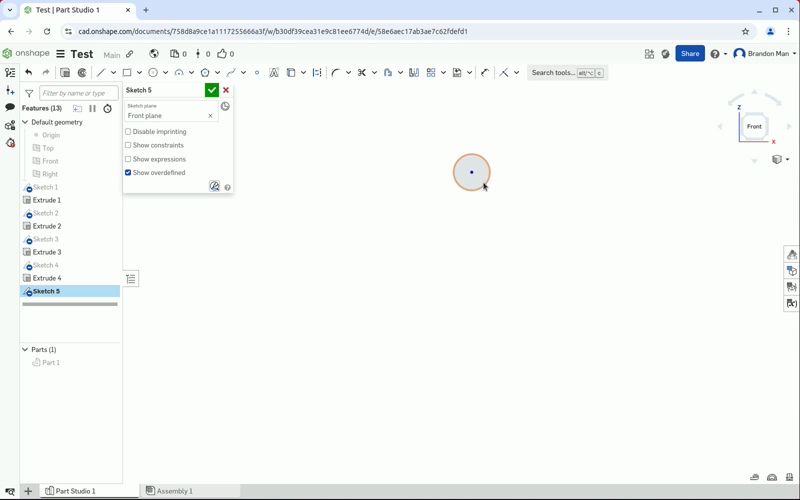
scroll(6)
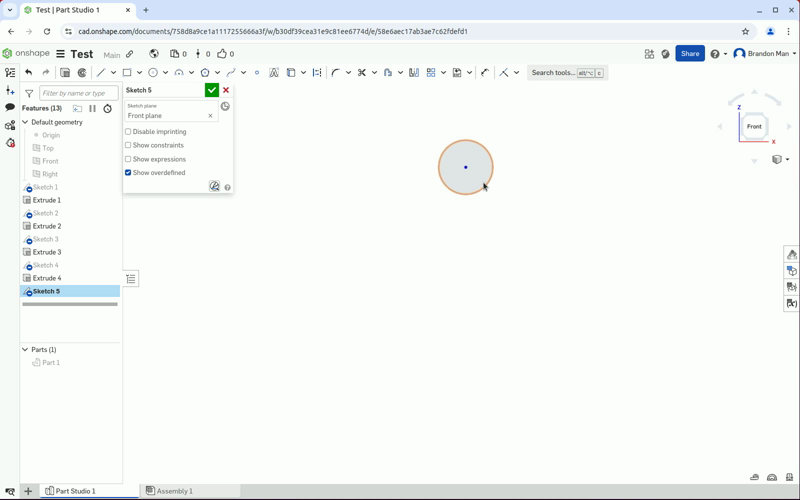
scroll(6)
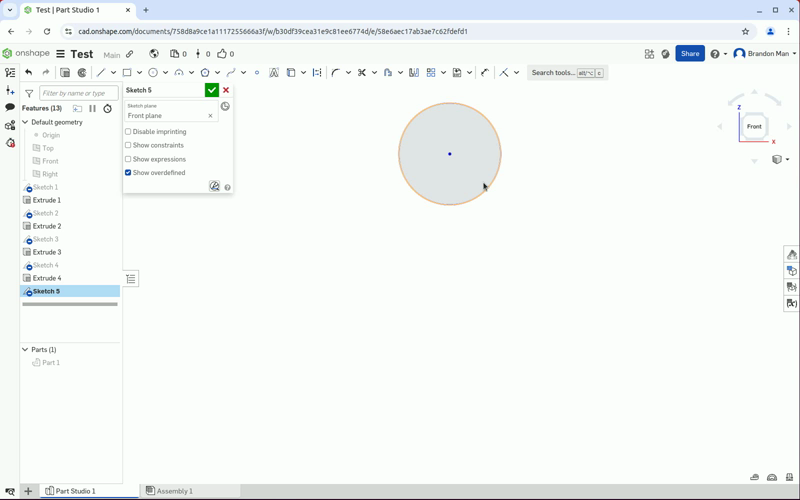
click(483, 182)
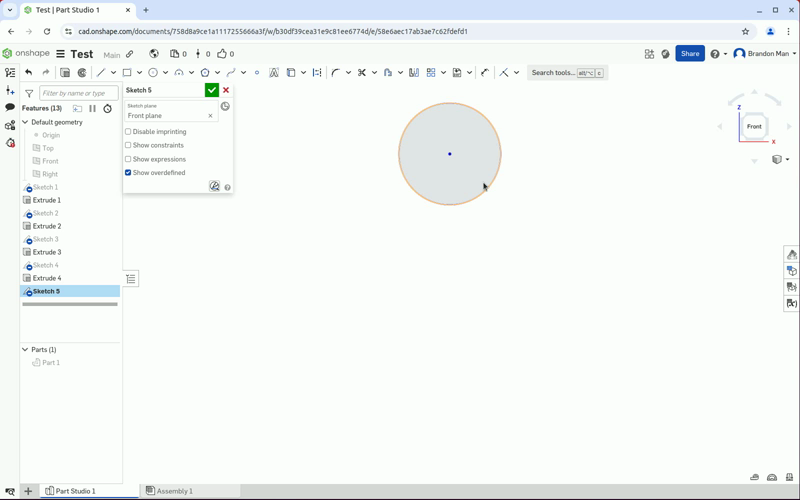
scroll(-6)
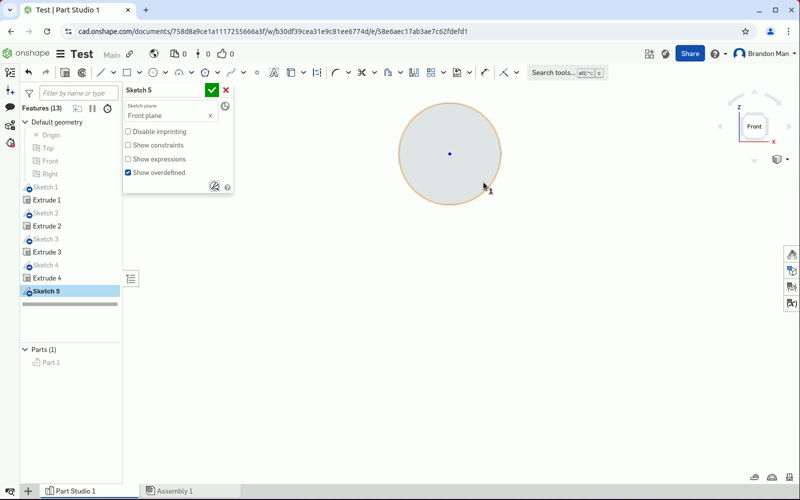
scroll(-6)
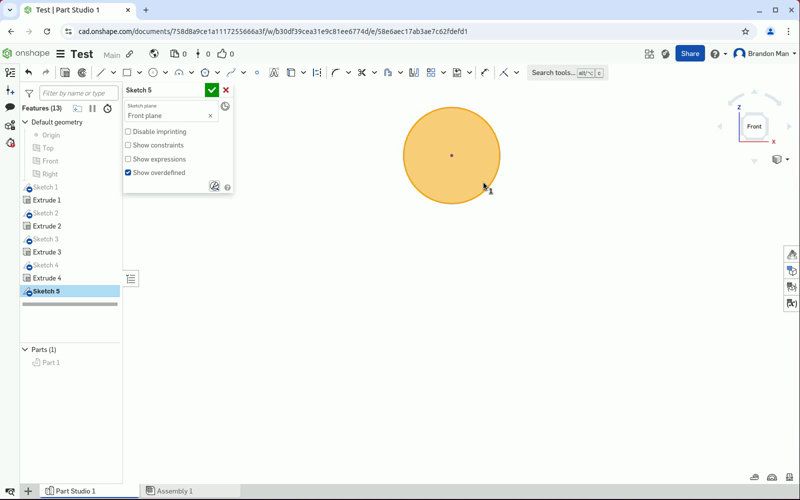
scroll(-6)
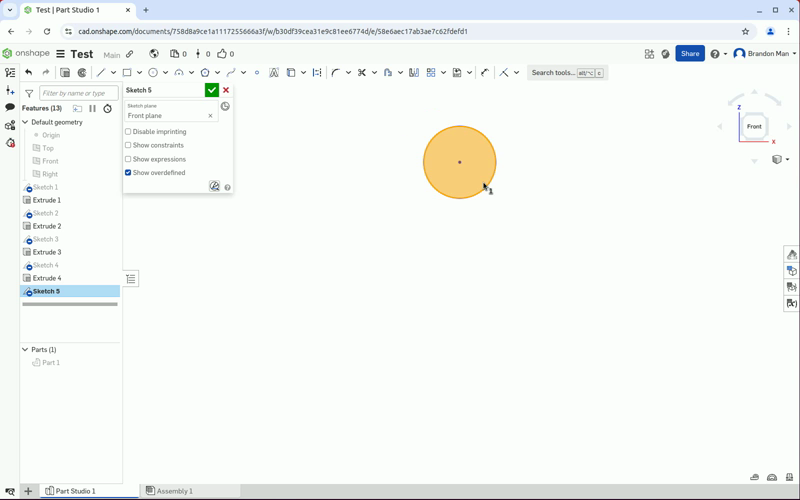
scroll(-6)
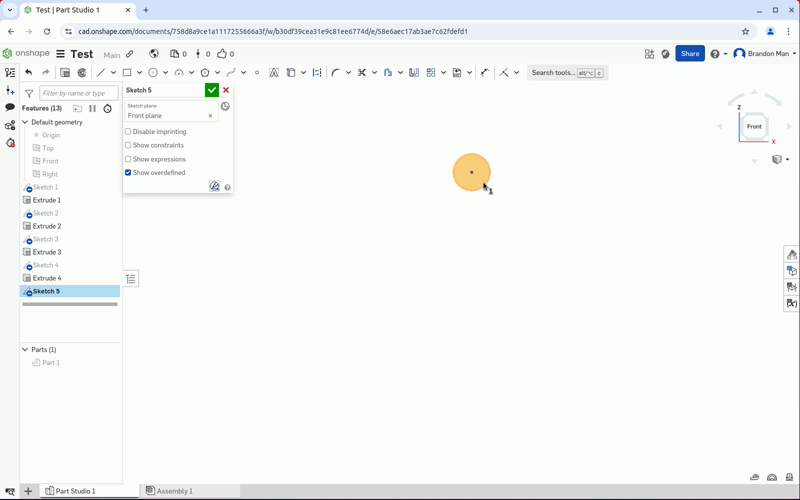
scroll(-6)
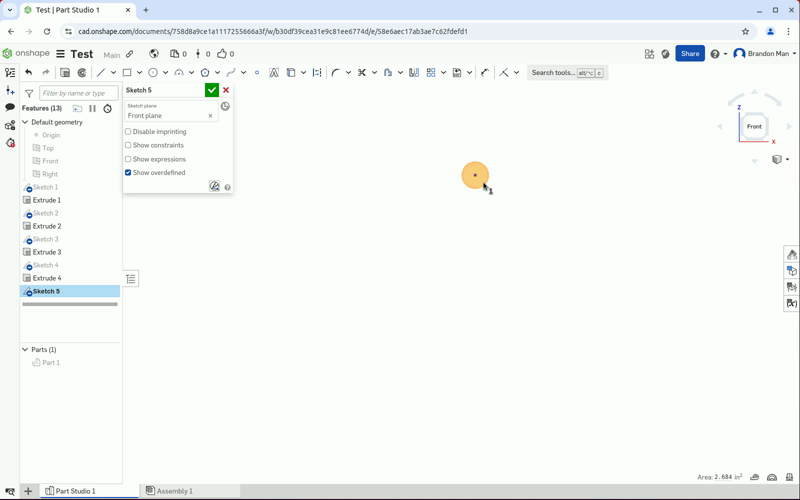
scroll(-6)
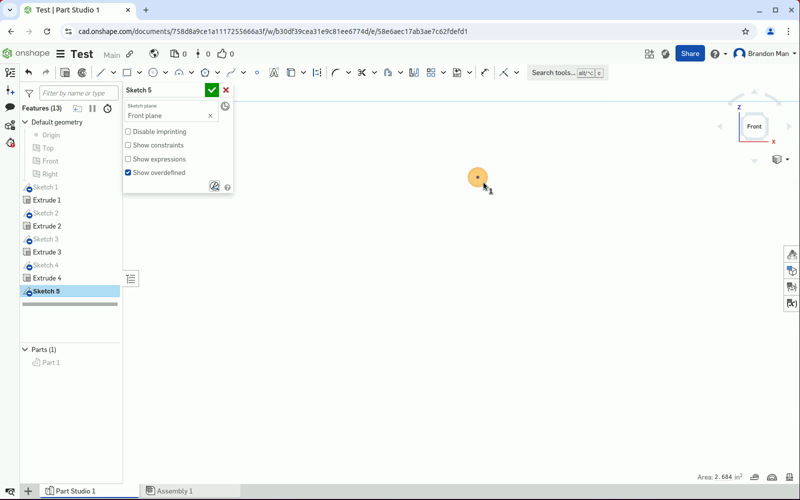
scroll(-6)
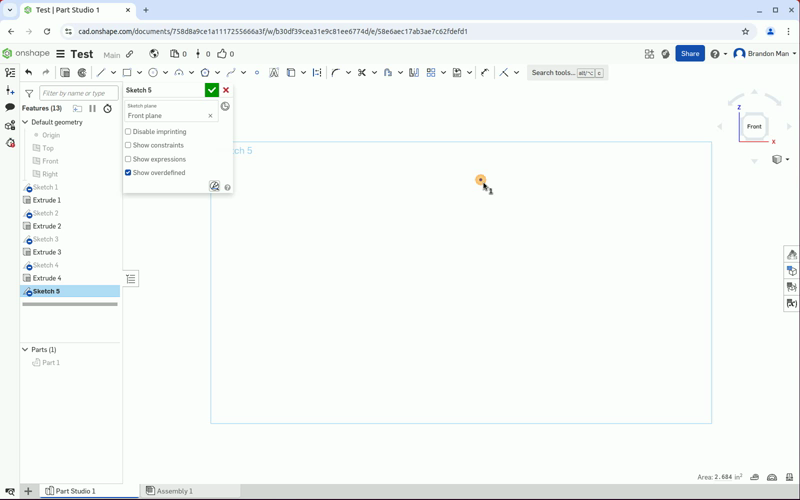
mouse_move(73, 352)
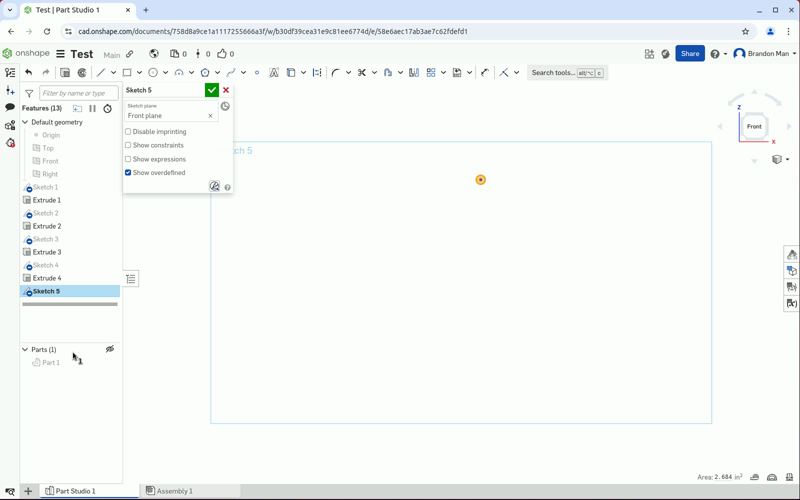
key(shift+y)
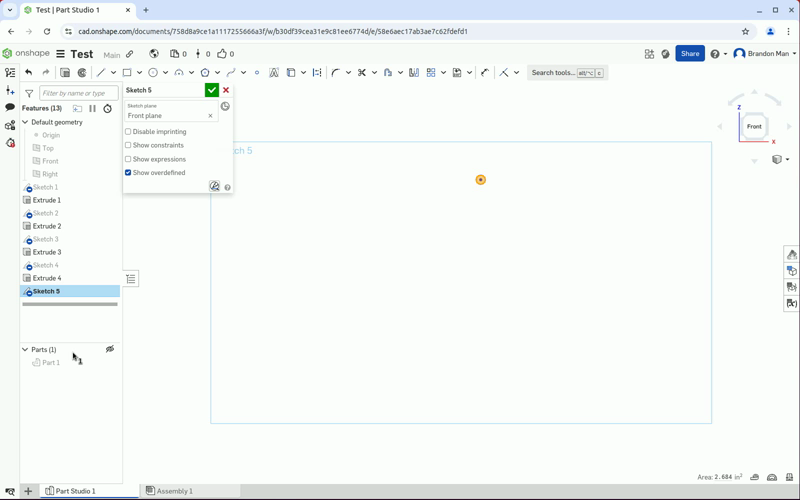
key(shift+e)
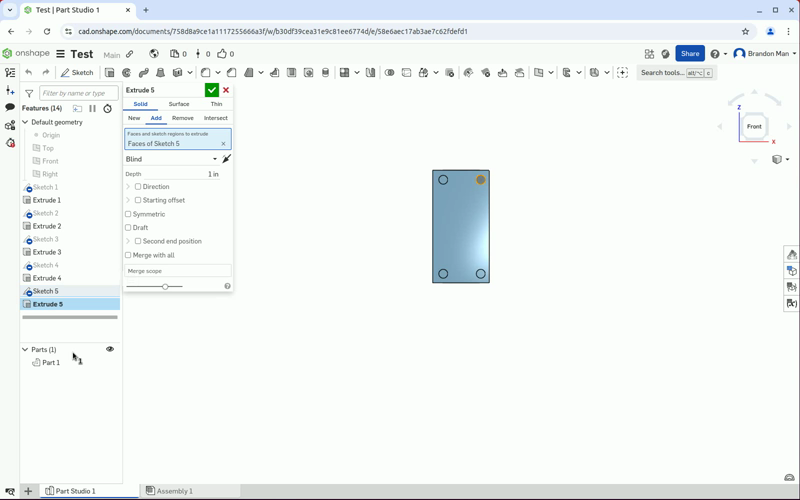
mouse_move(143, 106)
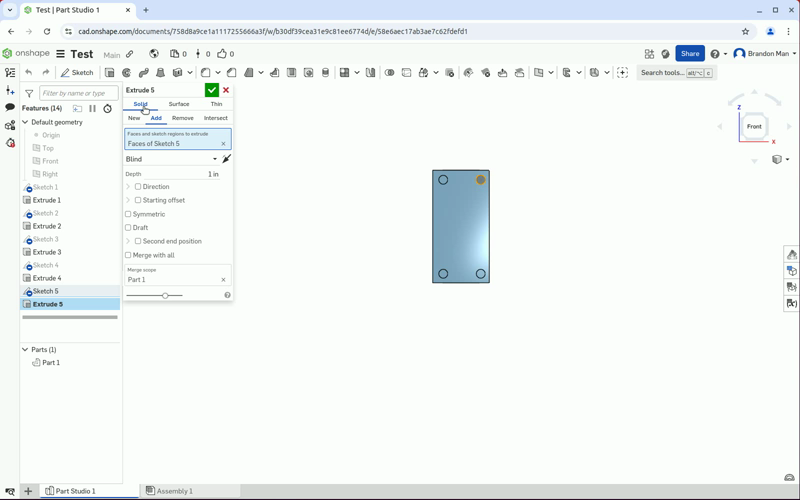
click(143, 106)
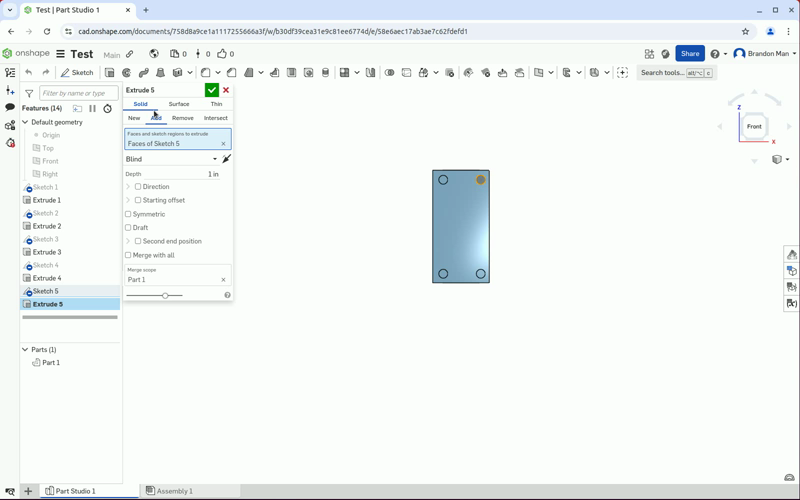
mouse_move(186, 120)
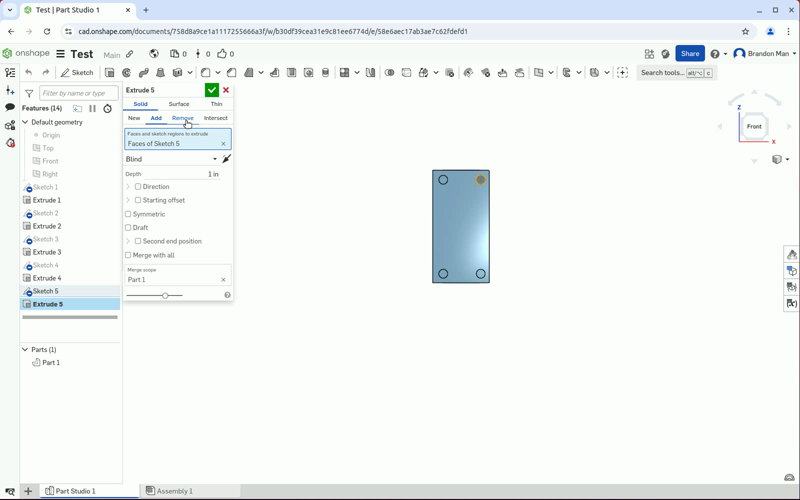
click(186, 120)
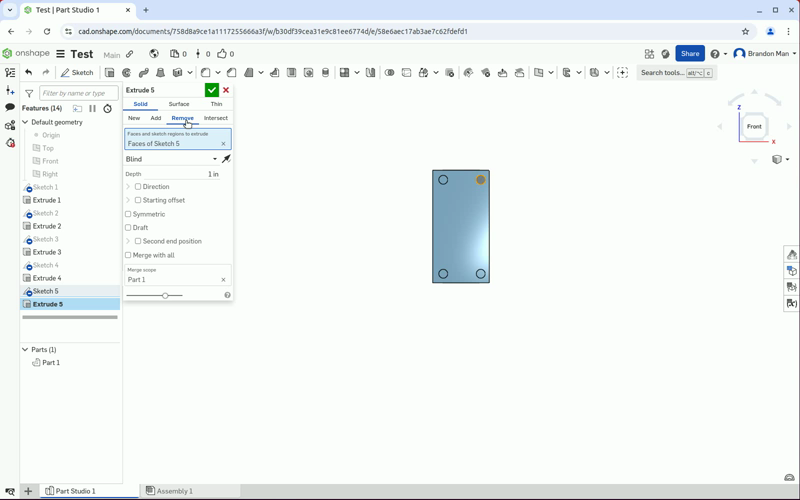
key(tab, 4)
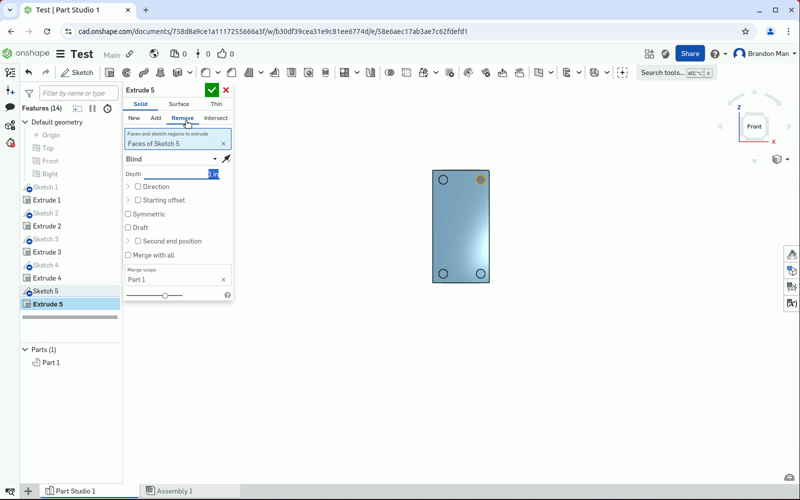
text(3.851)
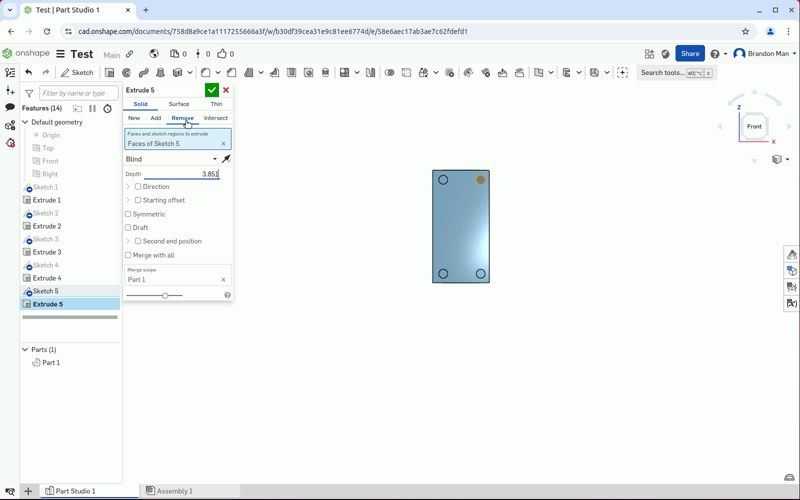
key(tab, 6)
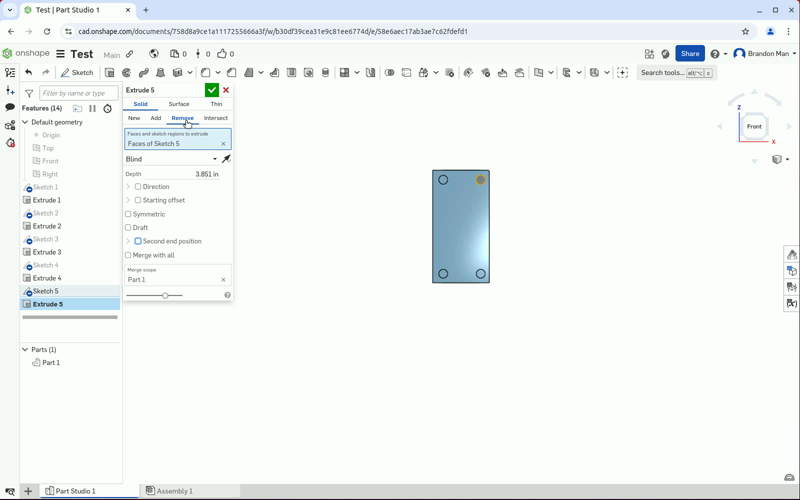
key(space)
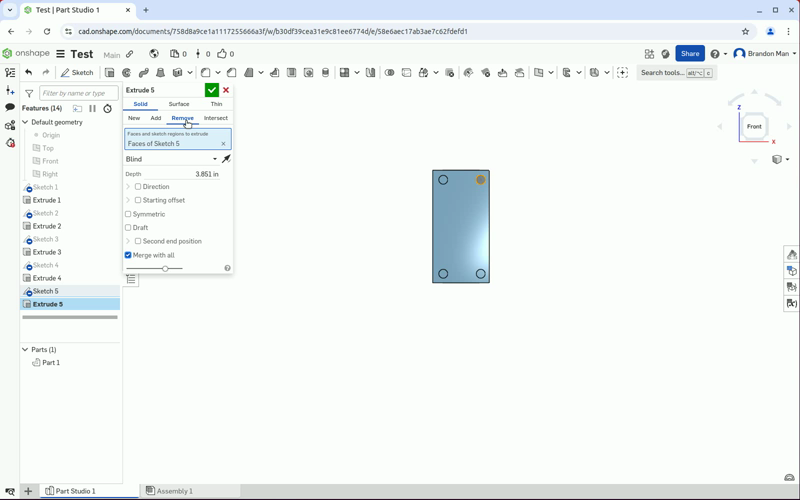
key(enter)
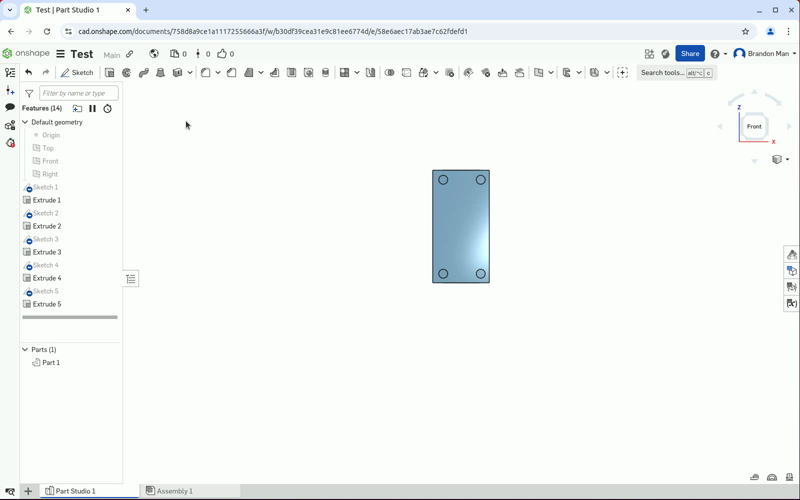
key(shift+h)
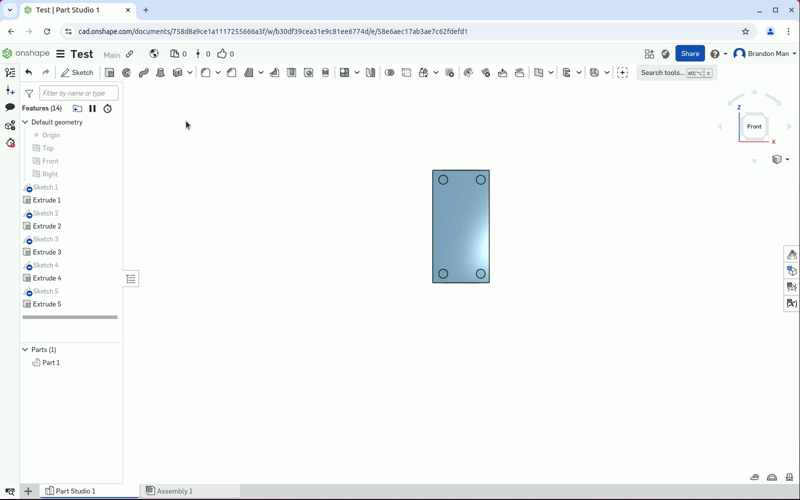
key(shift+h)
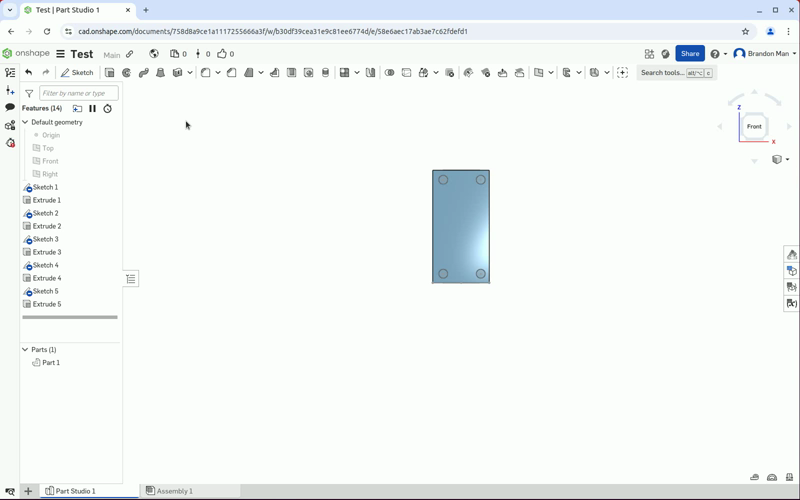
key(shift+7)
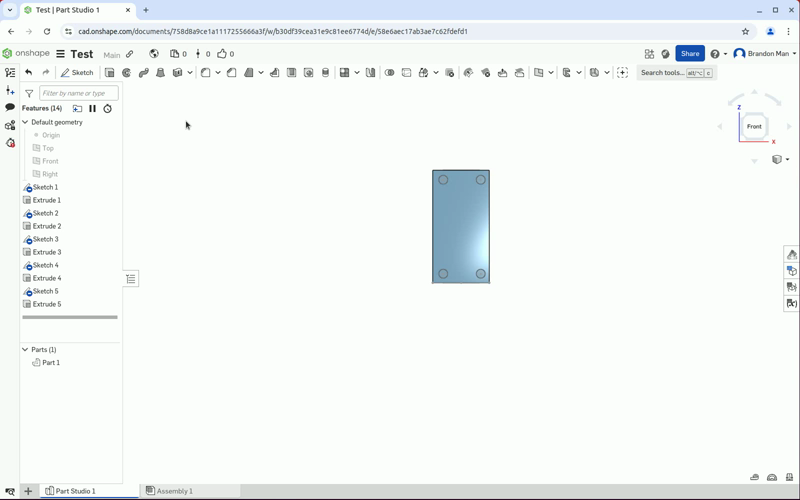
key(left, 2)
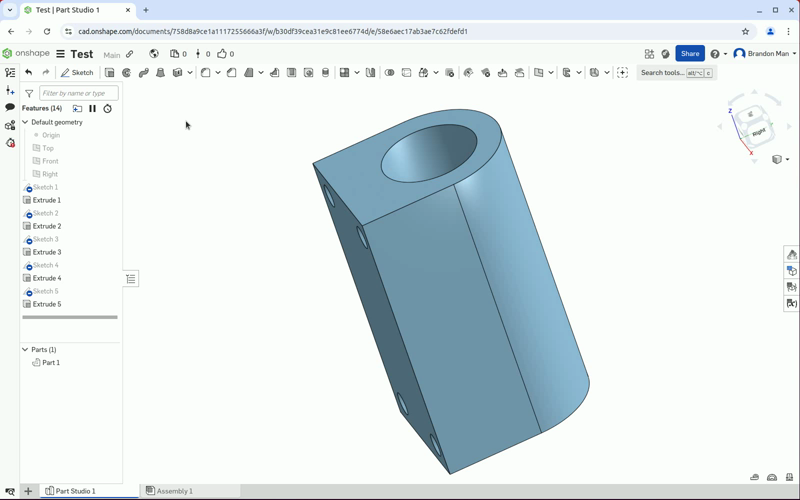
key(down, 2)
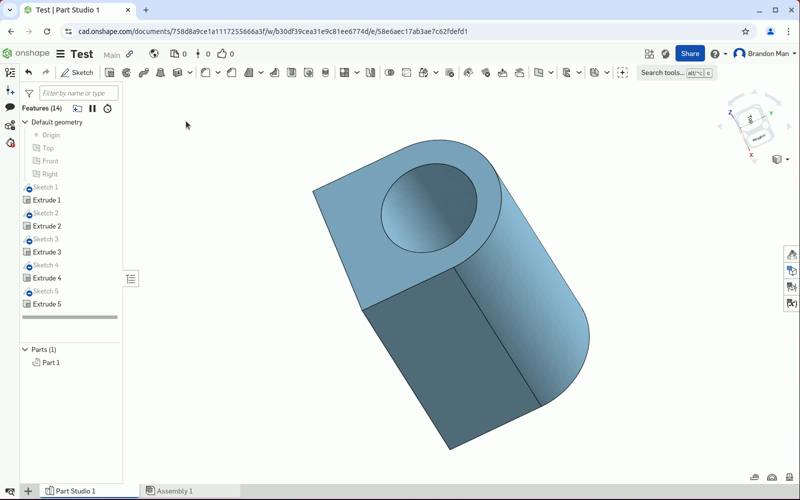
key(up, 2)
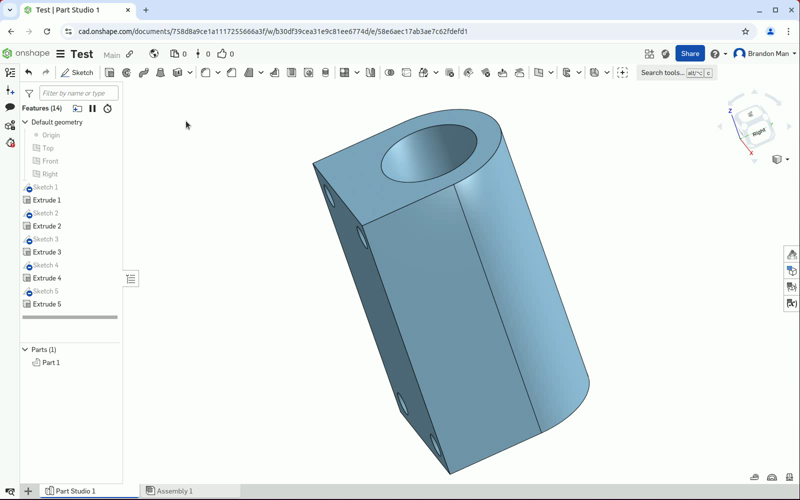
key(right, 2)
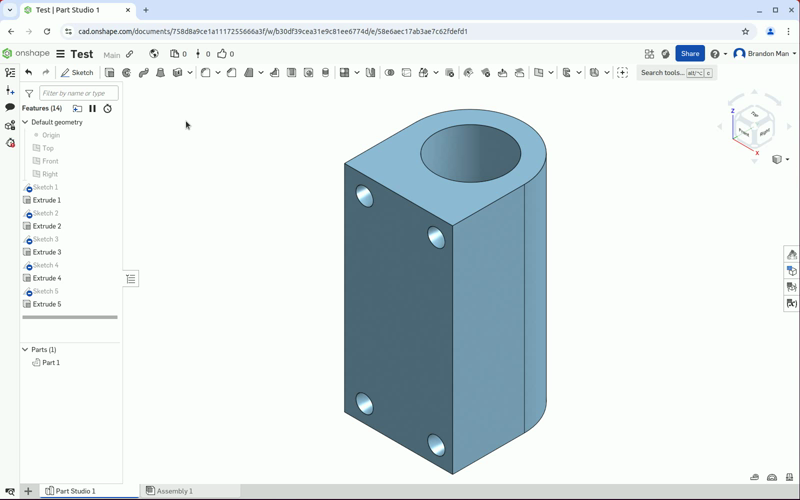
mouse_move(73, 189)
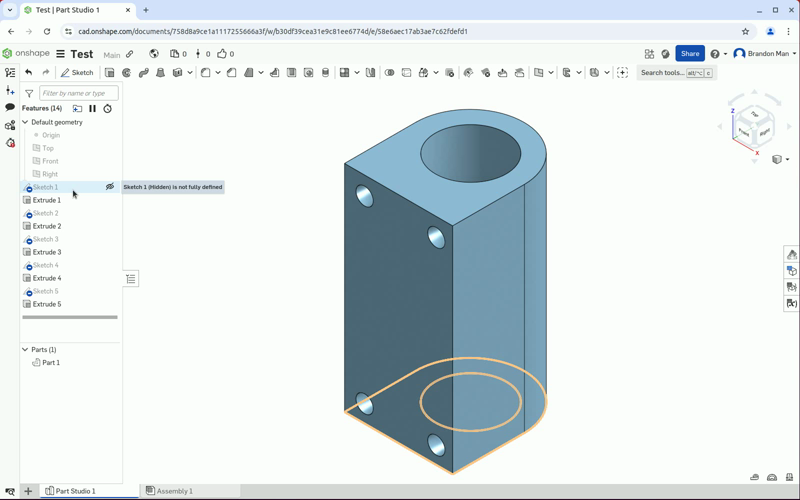
click(73, 189)